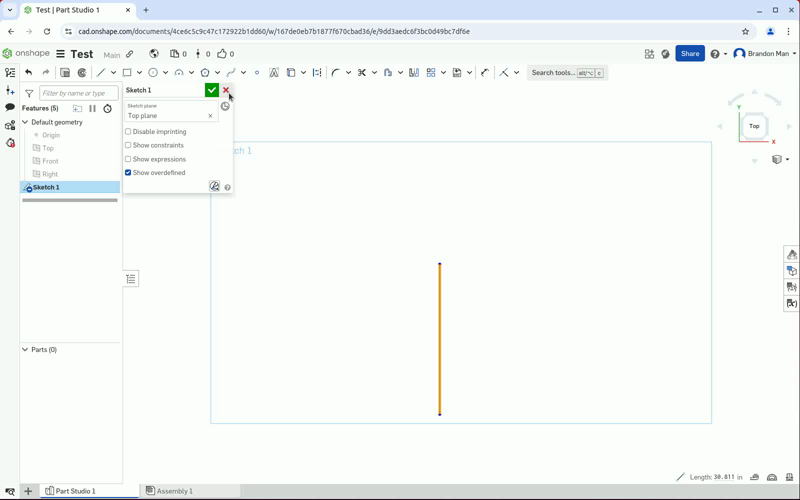
key(shift+h)
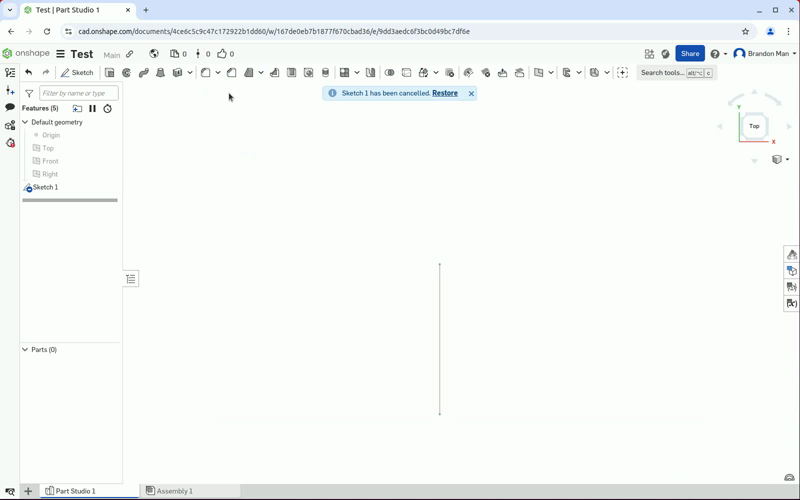
key(shift+s)
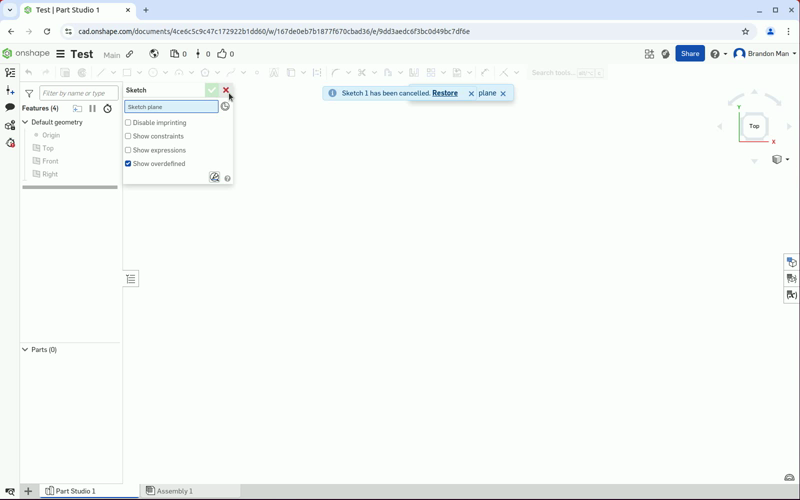
mouse_move(73, 150)
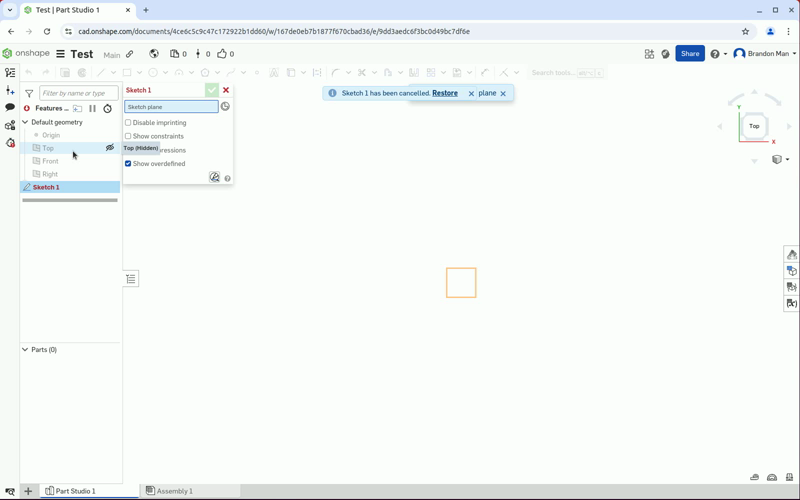
click(73, 150)
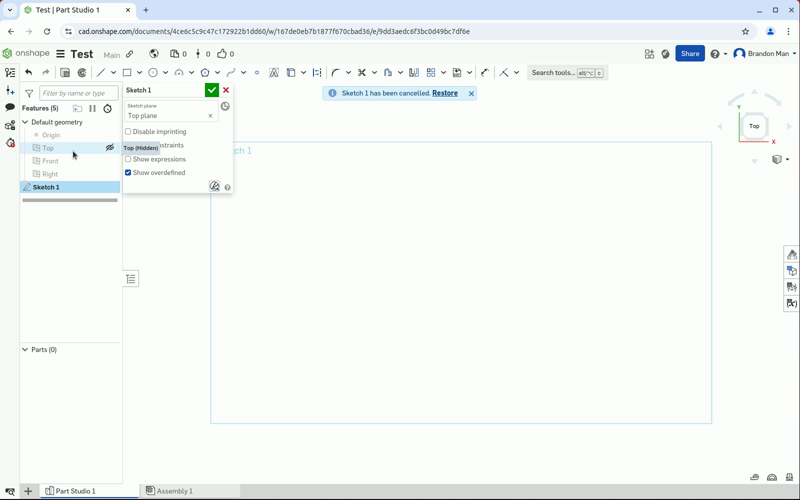
mouse_move(73, 352)
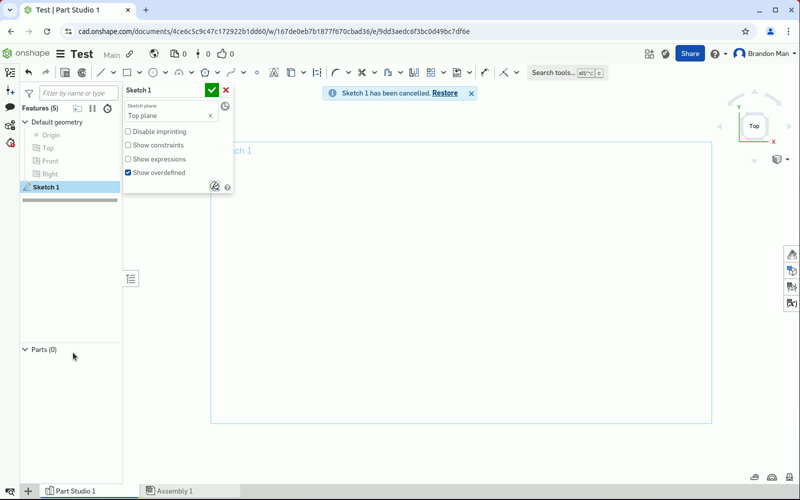
key(y)
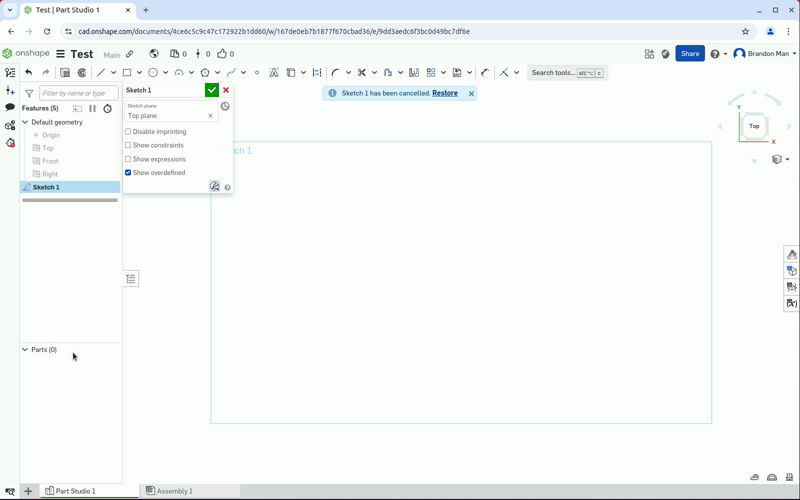
key(c)
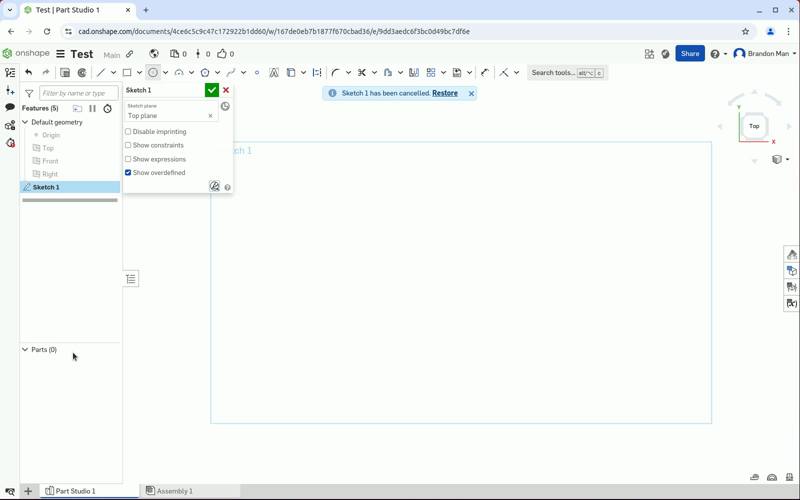
key_down(shift)
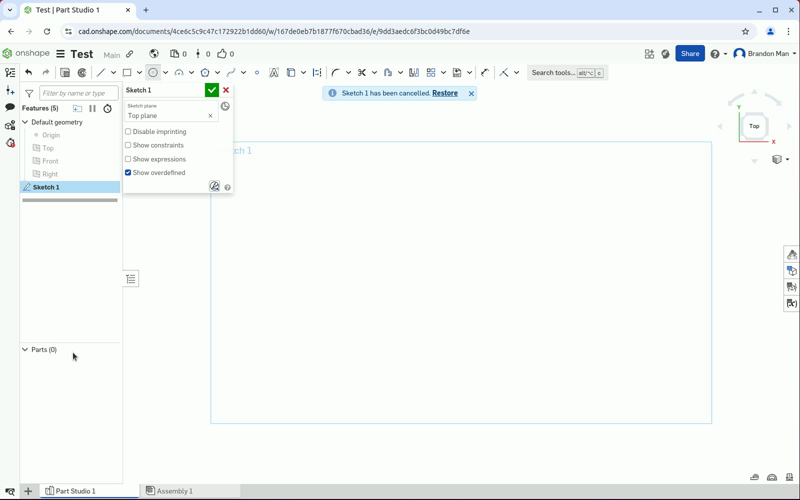
mouse_move(461, 282)
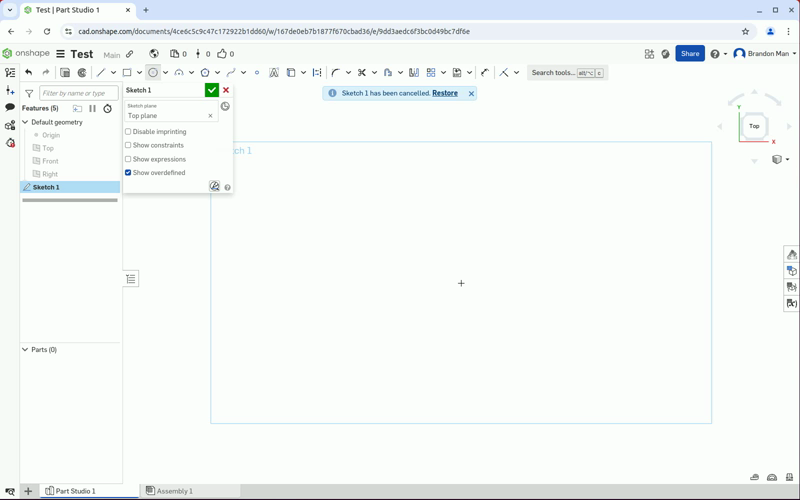
click(461, 282)
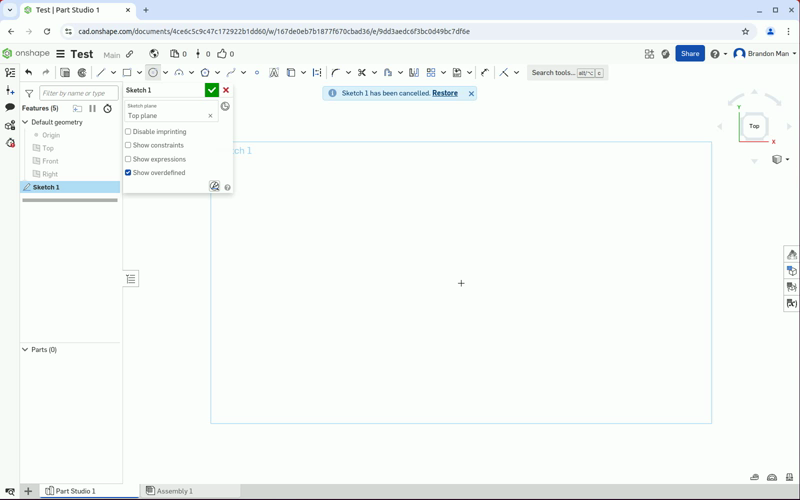
key_up(shift)
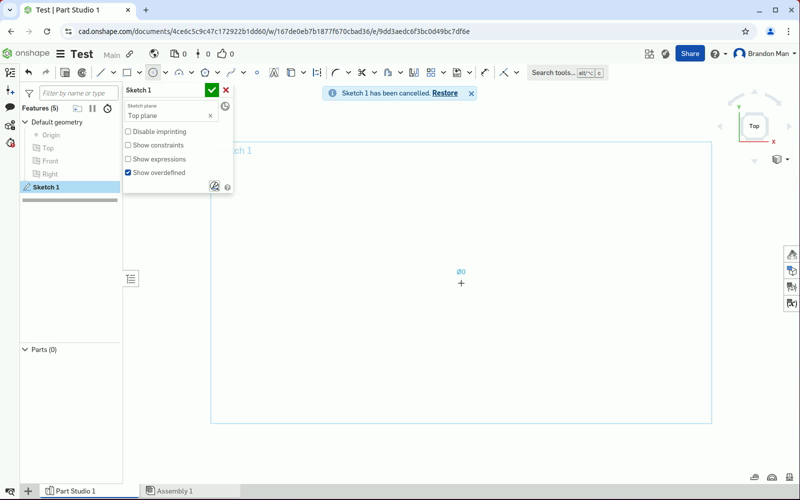
mouse_move(463, 282)
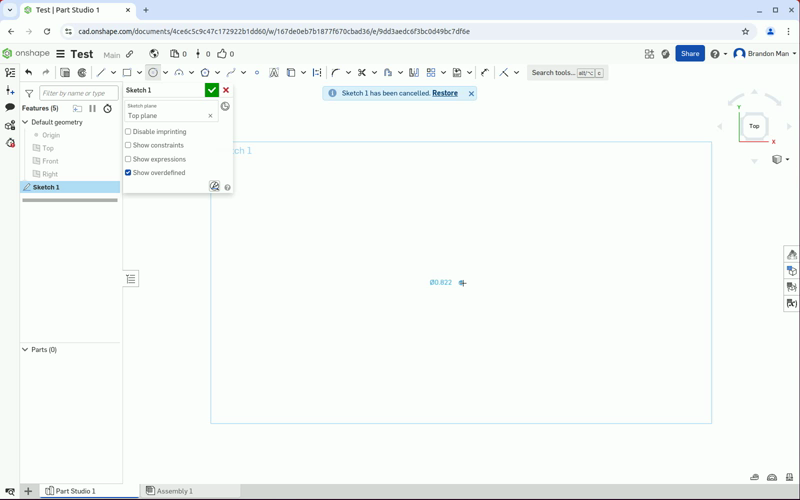
scroll(6)
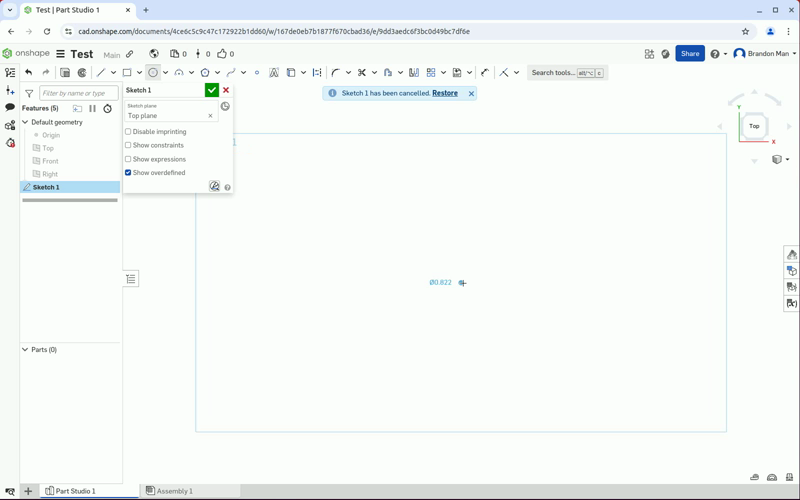
scroll(6)
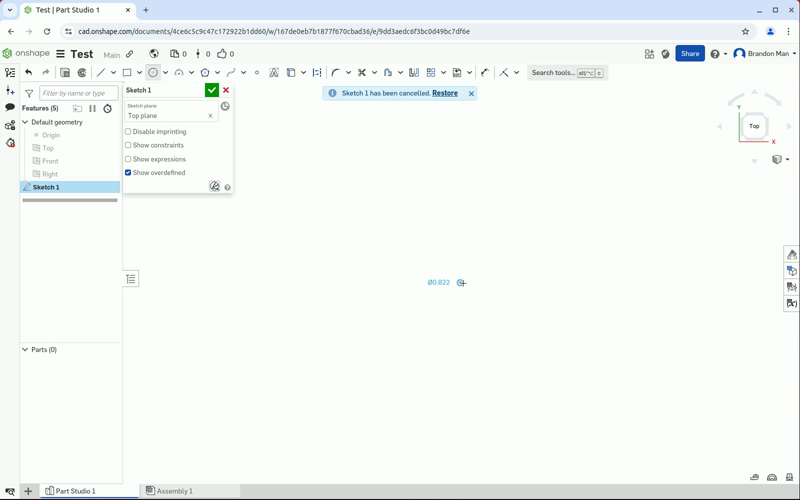
scroll(6)
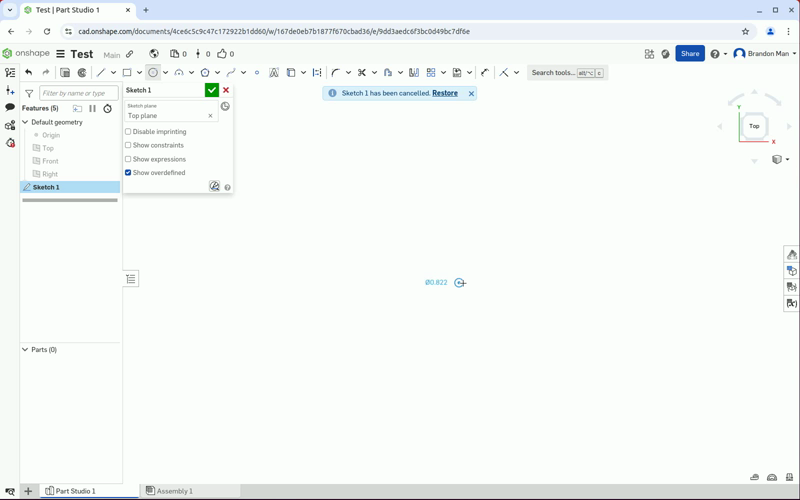
scroll(6)
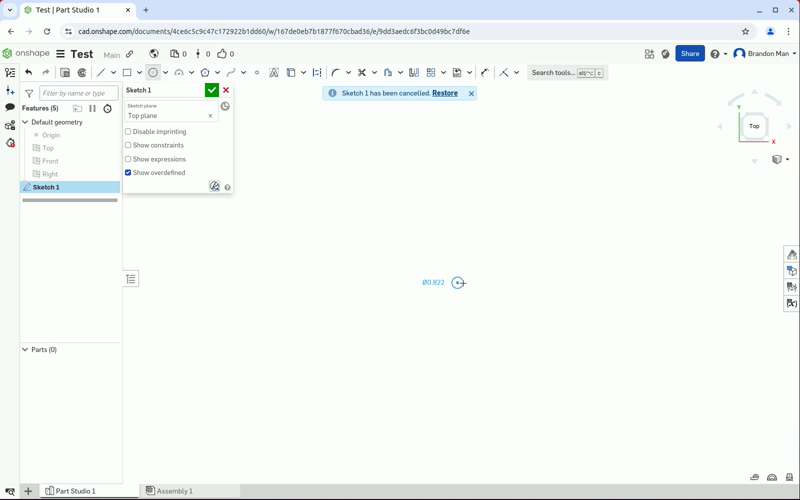
scroll(6)
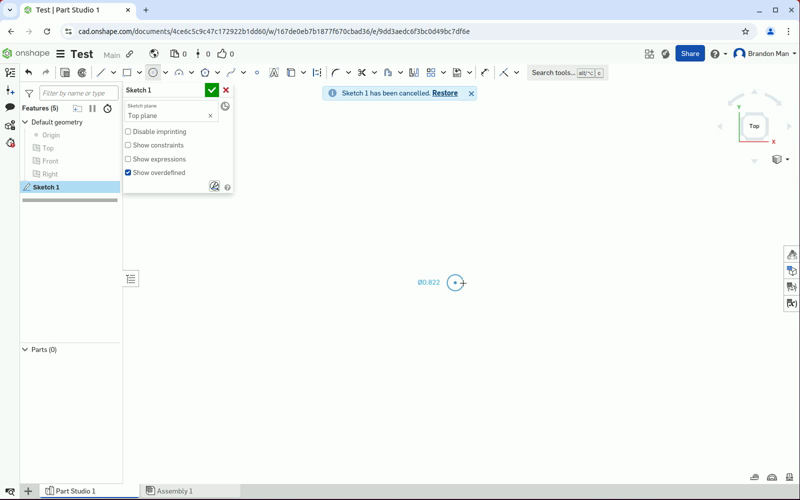
scroll(6)
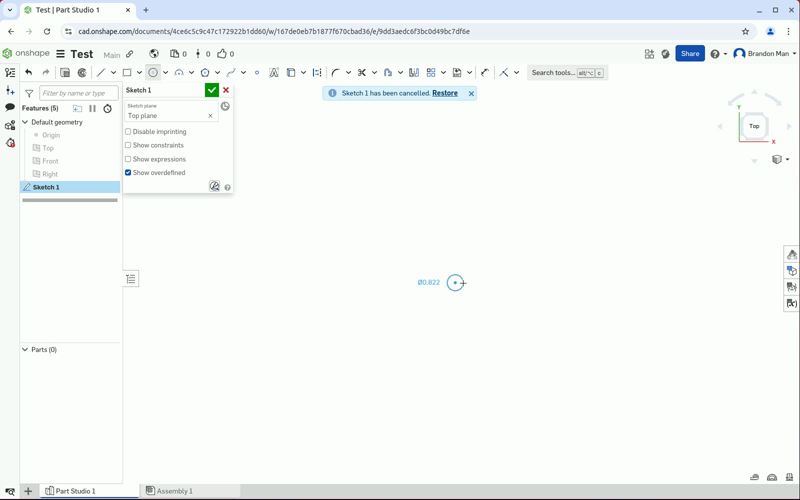
scroll(6)
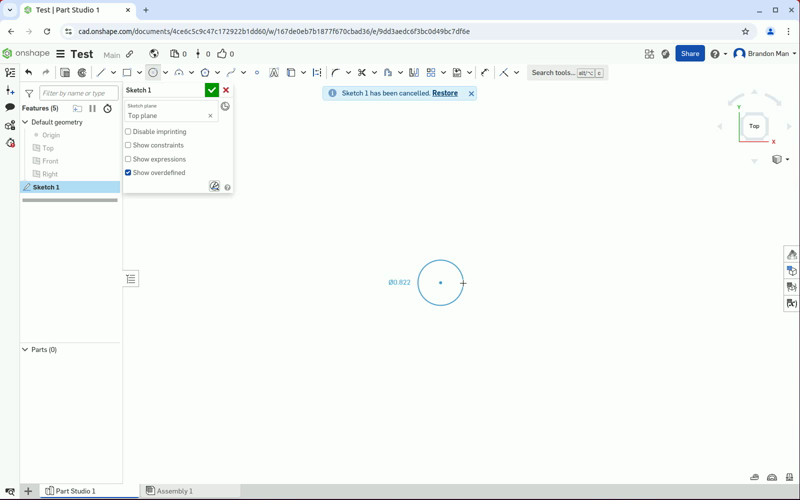
click(463, 282)
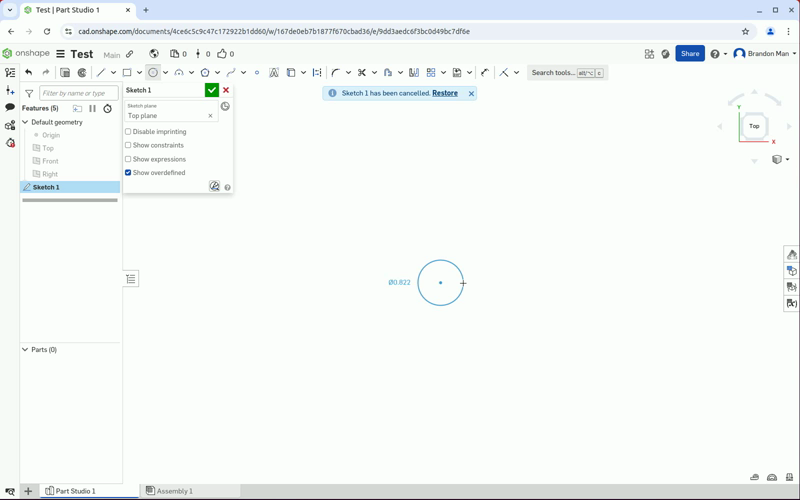
scroll(-6)
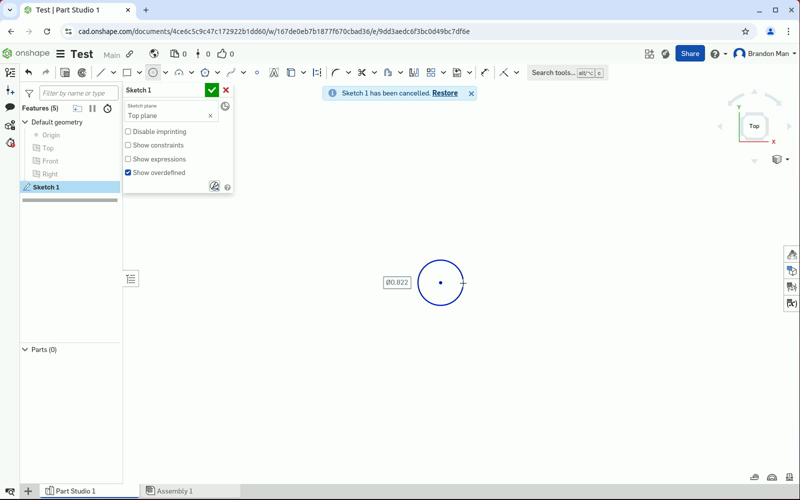
scroll(-6)
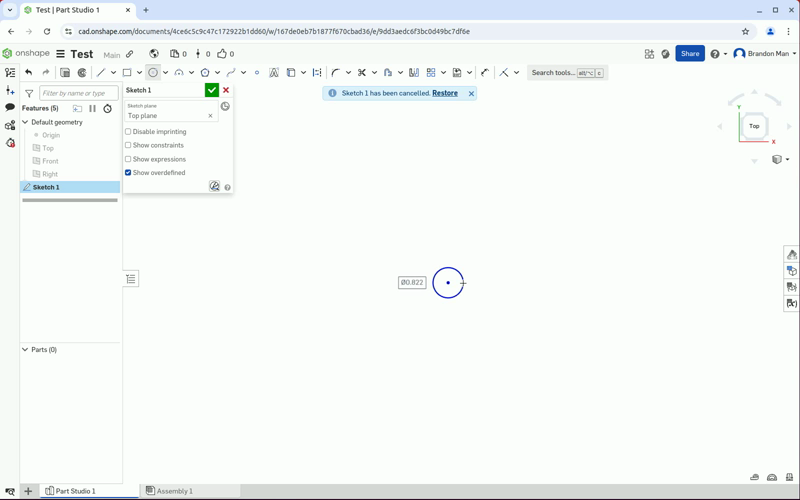
scroll(-6)
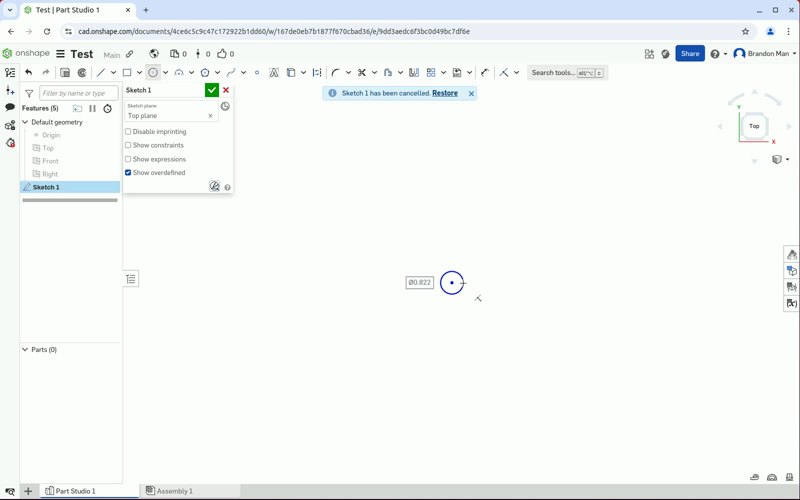
scroll(-6)
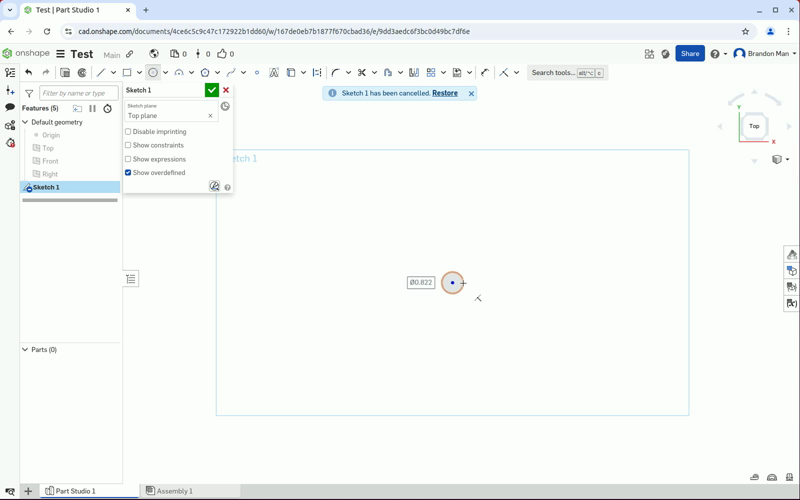
scroll(-6)
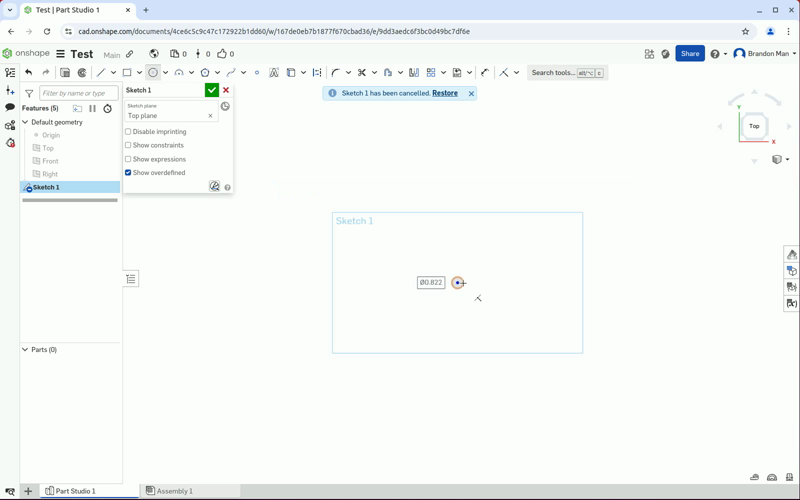
scroll(-6)
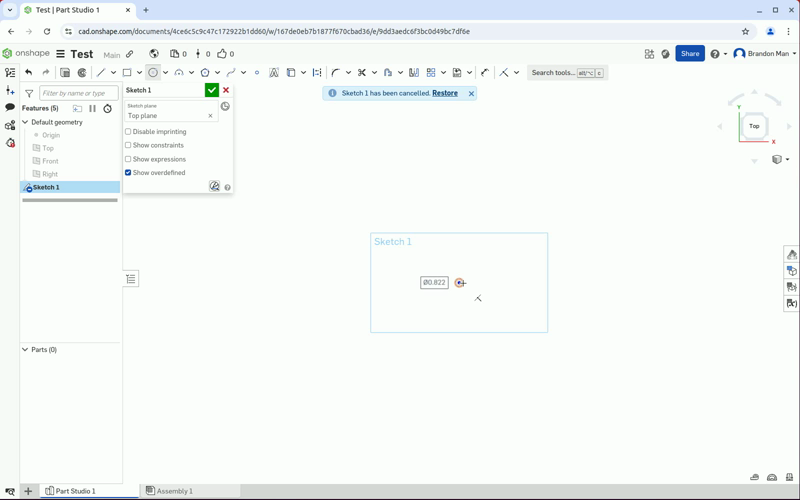
scroll(-6)
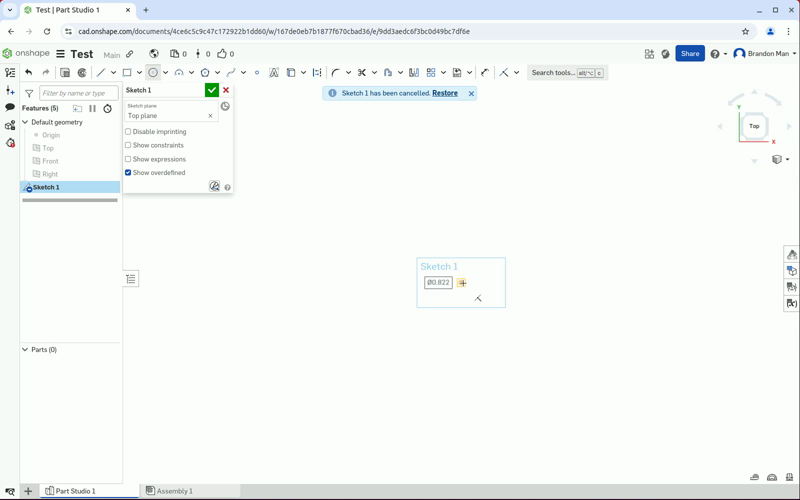
key(esc)
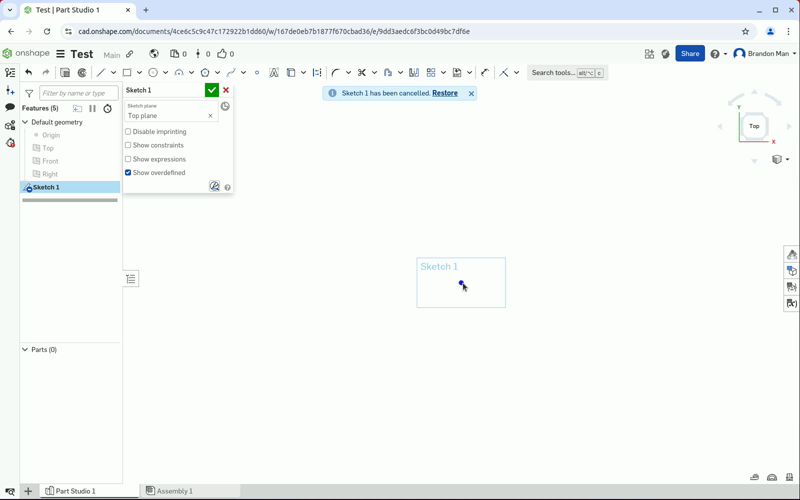
mouse_move(462, 282)
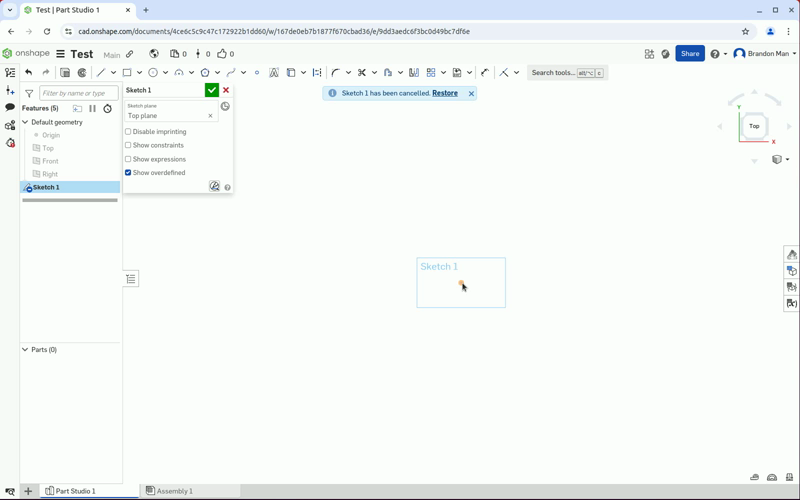
scroll(6)
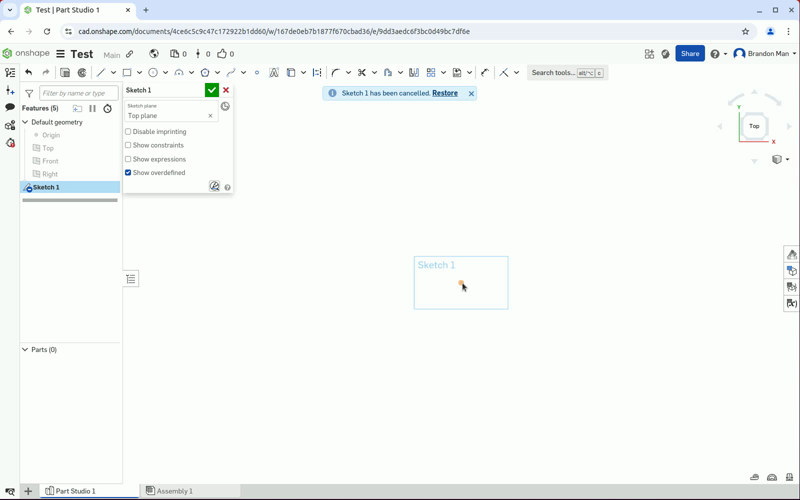
scroll(6)
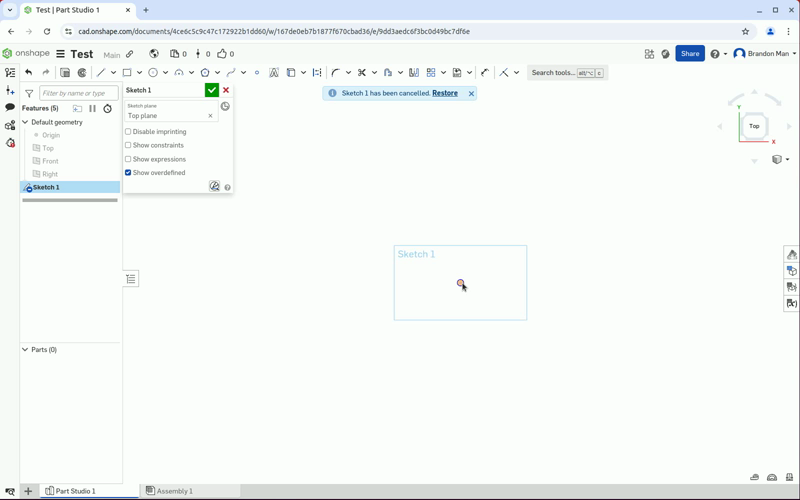
scroll(6)
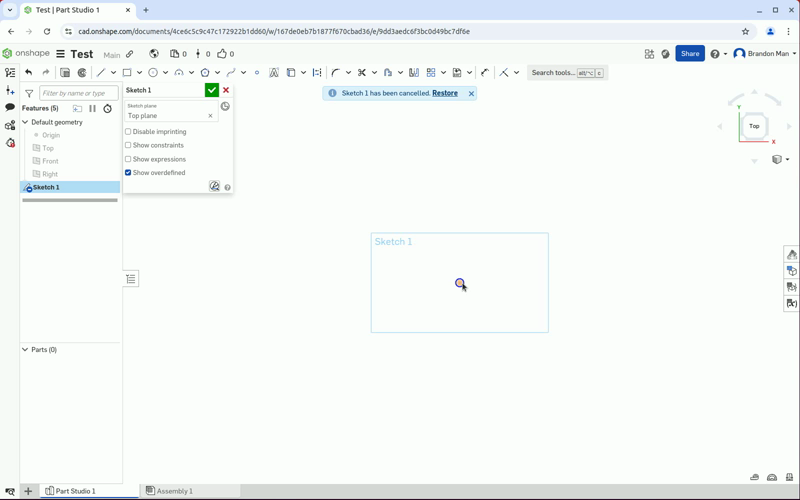
scroll(6)
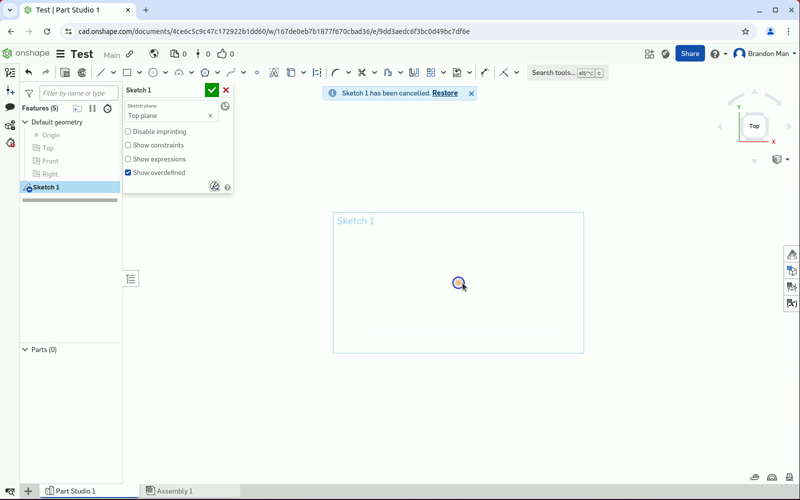
scroll(6)
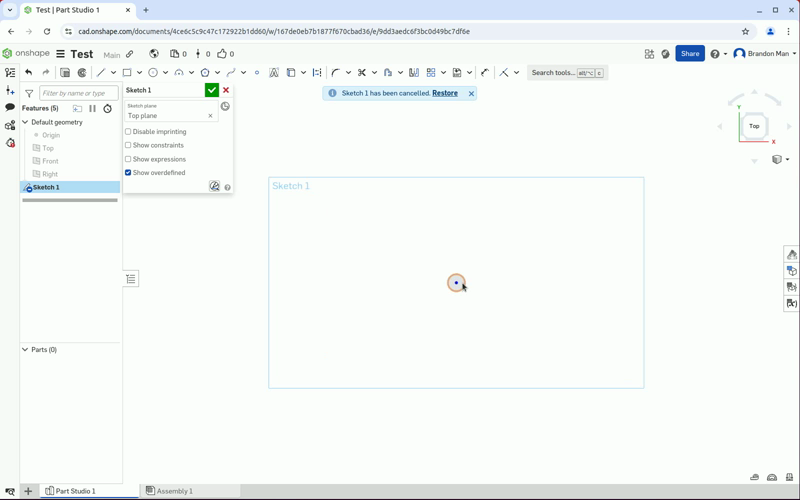
scroll(6)
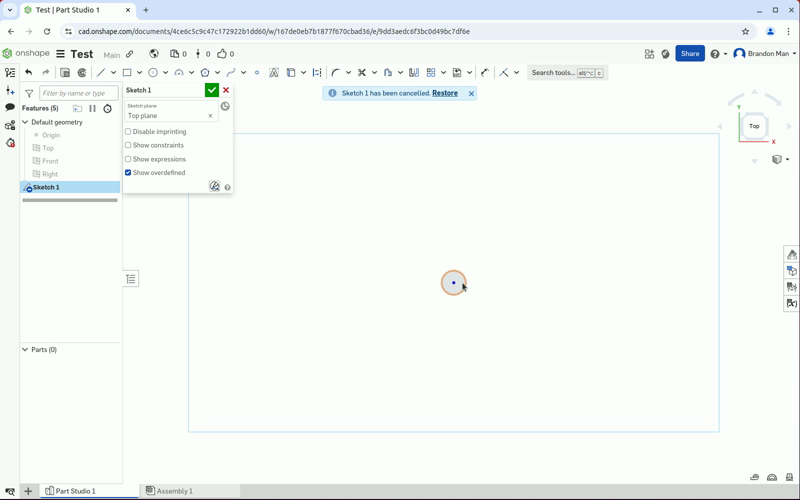
scroll(6)
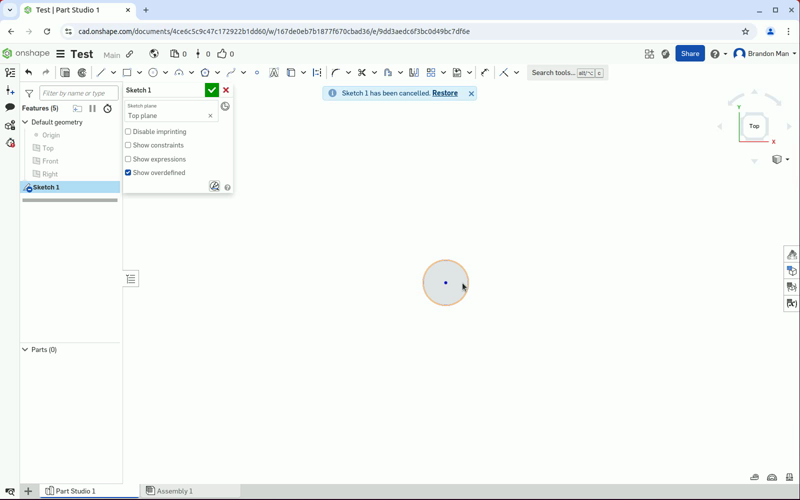
click(462, 282)
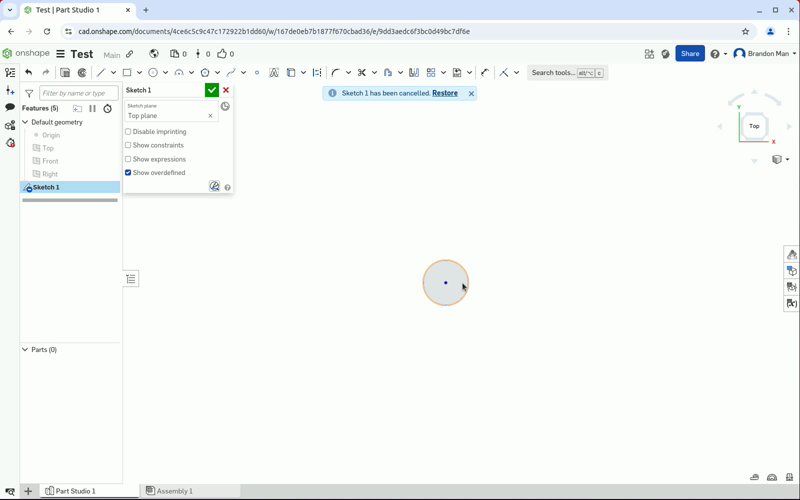
scroll(-6)
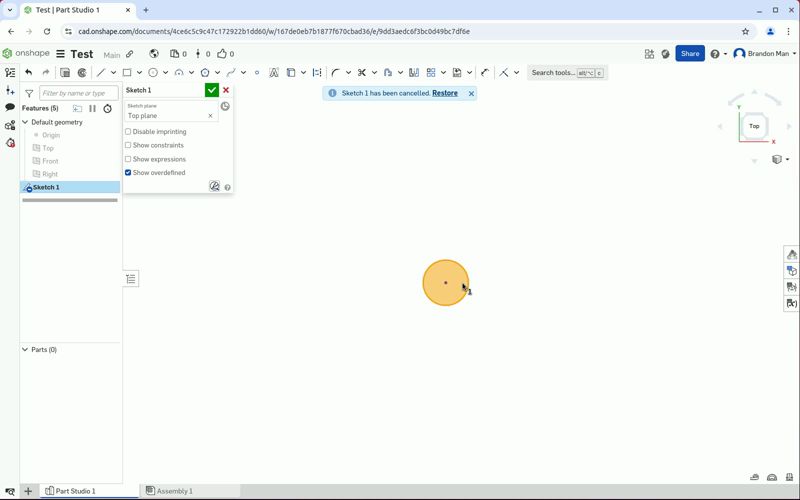
scroll(-6)
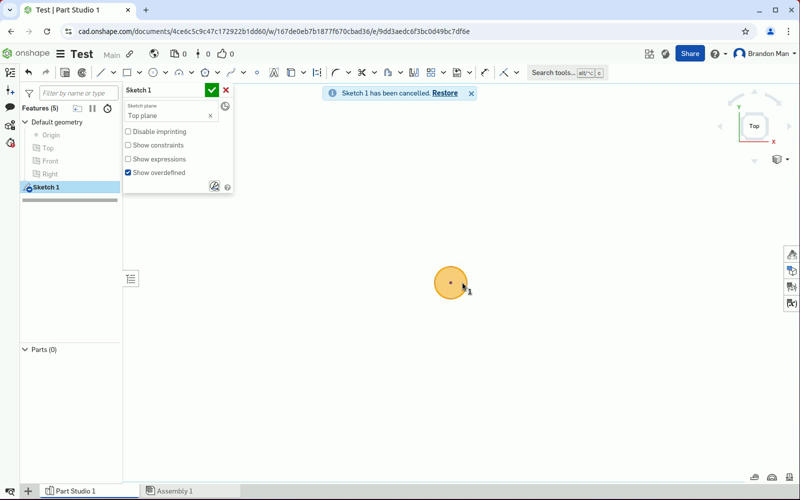
scroll(-6)
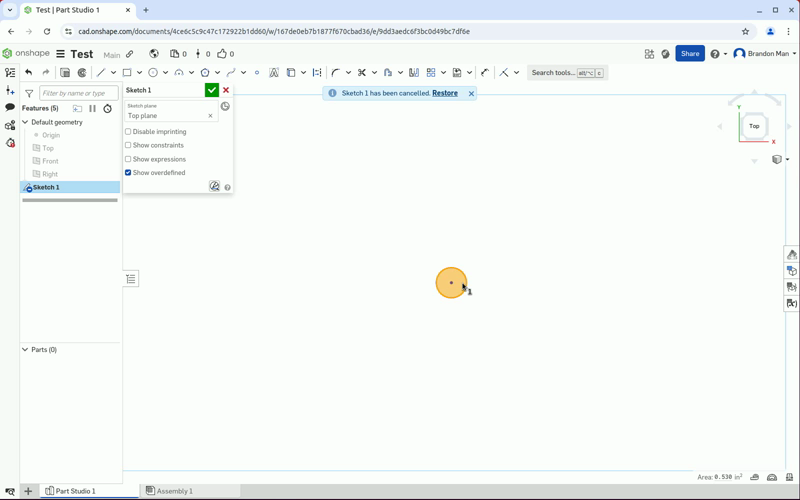
scroll(-6)
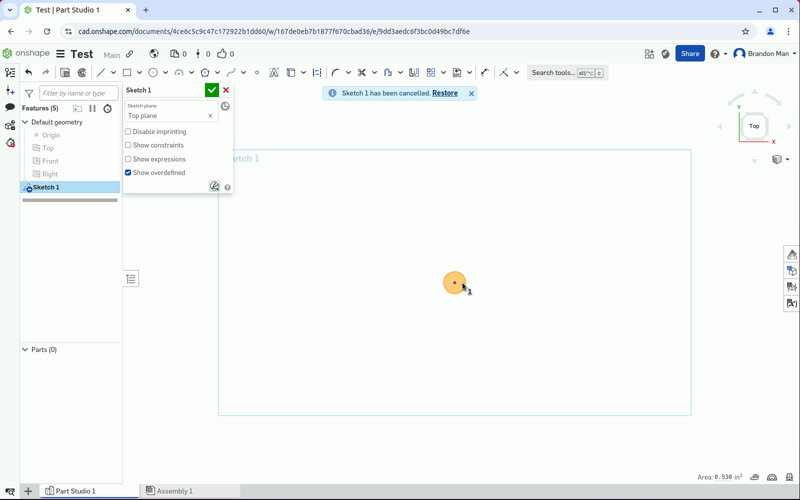
scroll(-6)
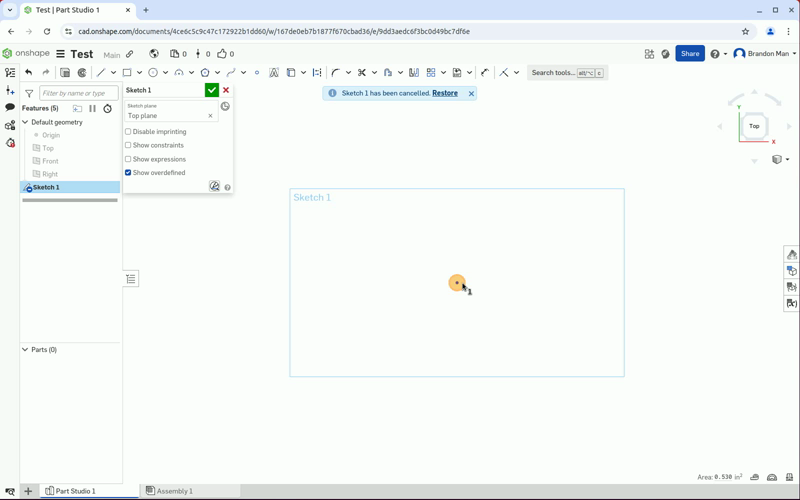
scroll(-6)
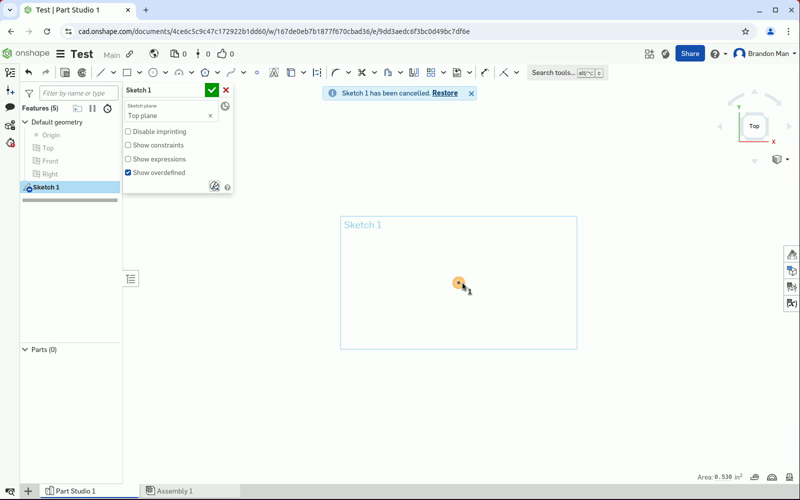
scroll(-6)
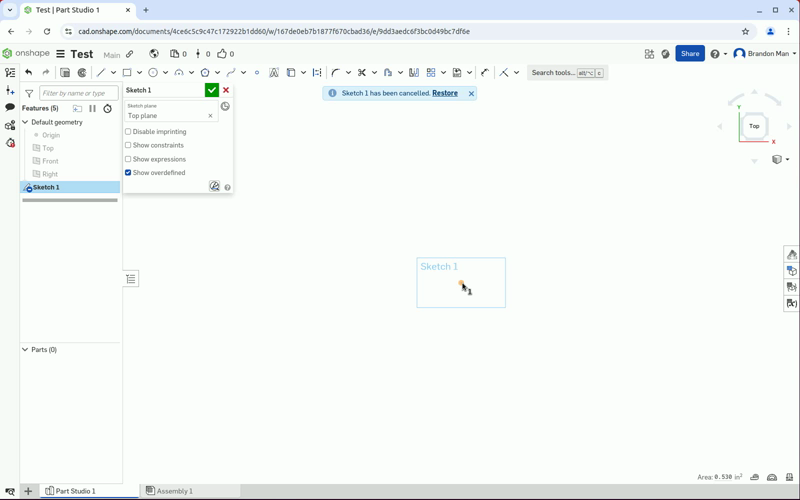
mouse_move(73, 352)
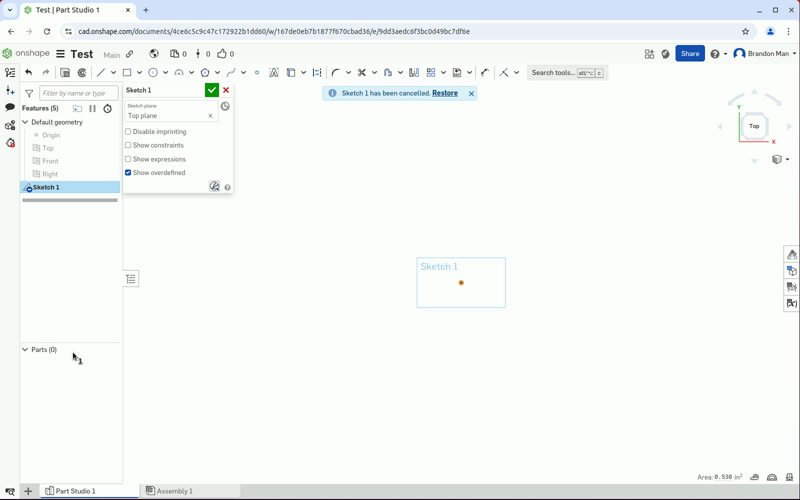
key(shift+y)
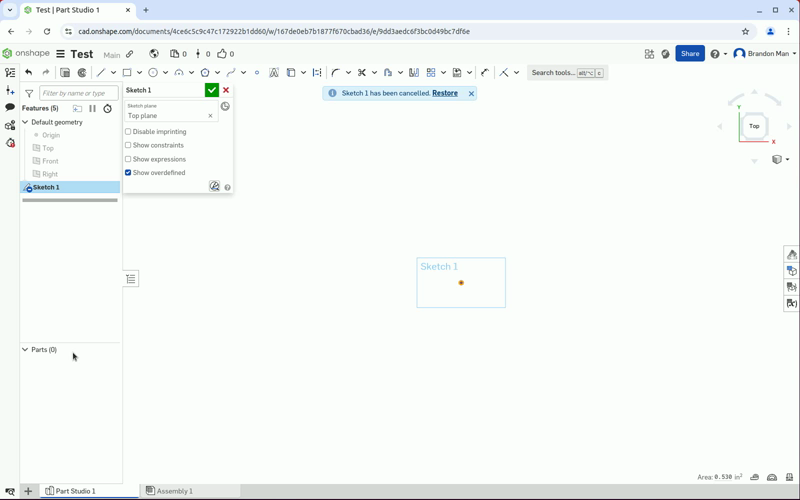
key(shift+e)
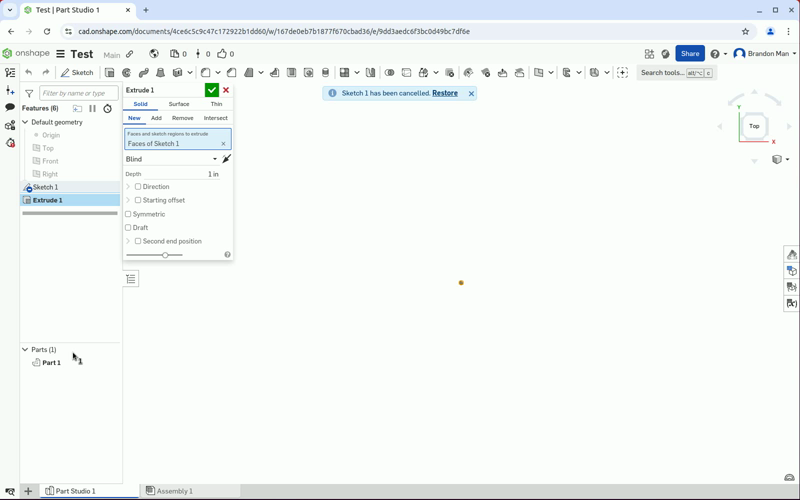
mouse_move(143, 106)
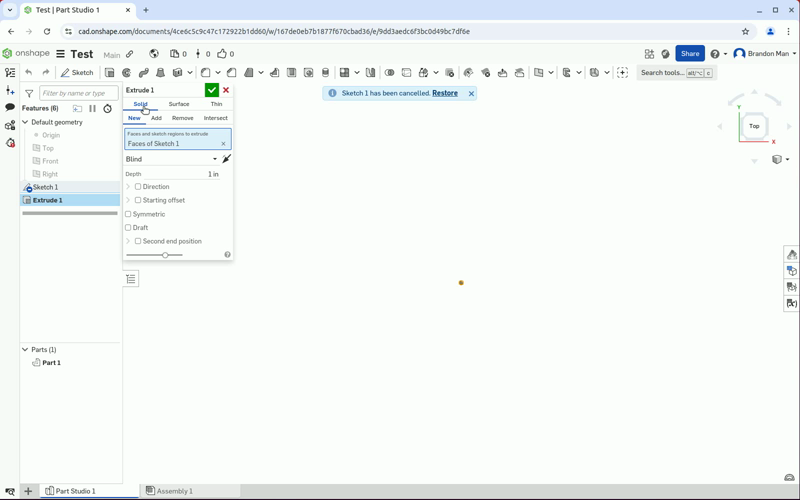
click(143, 106)
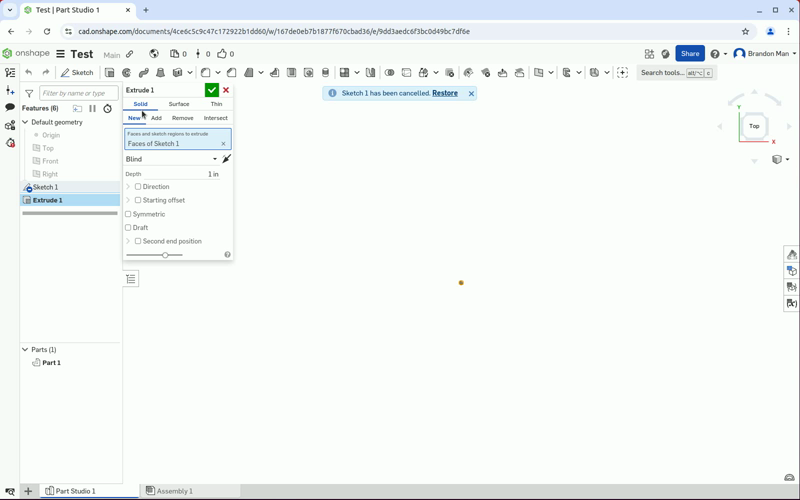
mouse_move(137, 120)
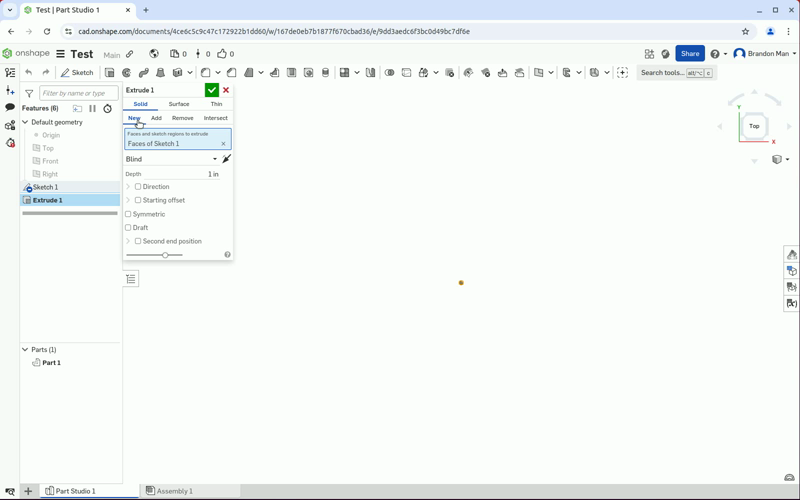
click(137, 120)
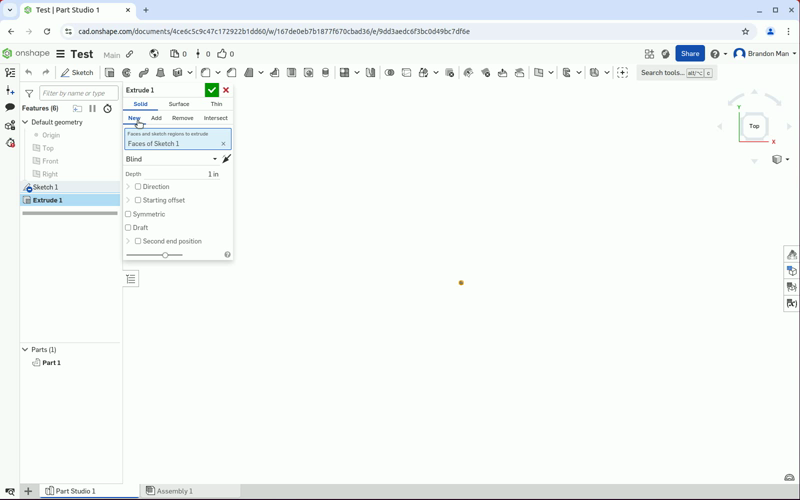
key(tab, 4)
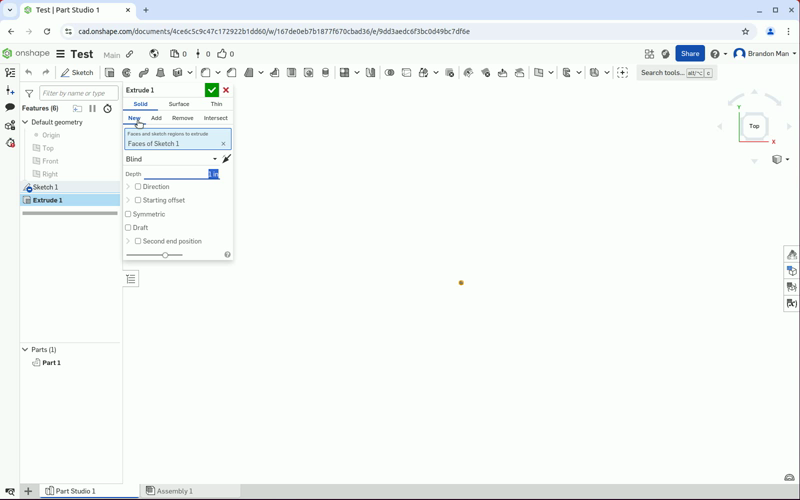
text(1.926)
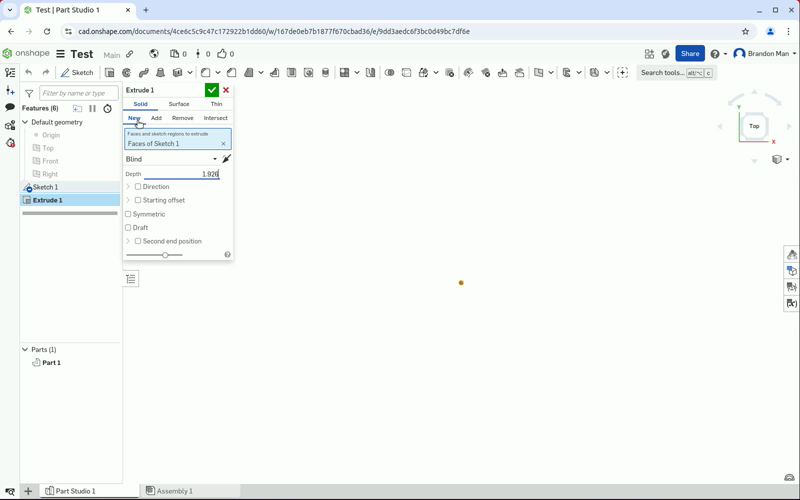
key(enter)
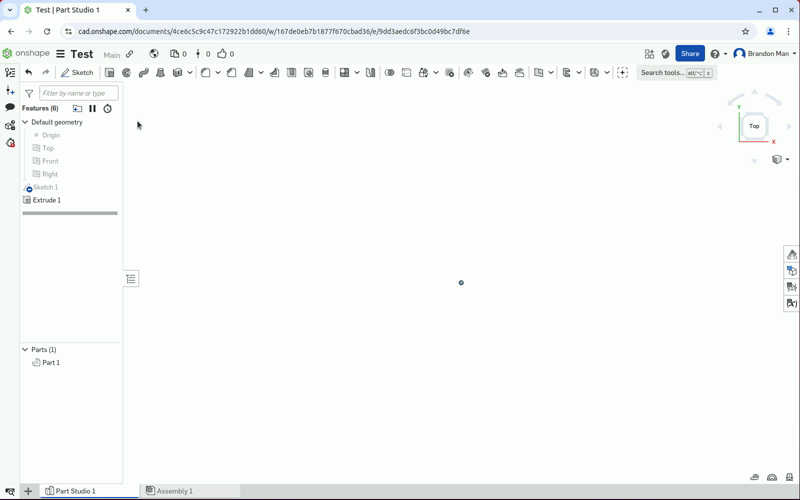
key(shift+h)
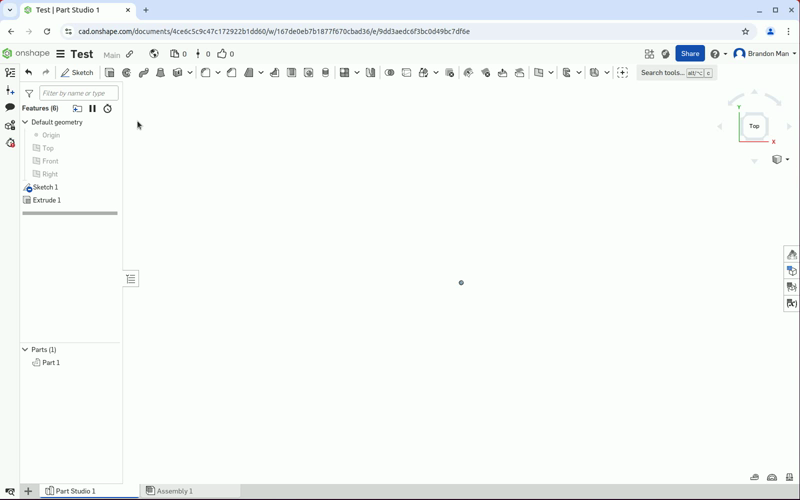
key(shift+h)
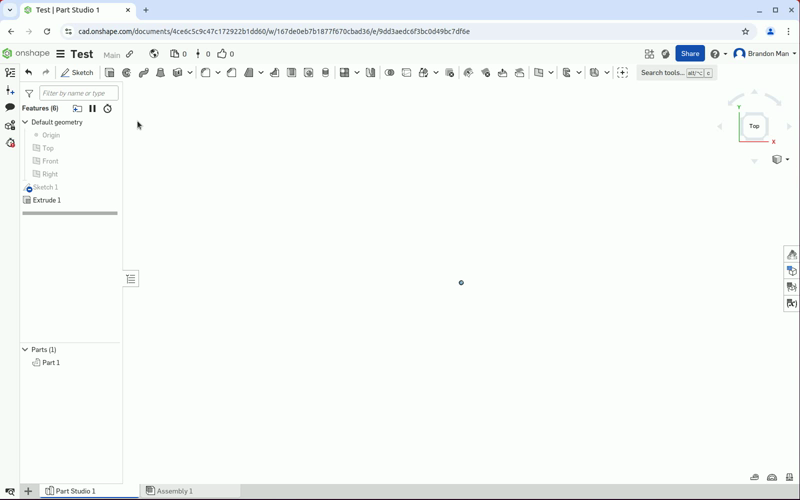
mouse_move(73, 189)
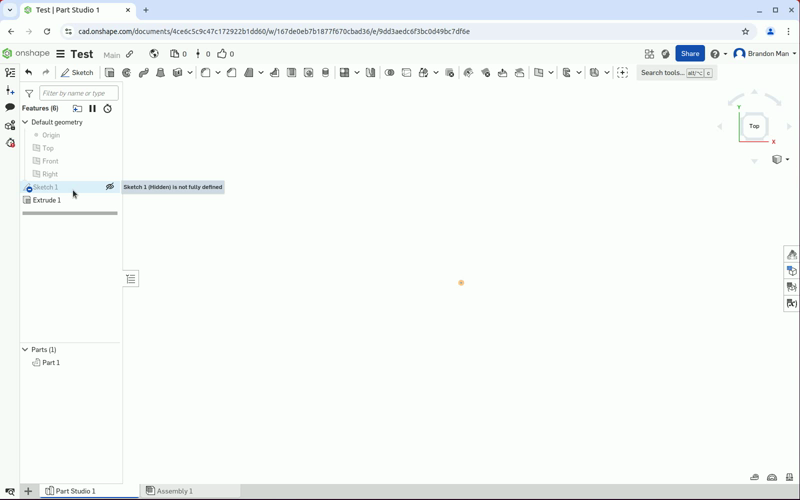
click(73, 189)
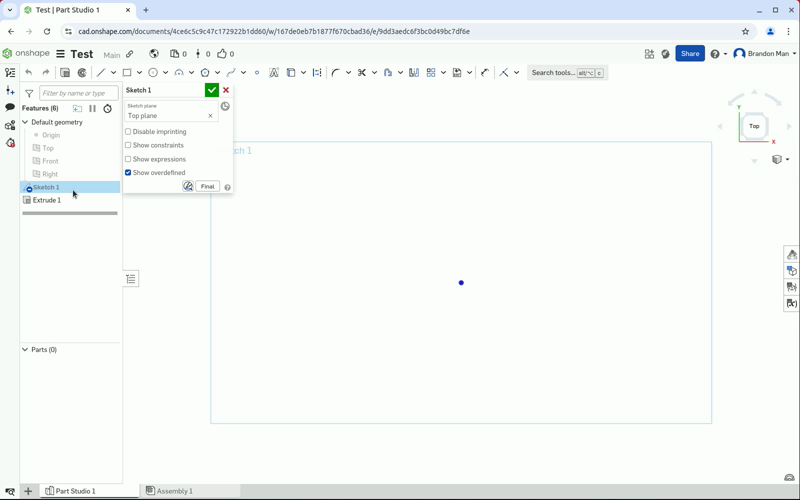
mouse_move(229, 92)
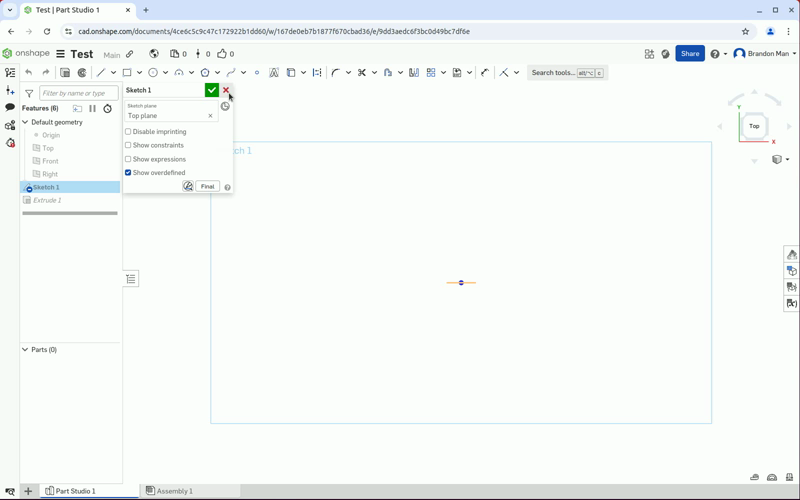
click(229, 92)
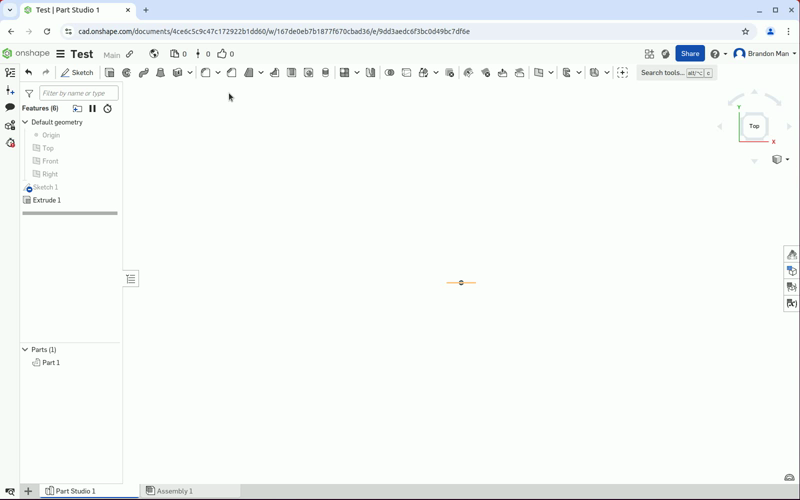
mouse_move(73, 352)
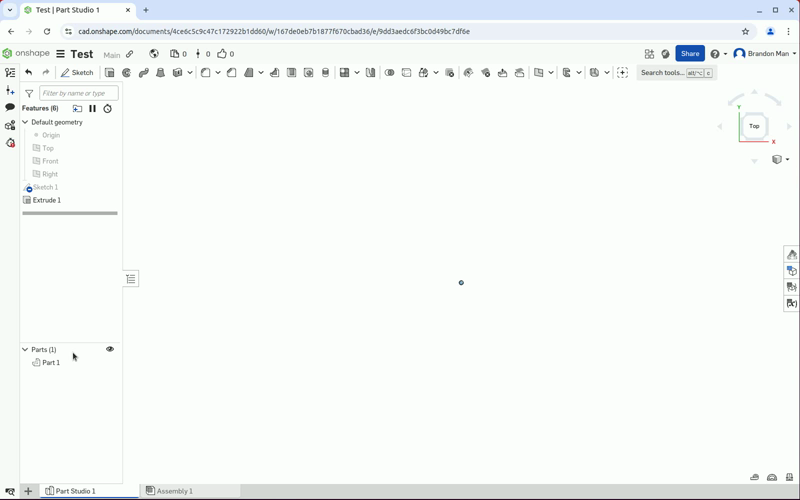
key(y)
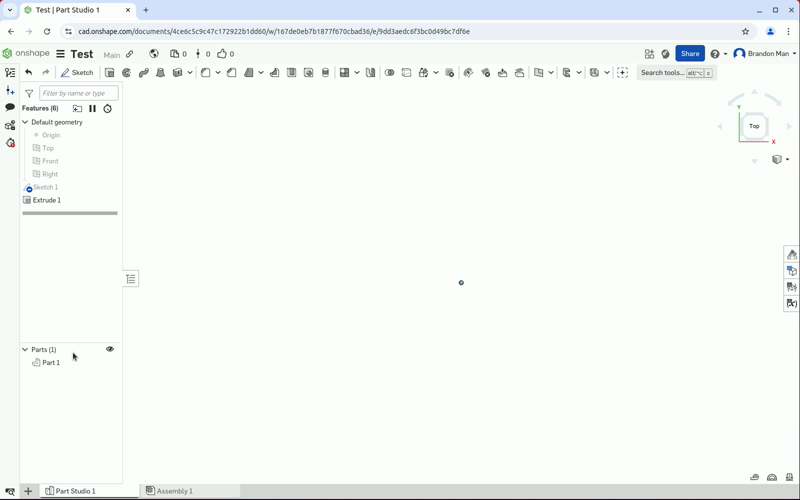
key(shift+p)
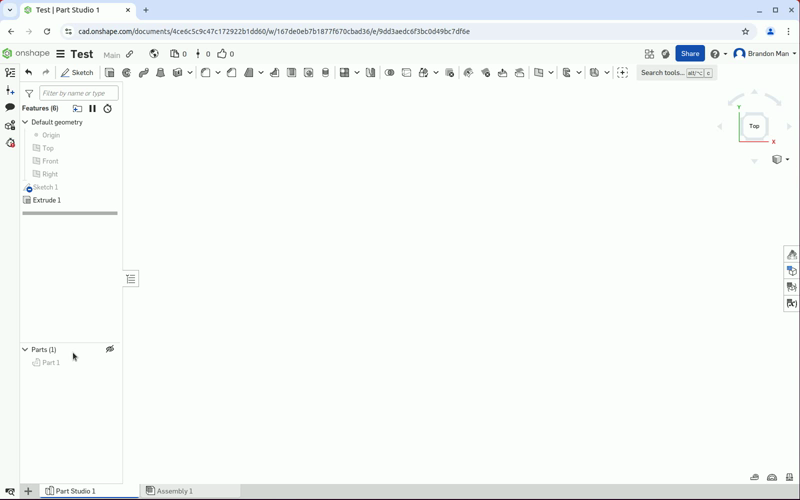
key(space)
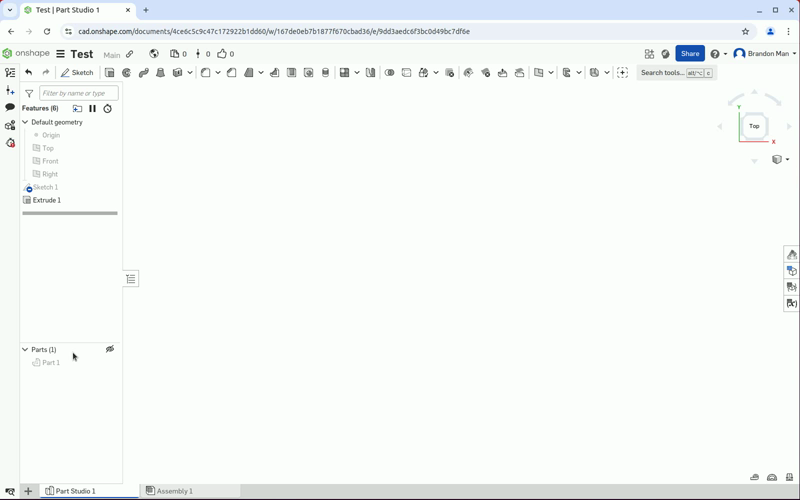
key_down(shift)
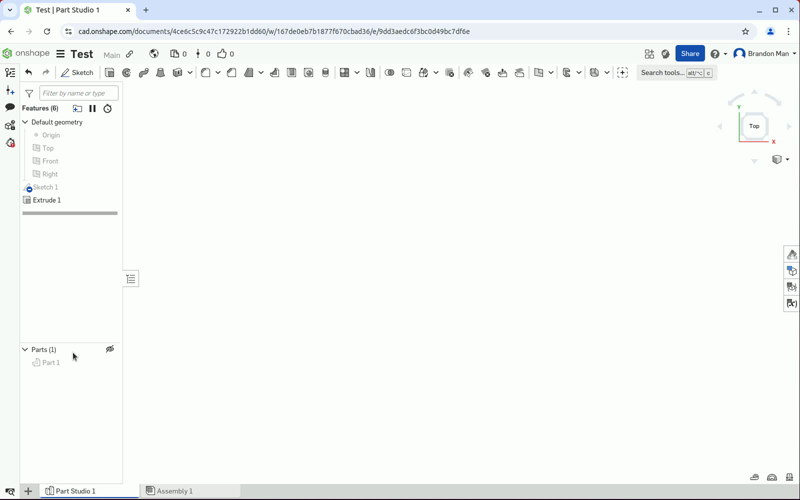
key(up)
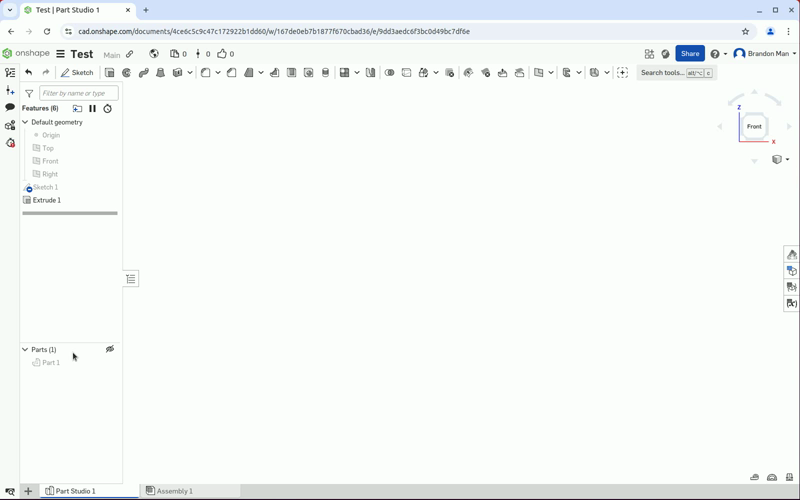
key_up(shift)
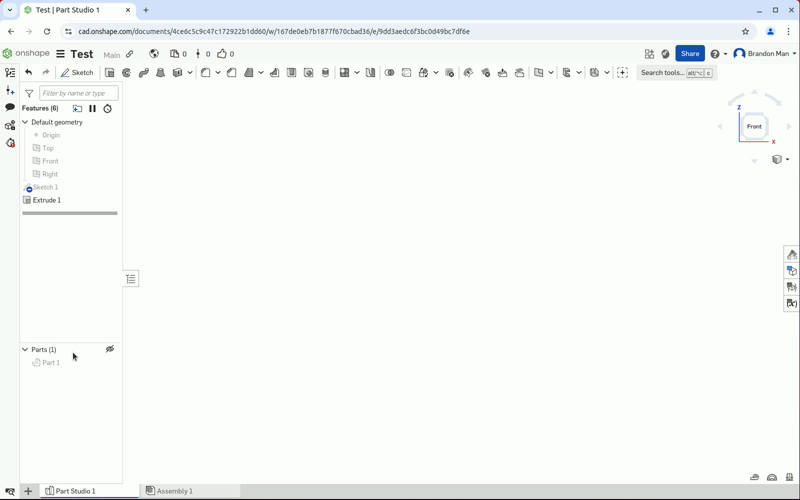
key(space)
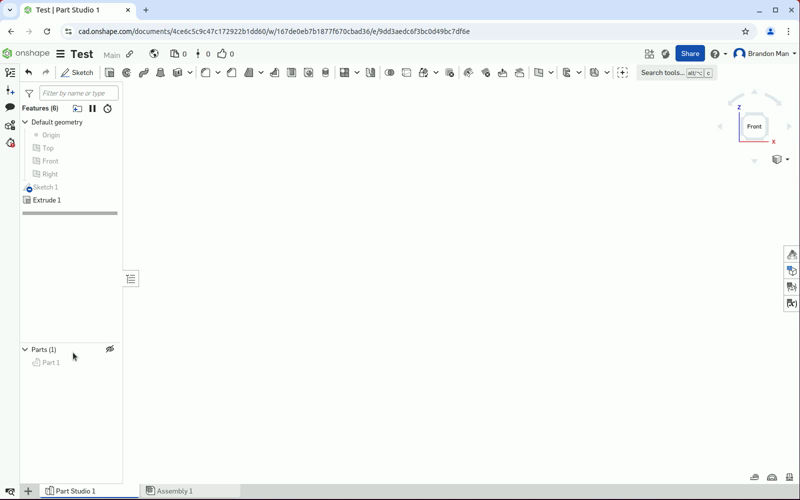
key_down(shift)
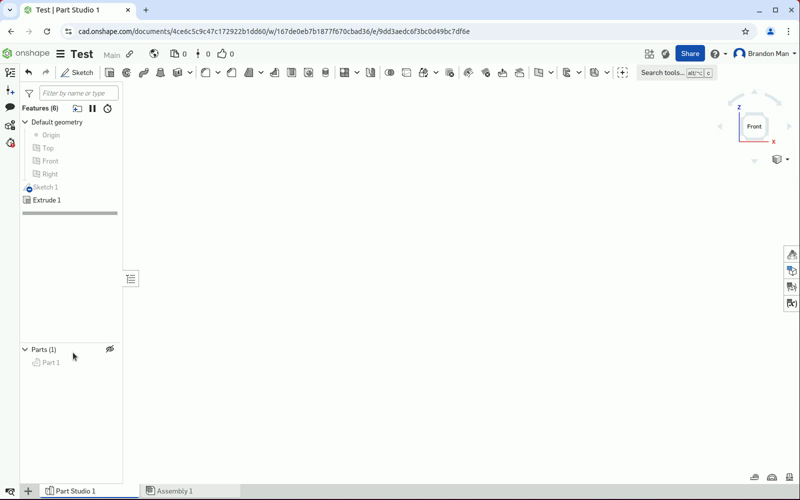
key(left)
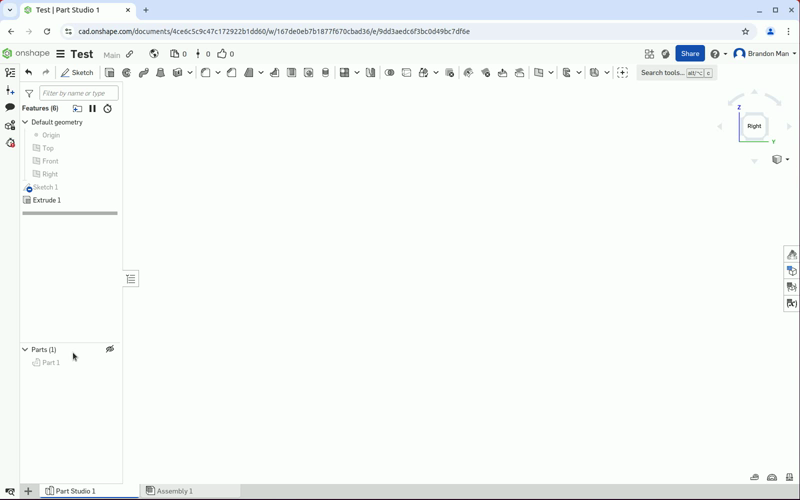
key_up(shift)
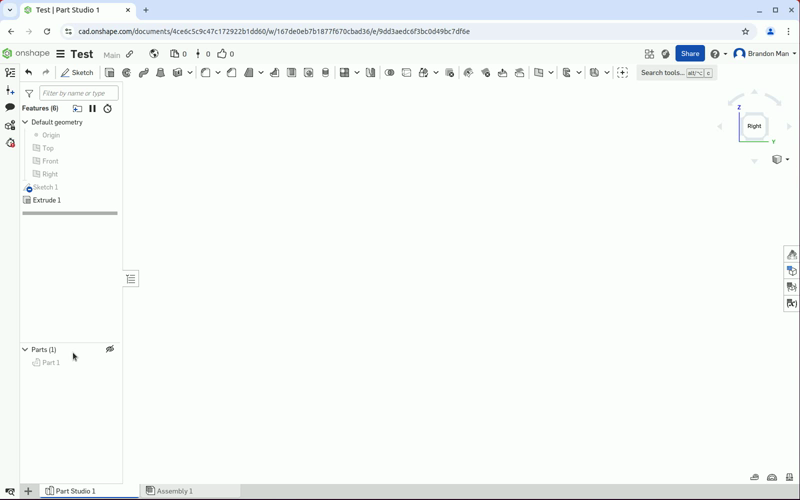
mouse_move(73, 352)
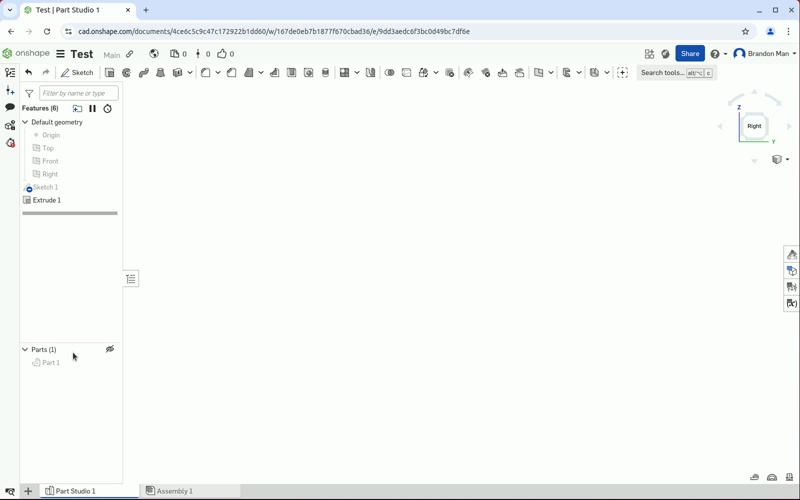
key(shift+y)
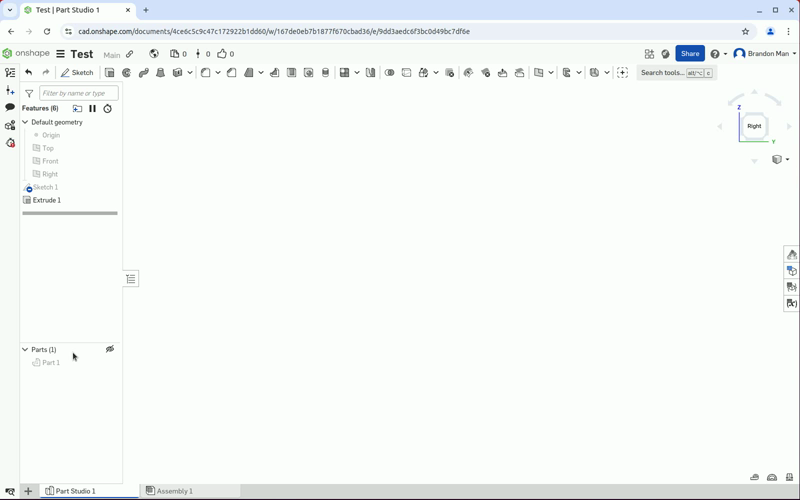
key(shift+s)
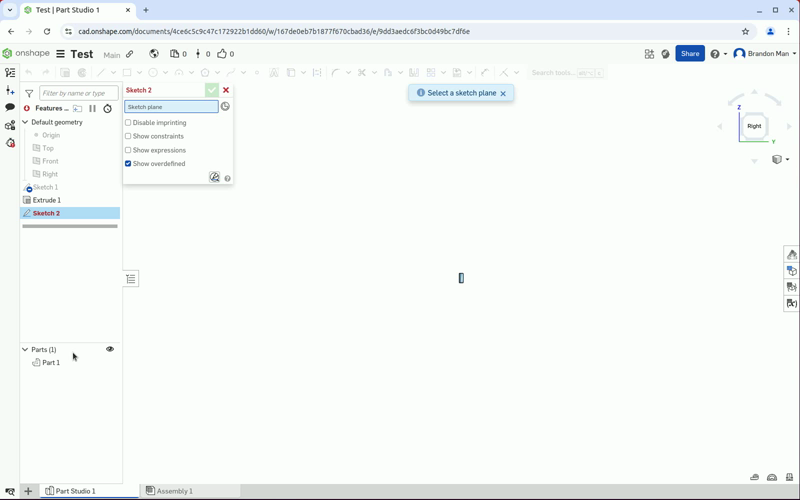
mouse_move(73, 176)
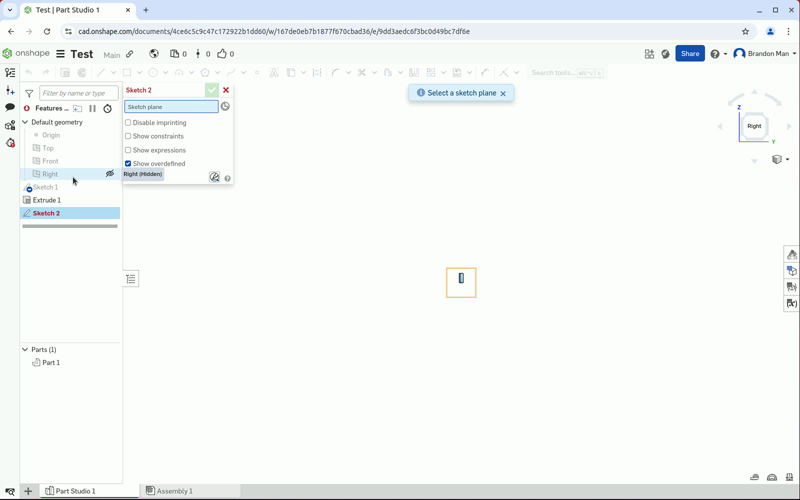
click(73, 176)
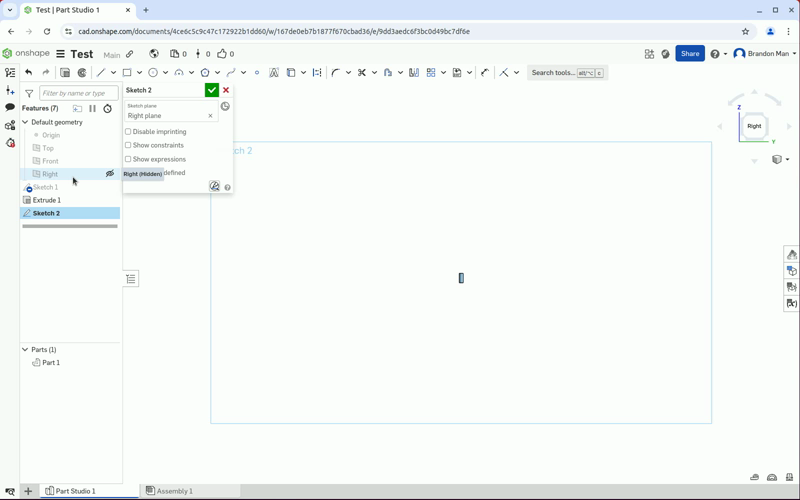
mouse_move(73, 352)
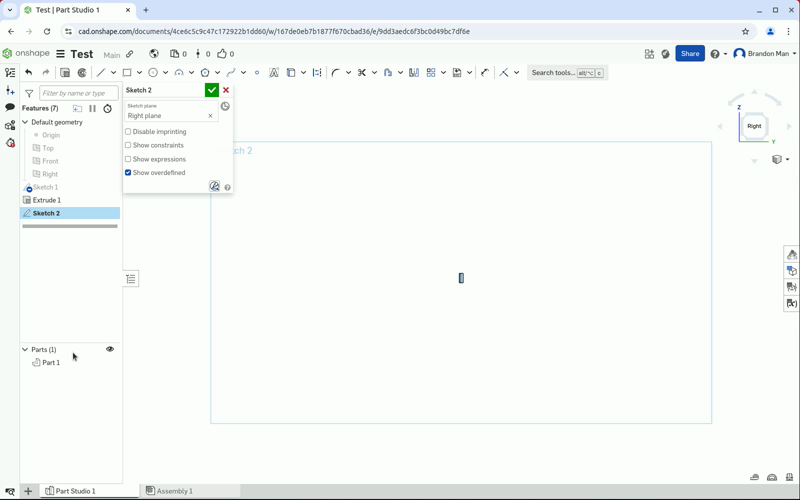
key(y)
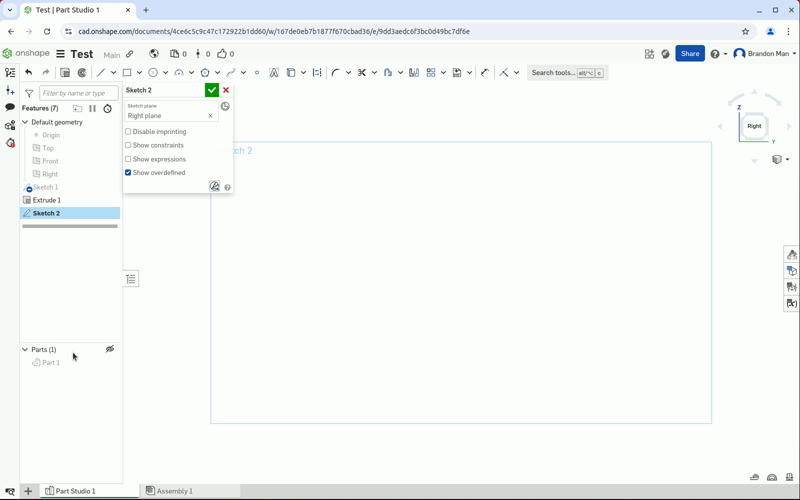
key(c)
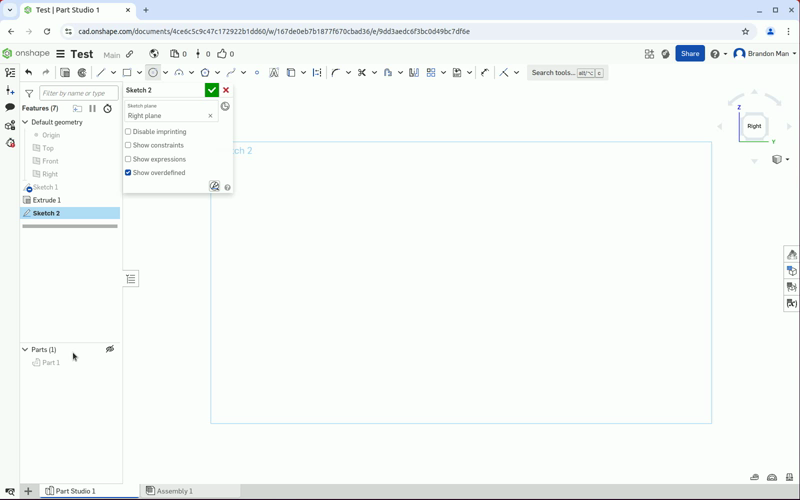
key_down(shift)
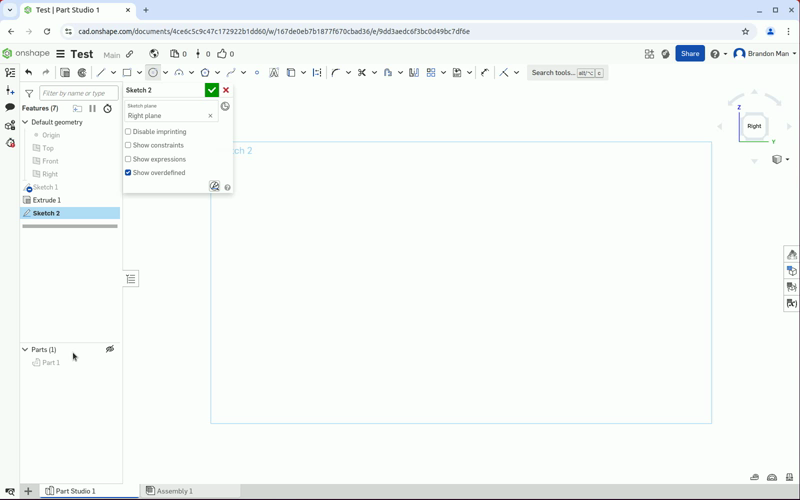
mouse_move(460, 280)
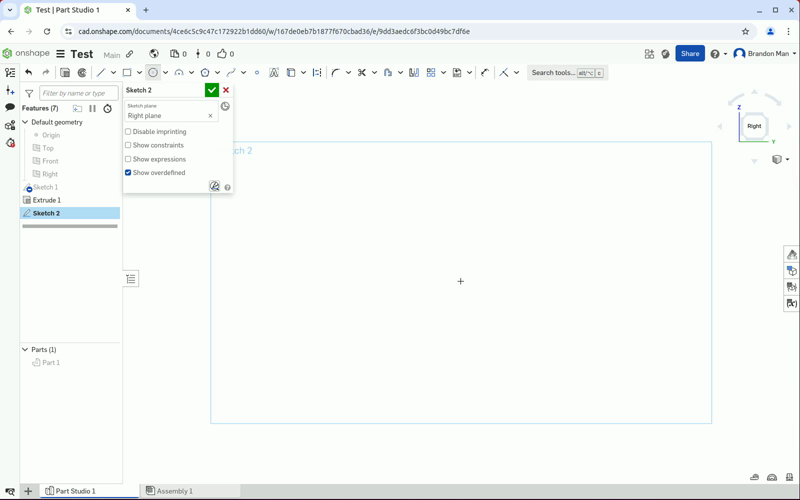
click(460, 280)
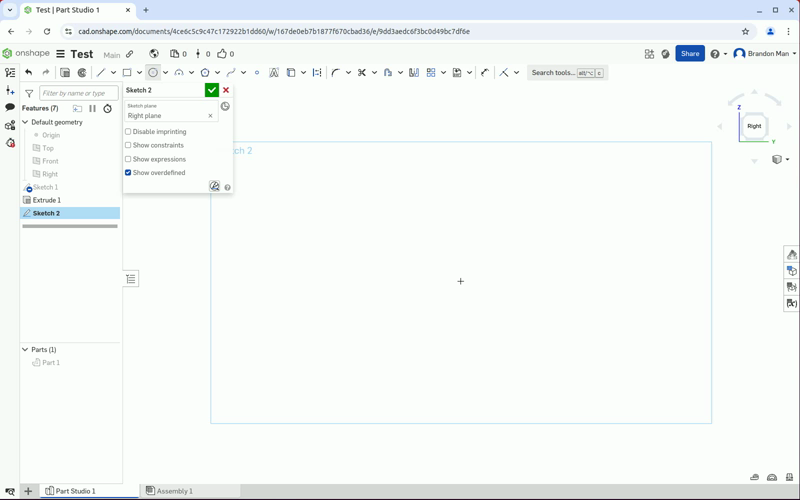
key_up(shift)
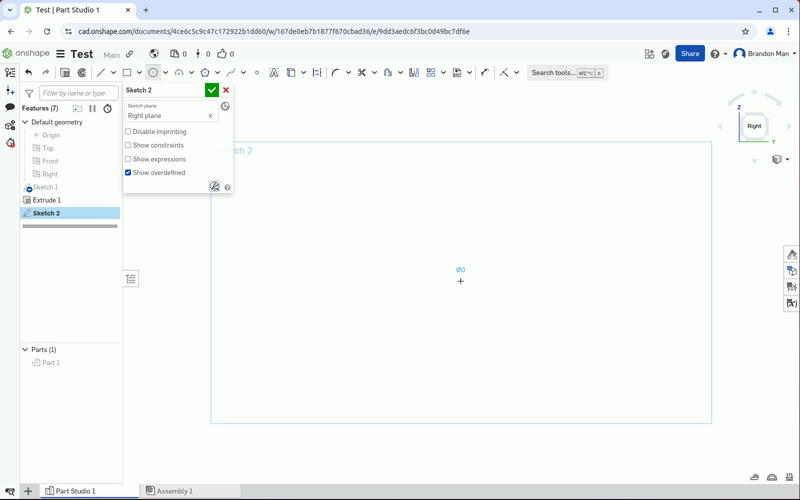
mouse_move(461, 280)
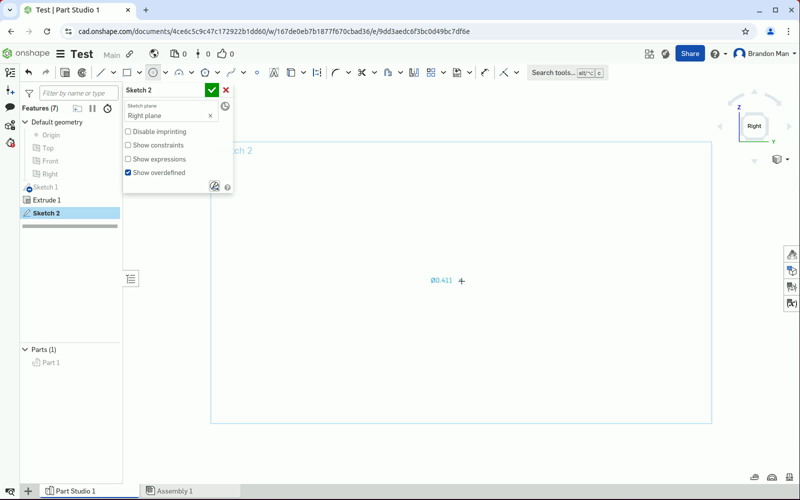
scroll(6)
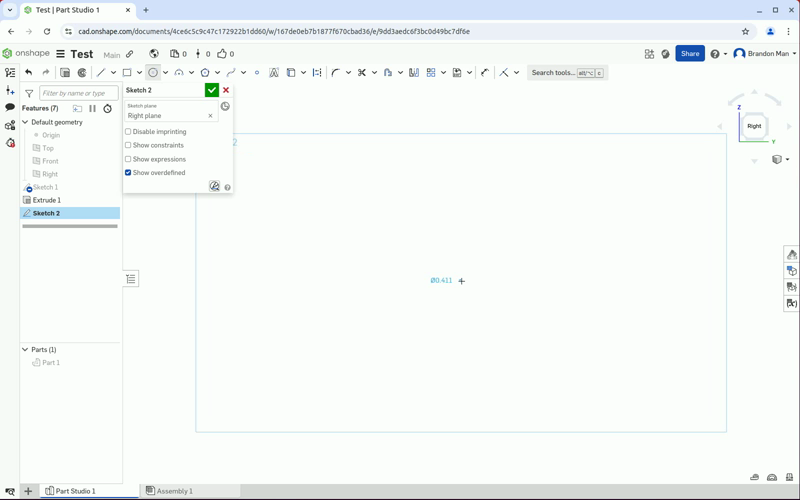
scroll(6)
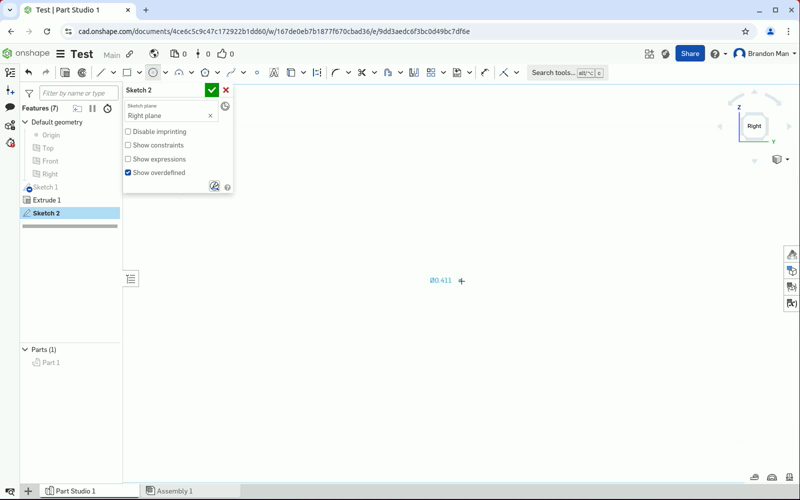
scroll(6)
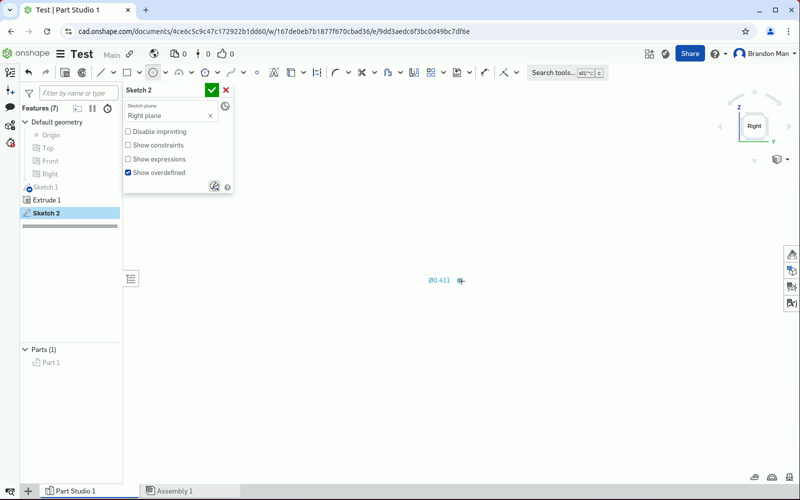
scroll(6)
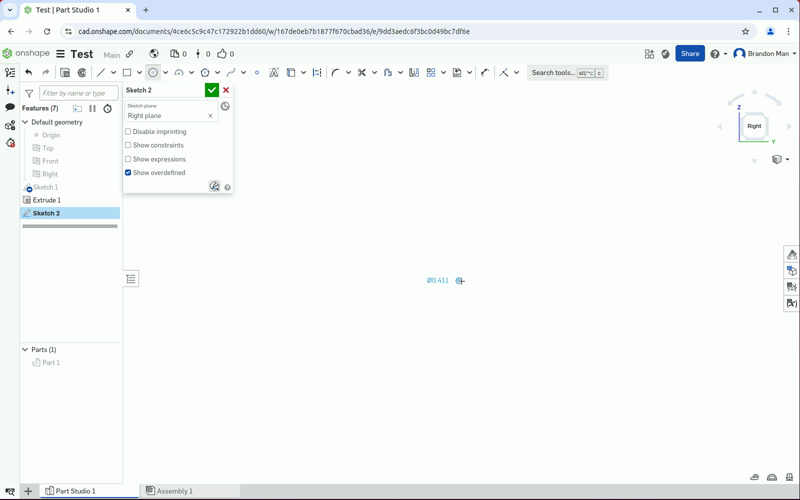
scroll(6)
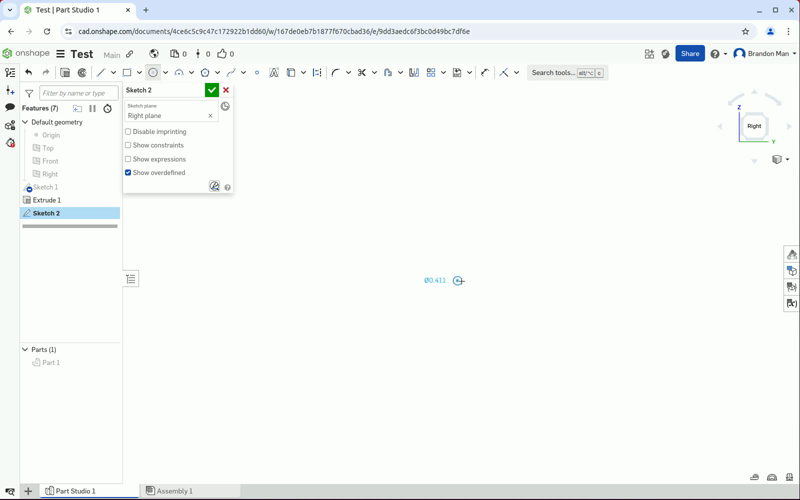
scroll(6)
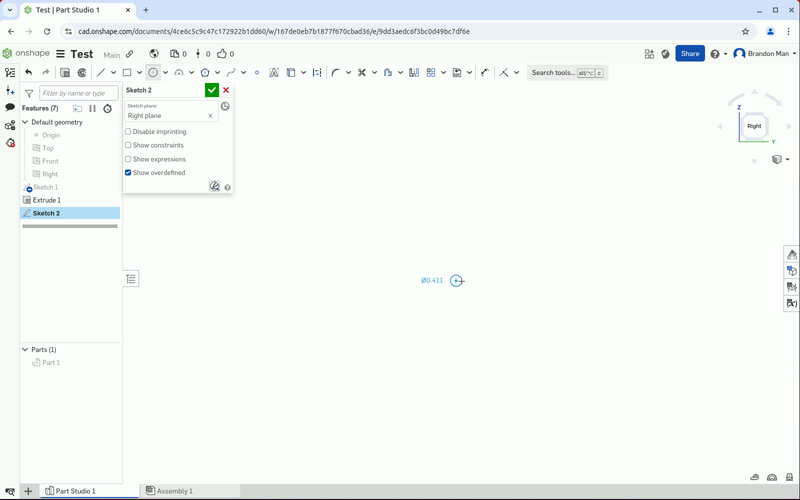
scroll(6)
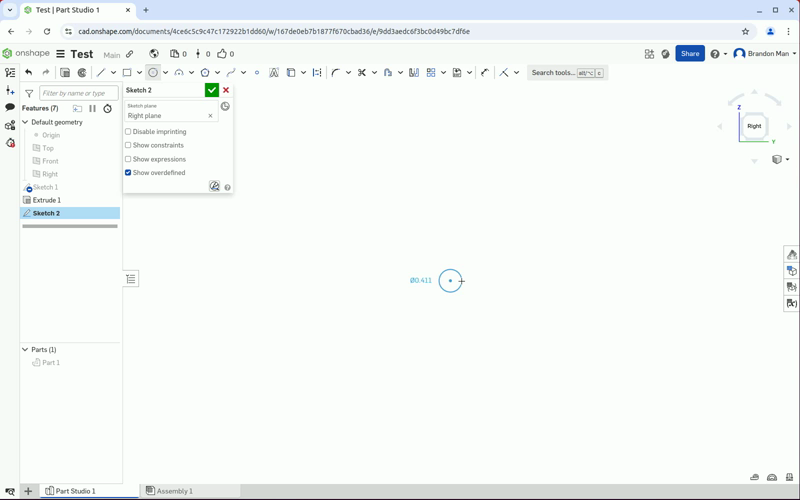
click(461, 280)
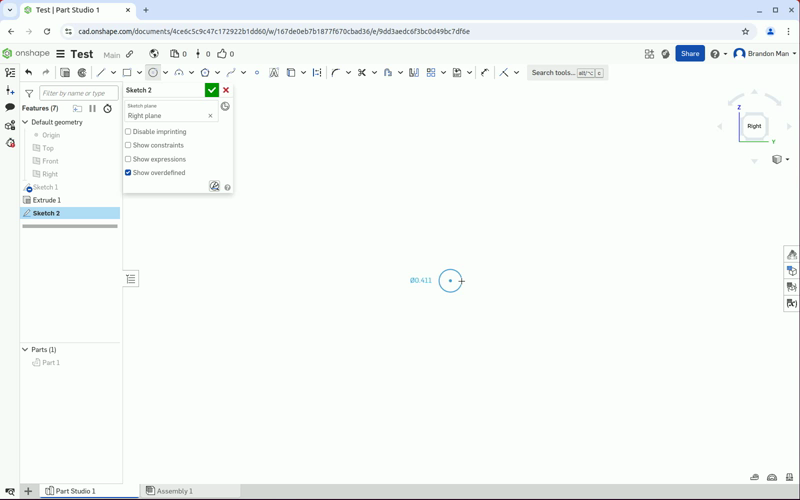
scroll(-6)
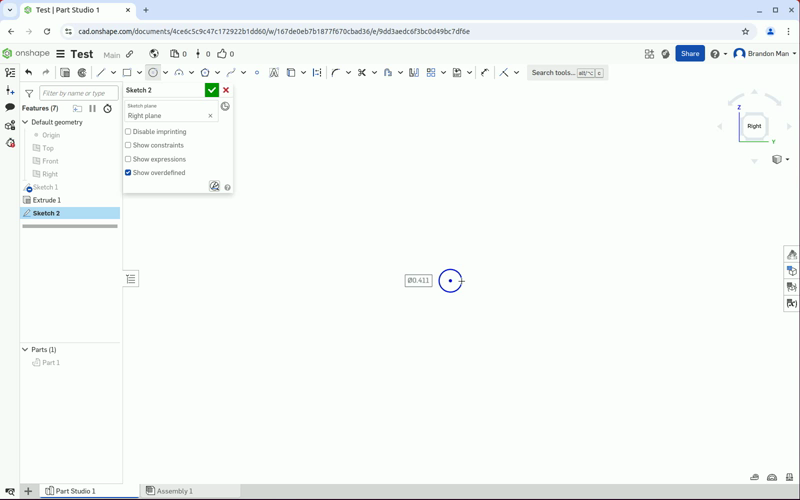
scroll(-6)
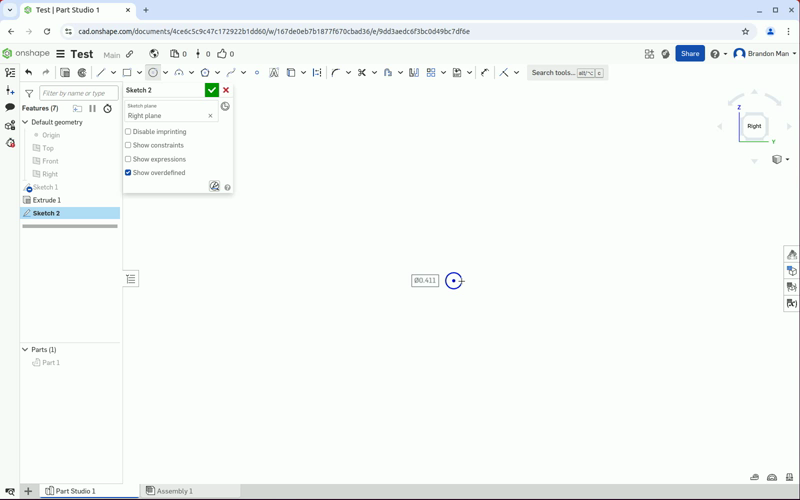
scroll(-6)
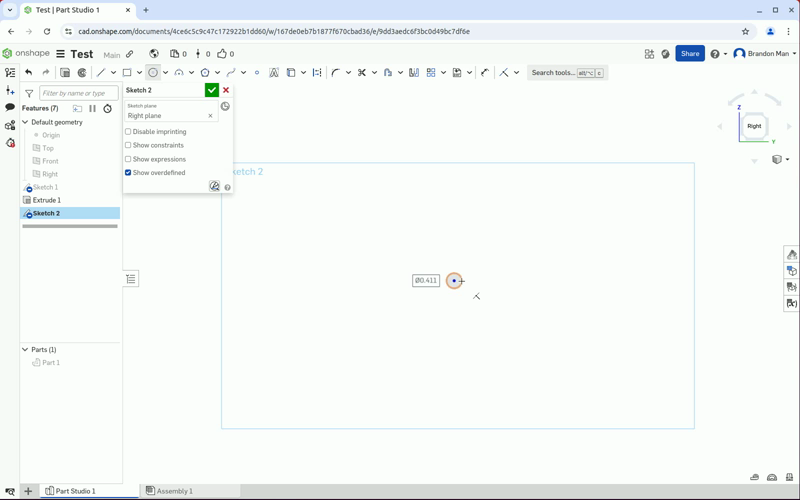
scroll(-6)
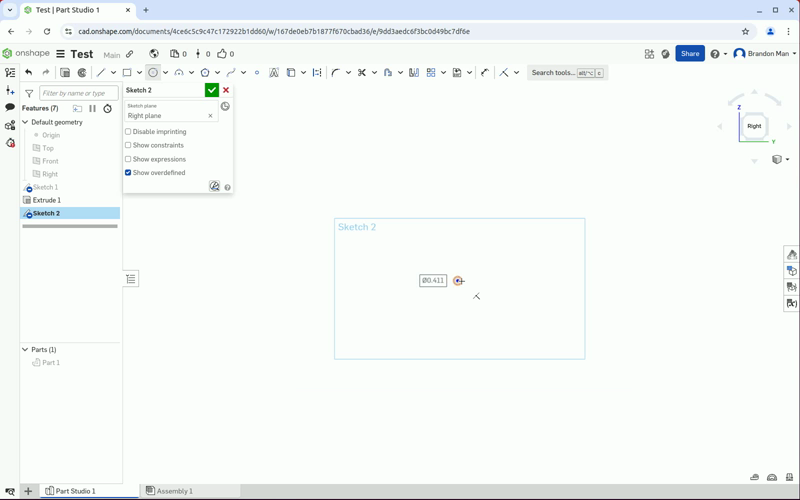
scroll(-6)
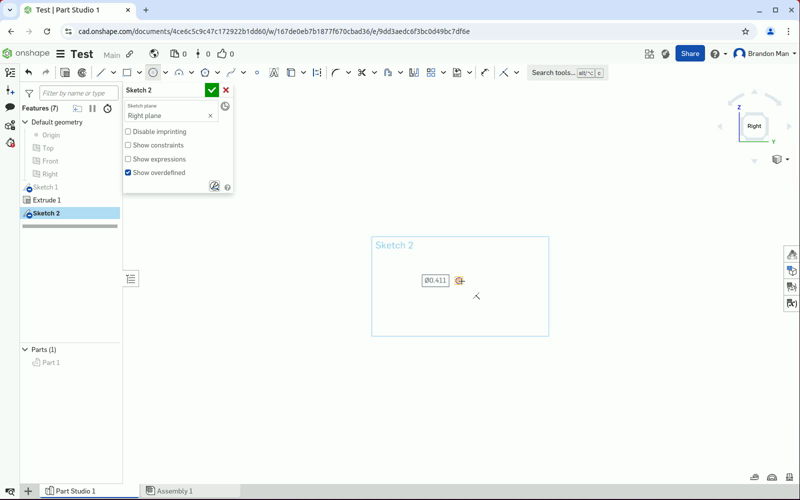
scroll(-6)
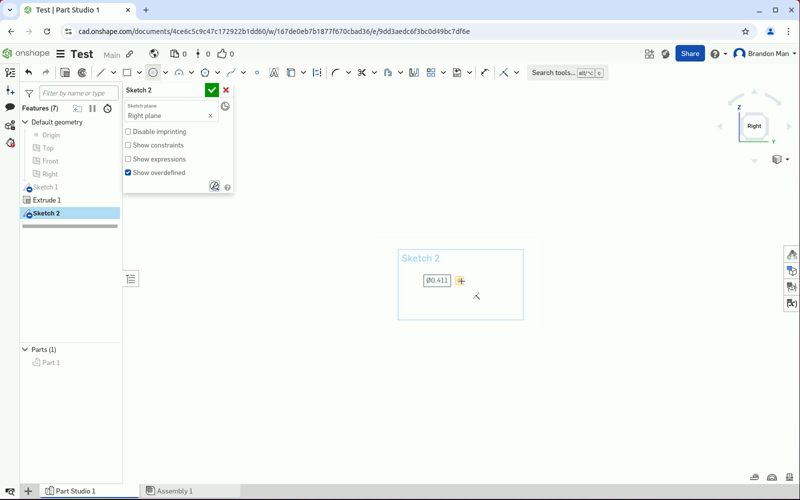
scroll(-6)
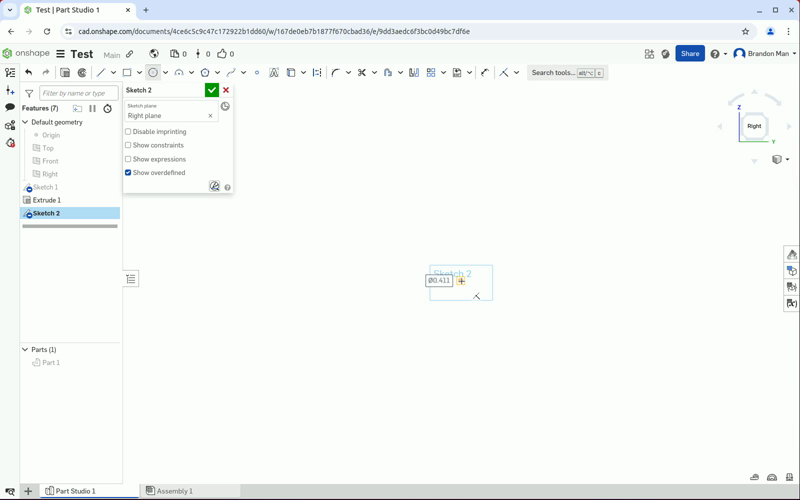
key(esc)
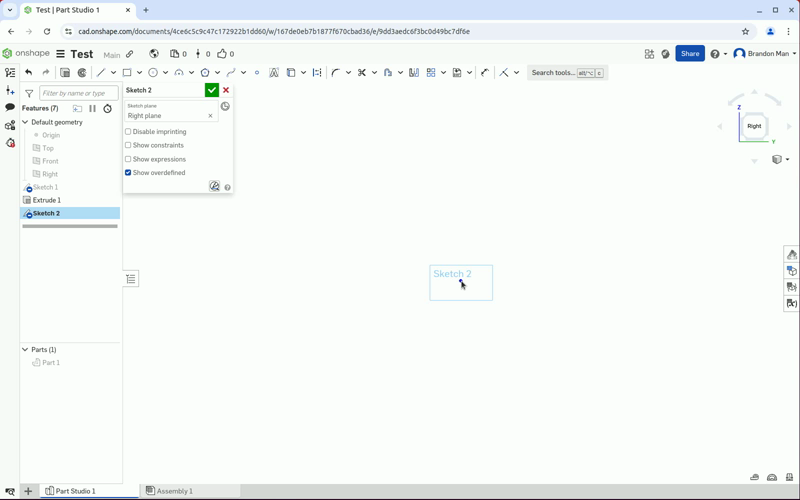
mouse_move(460, 279)
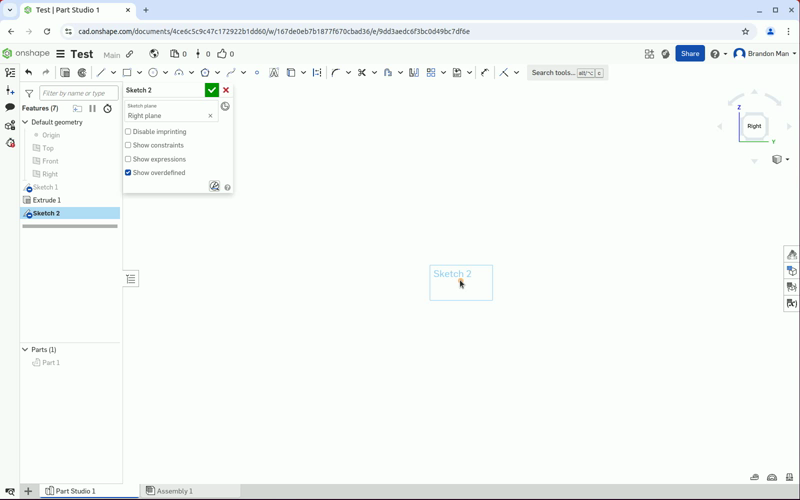
scroll(6)
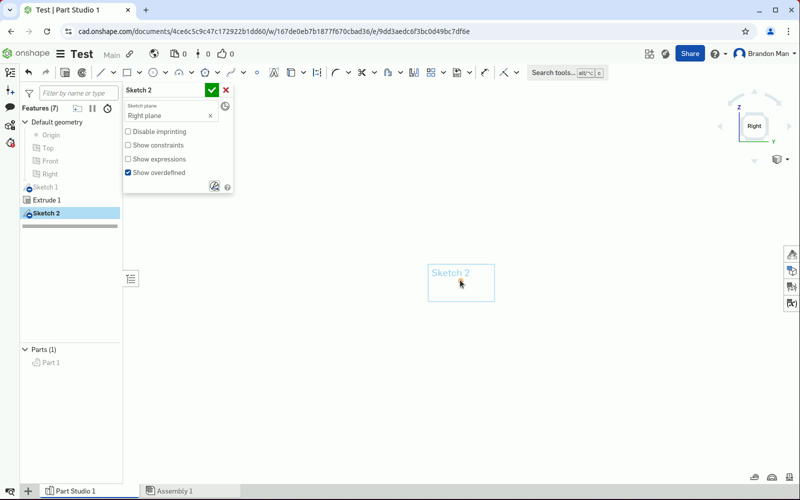
scroll(6)
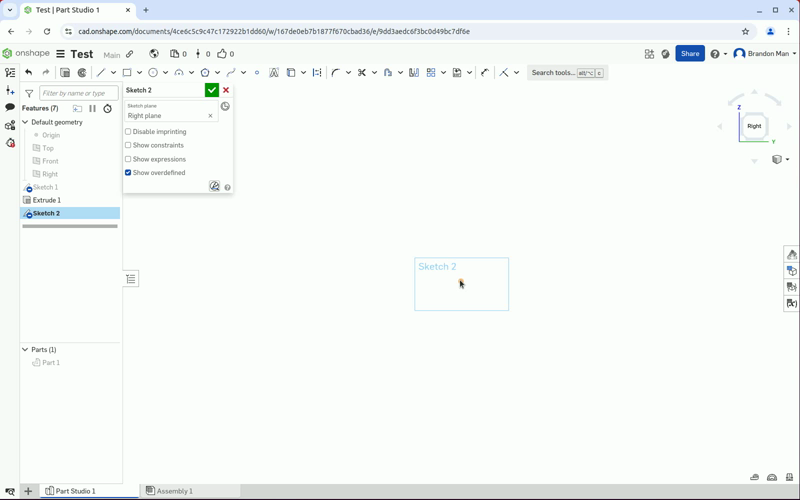
scroll(6)
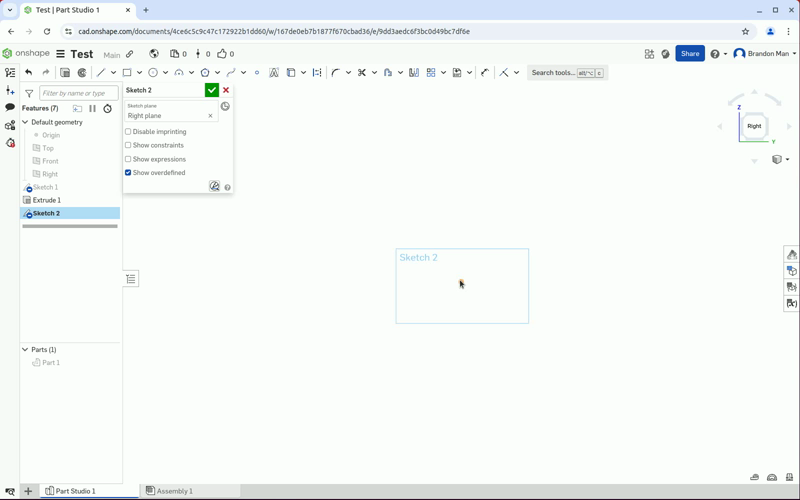
scroll(6)
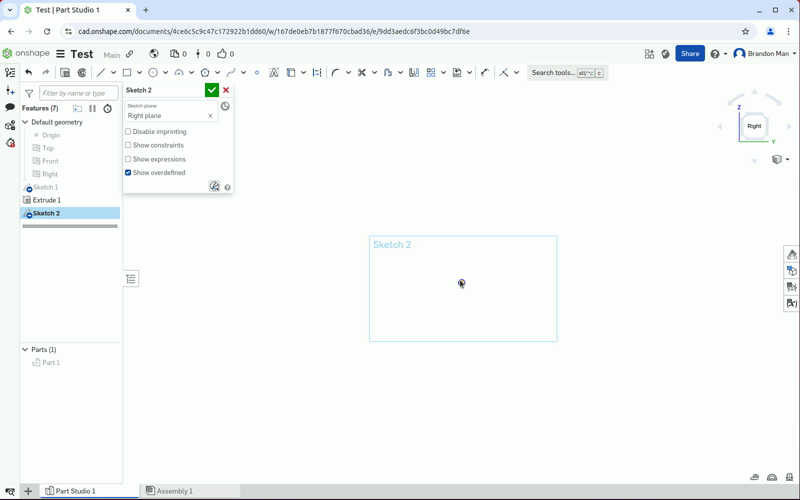
scroll(6)
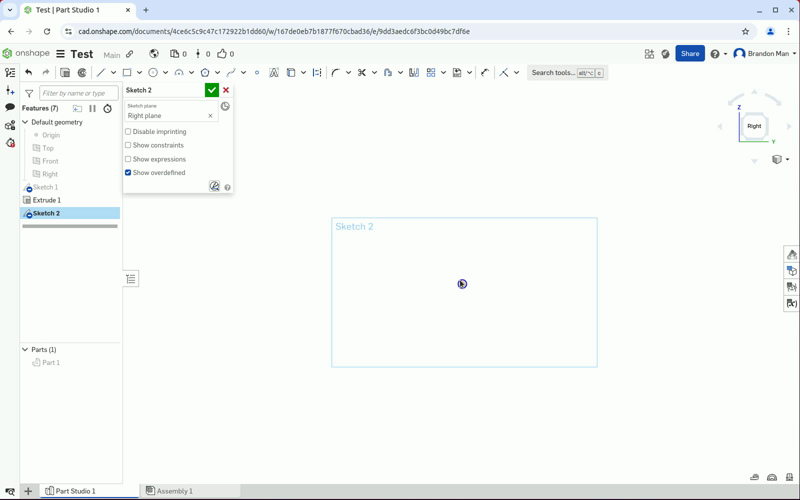
scroll(6)
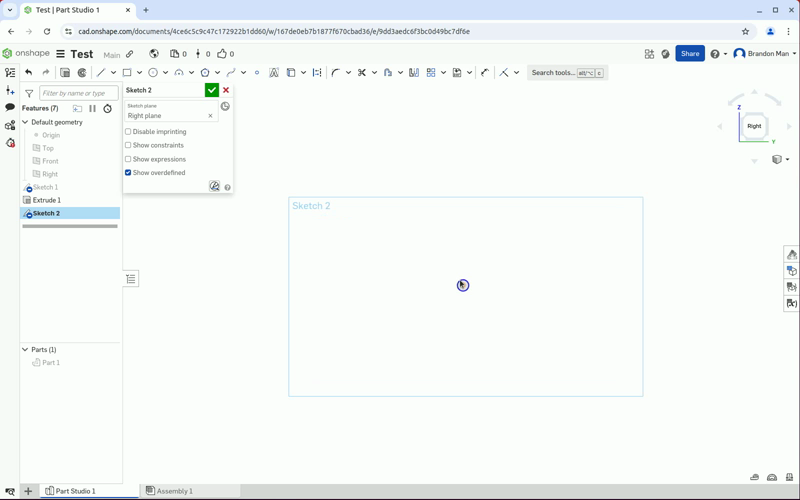
scroll(6)
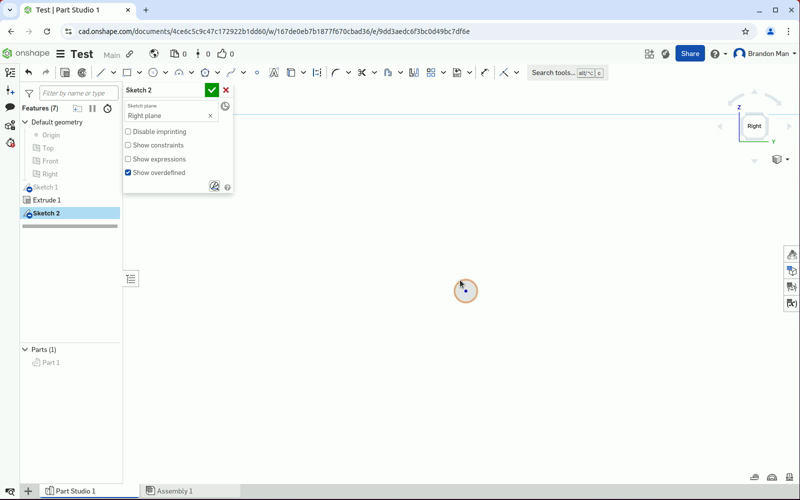
click(460, 279)
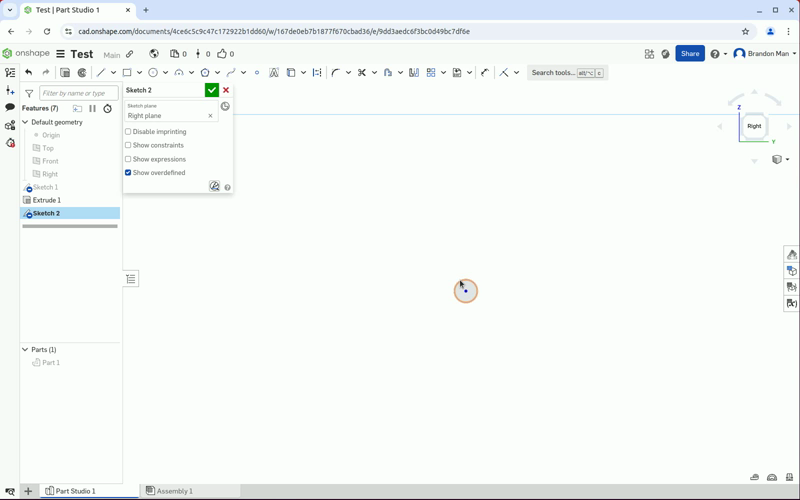
scroll(-6)
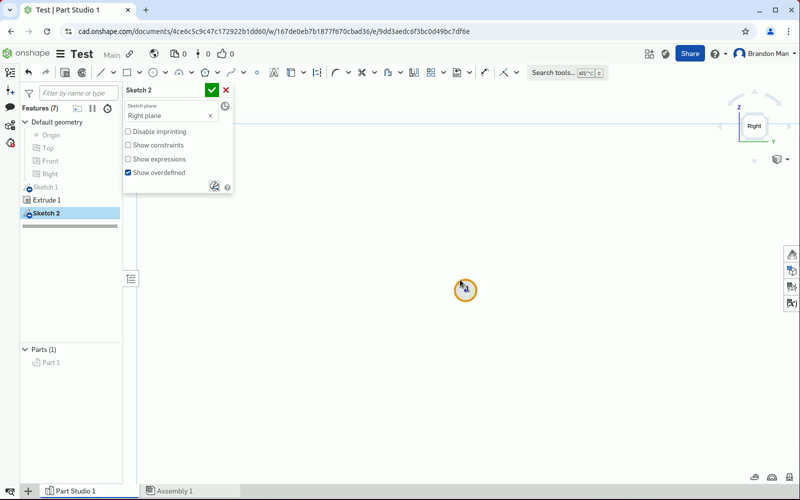
scroll(-6)
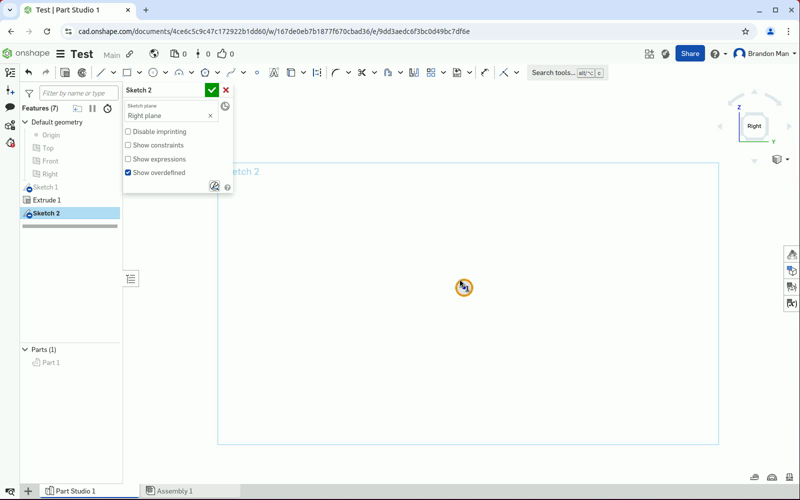
scroll(-6)
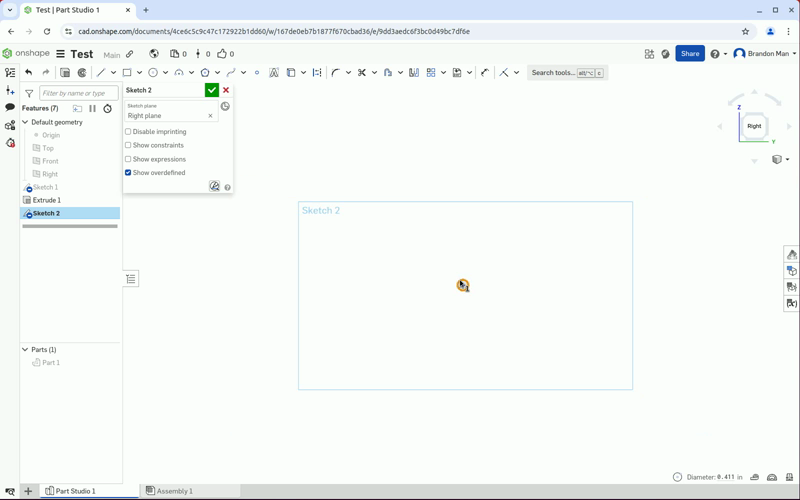
scroll(-6)
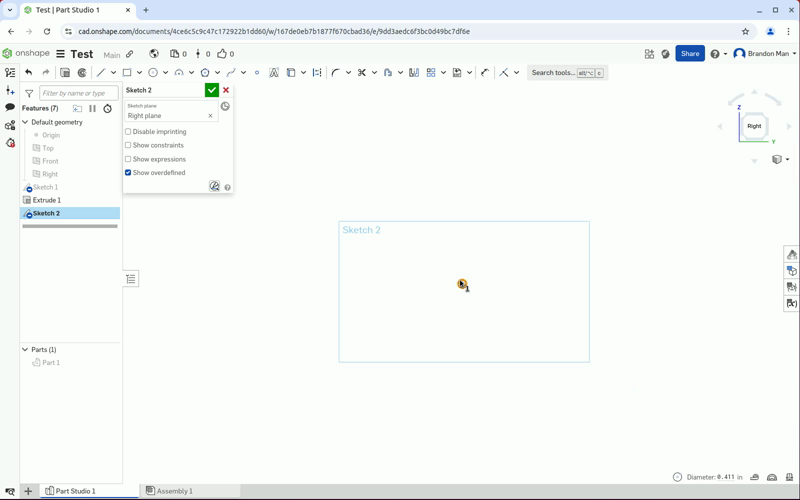
scroll(-6)
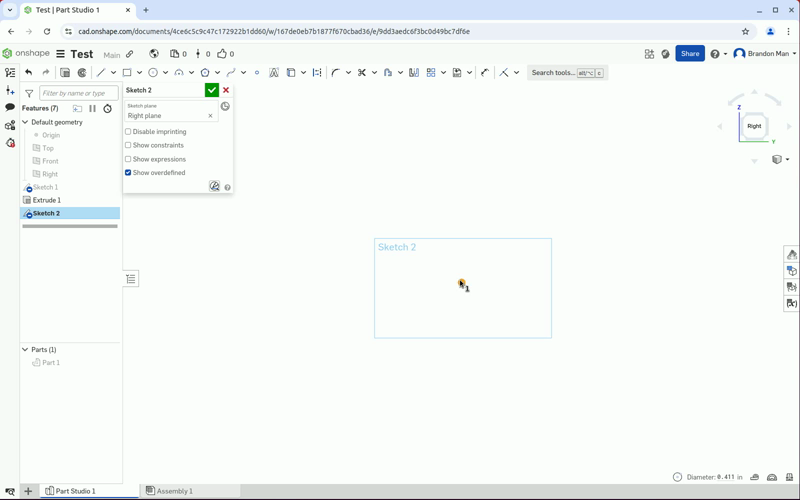
scroll(-6)
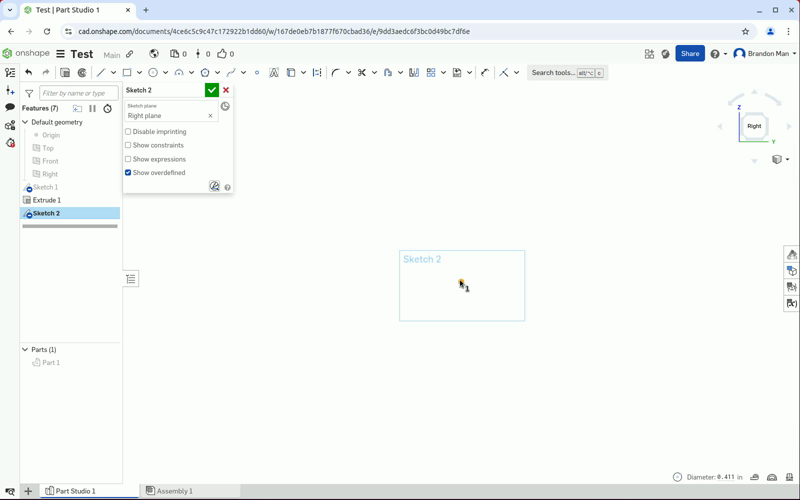
scroll(-6)
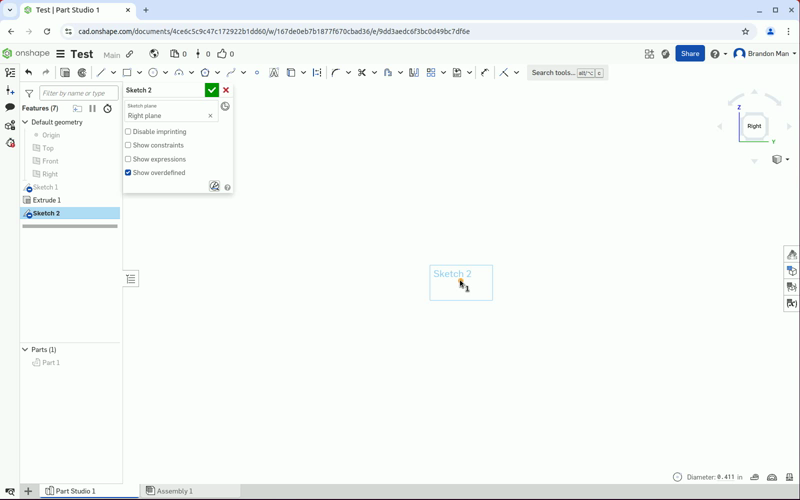
mouse_move(73, 352)
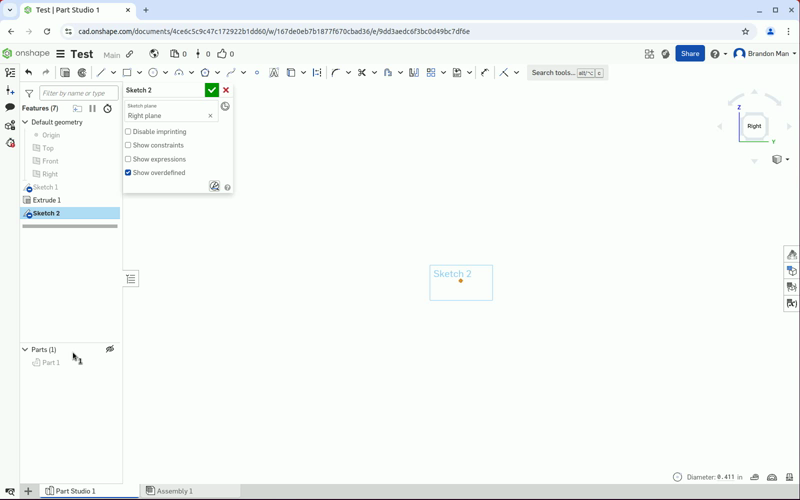
key(shift+y)
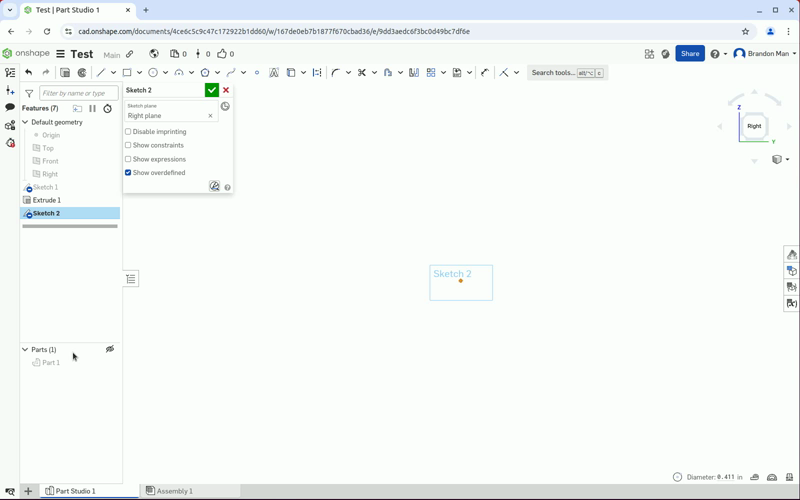
key(shift+e)
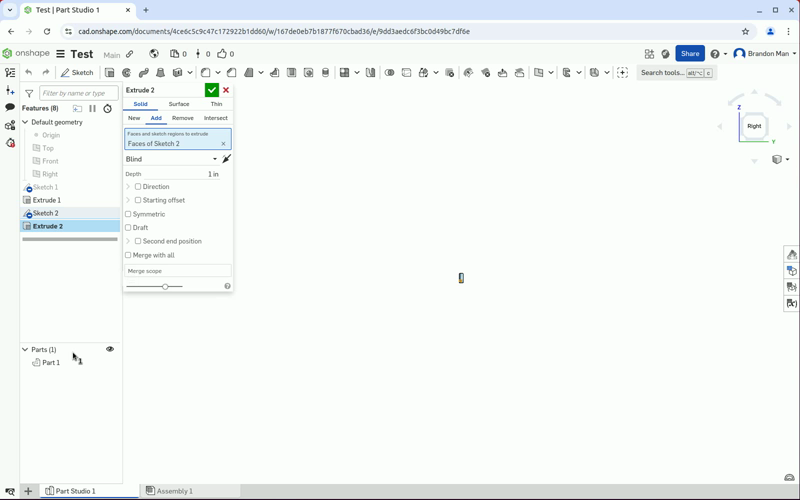
mouse_move(143, 106)
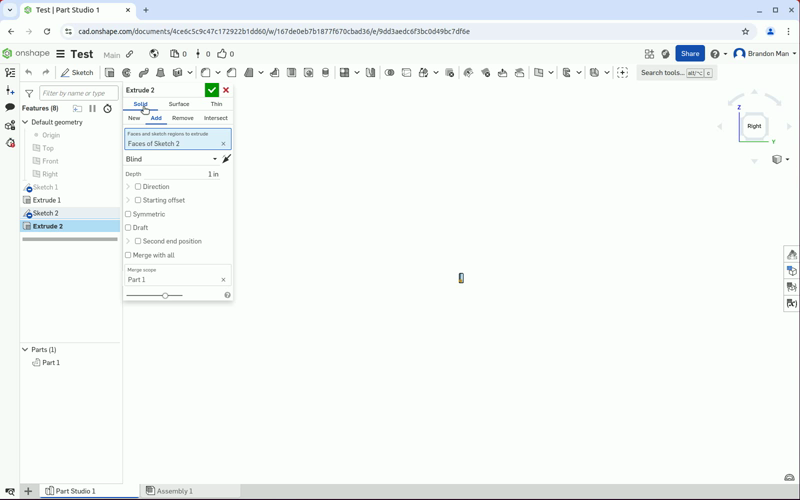
click(143, 106)
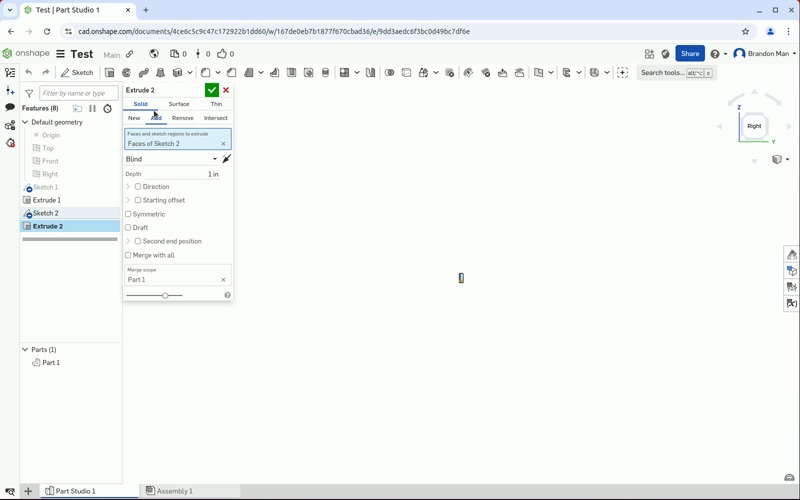
mouse_move(186, 120)
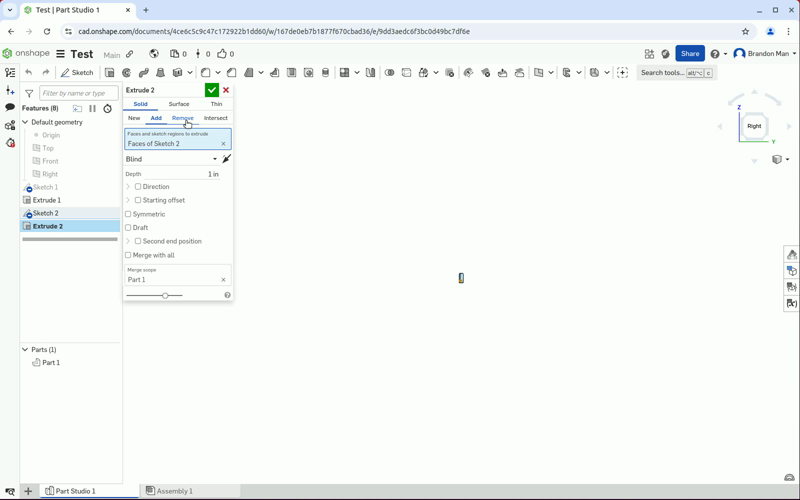
click(186, 120)
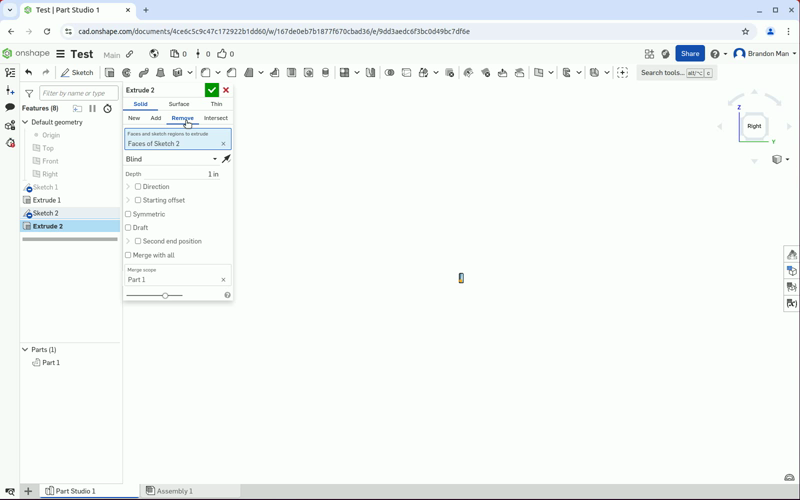
key(tab, 4)
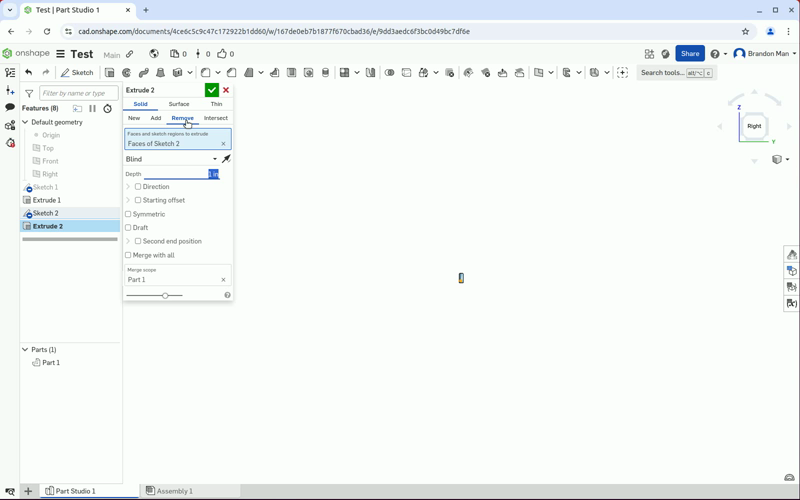
text(-2.166)
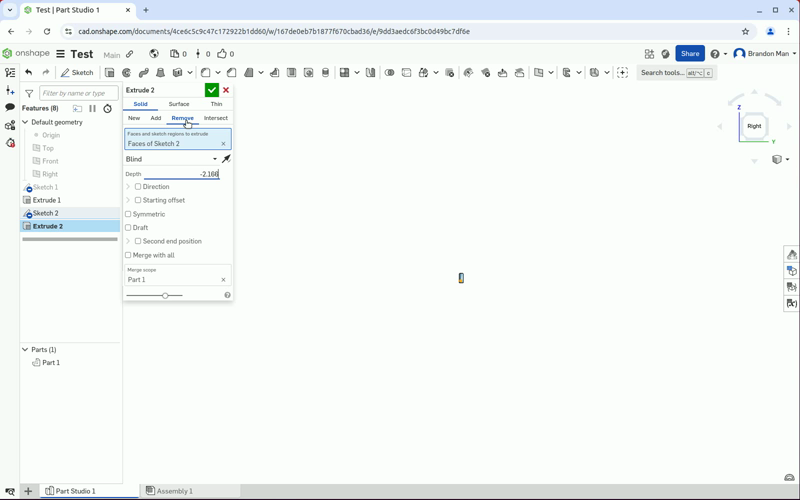
key(tab, 6)
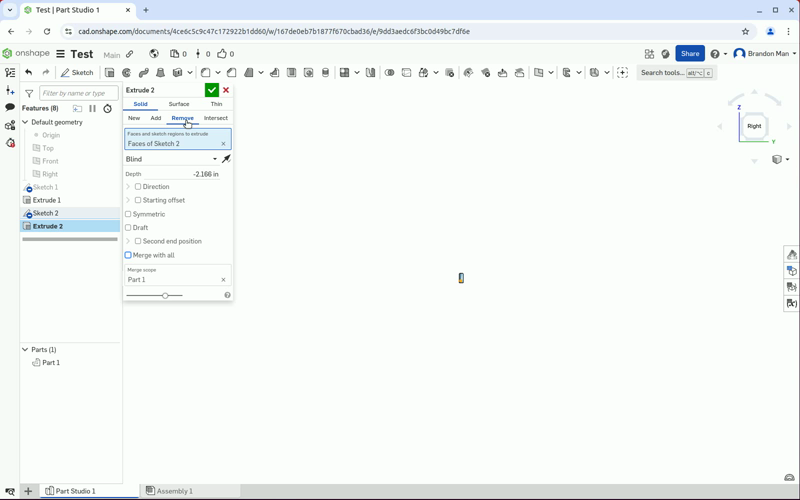
key(space)
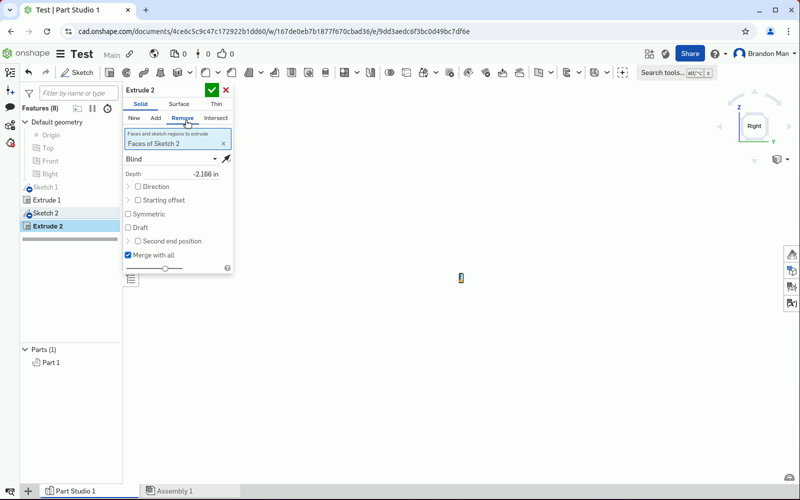
key(enter)
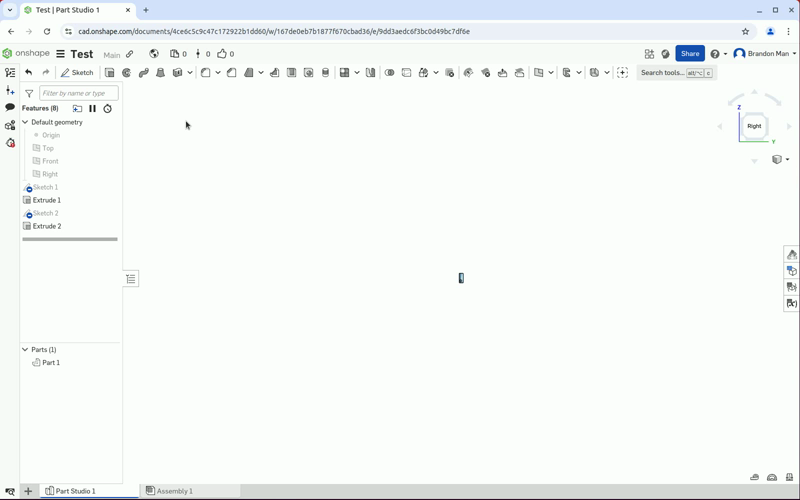
key(shift+h)
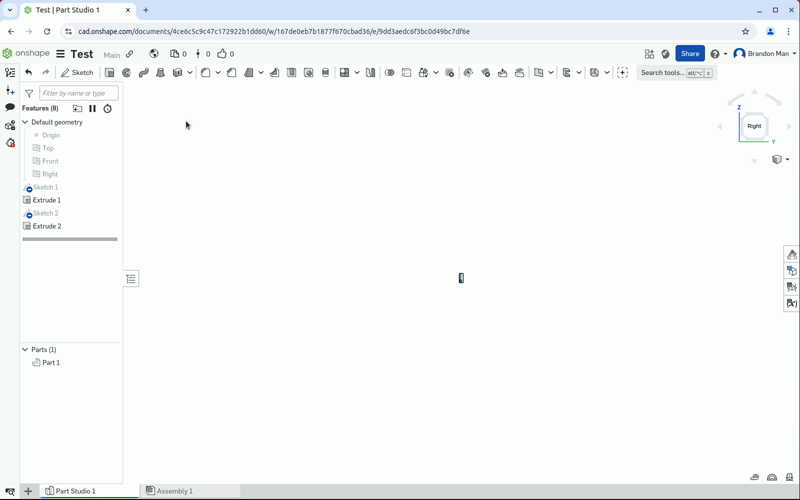
key(shift+h)
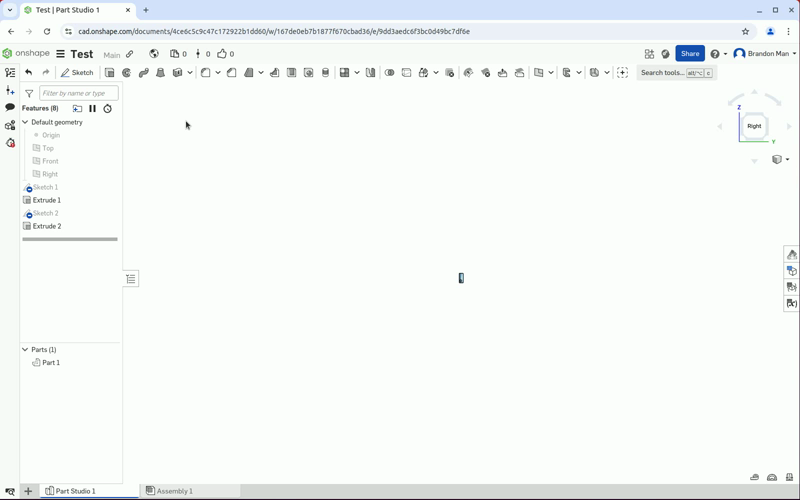
mouse_move(73, 189)
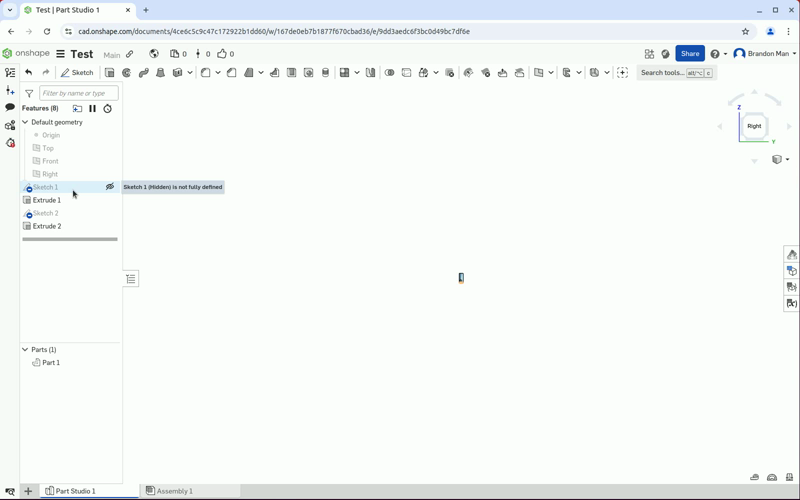
click(73, 189)
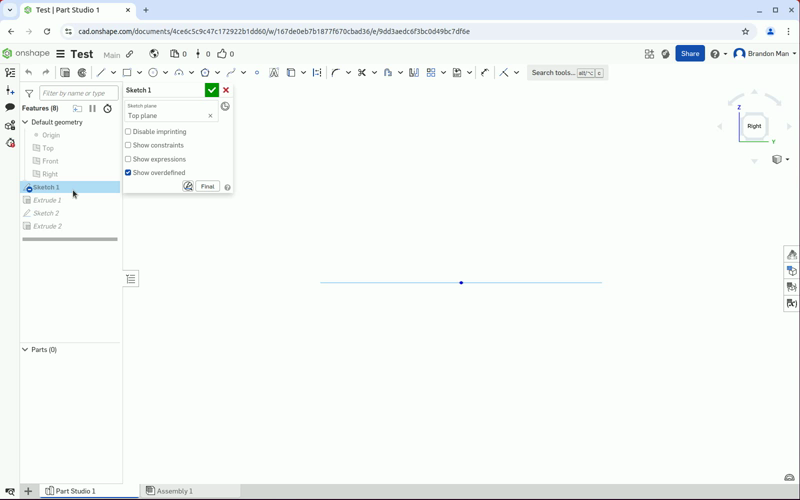
mouse_move(229, 92)
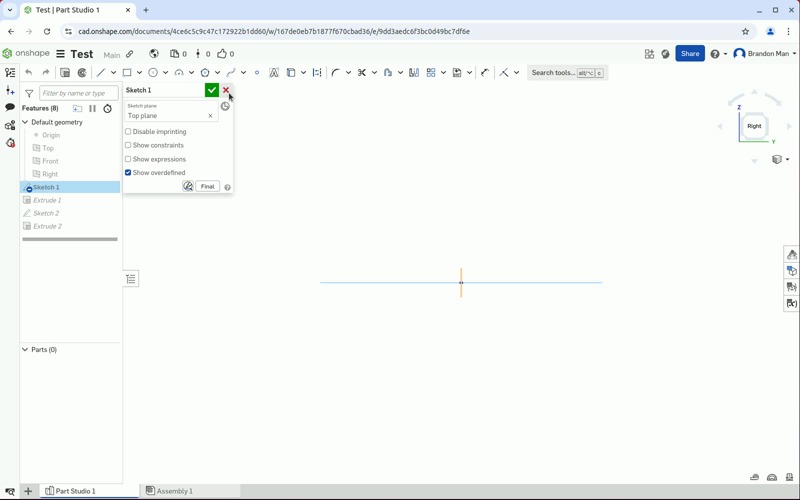
click(229, 92)
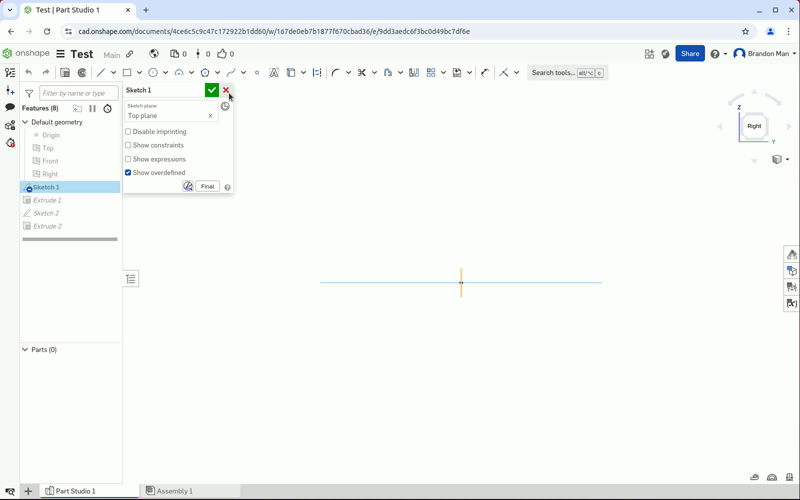
key(shift+s)
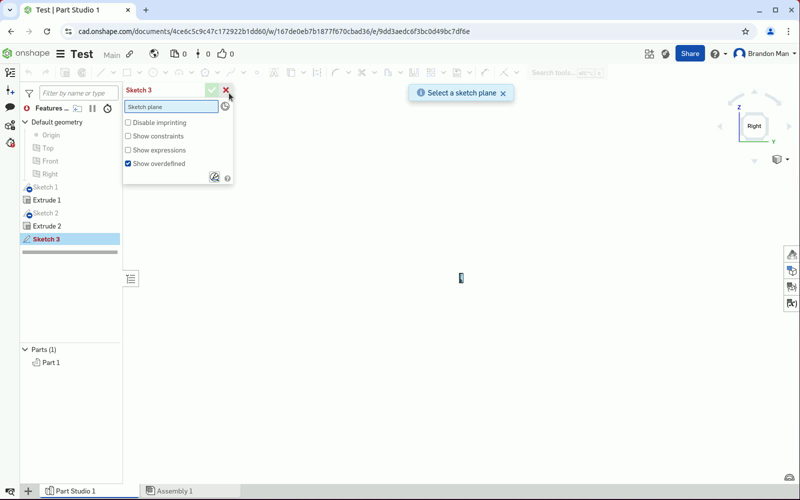
mouse_move(73, 176)
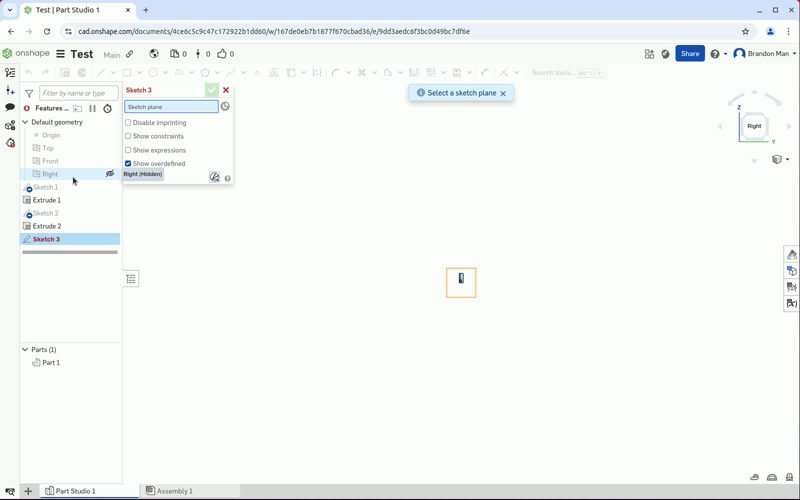
click(73, 176)
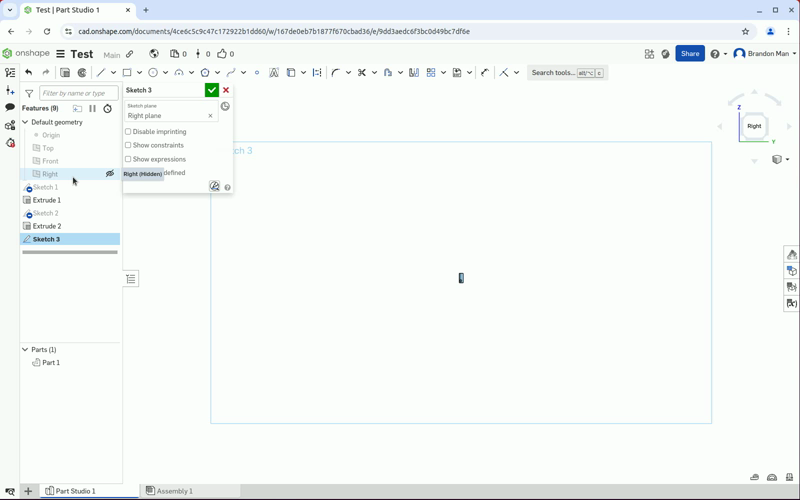
mouse_move(73, 352)
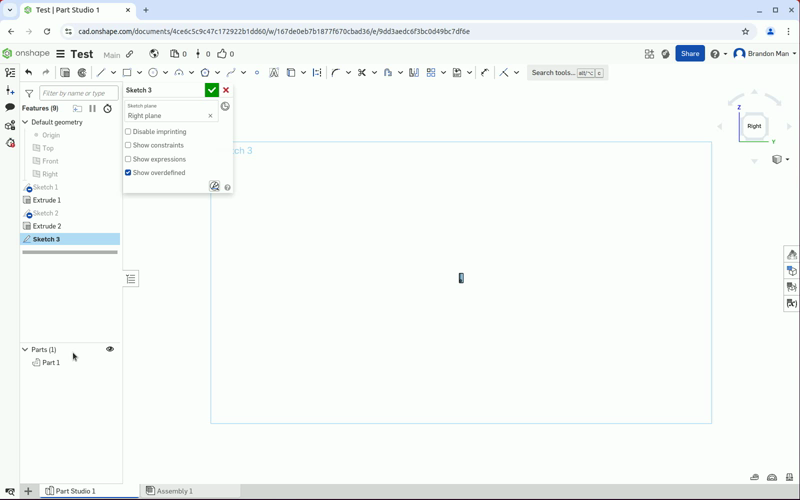
key(y)
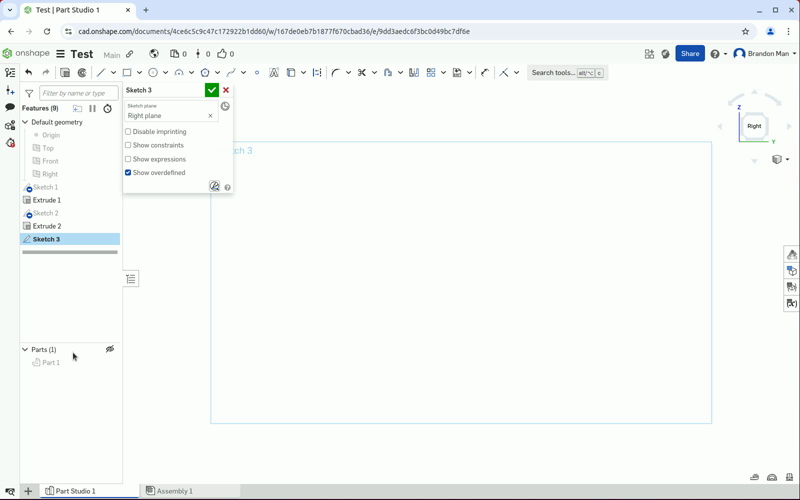
key(c)
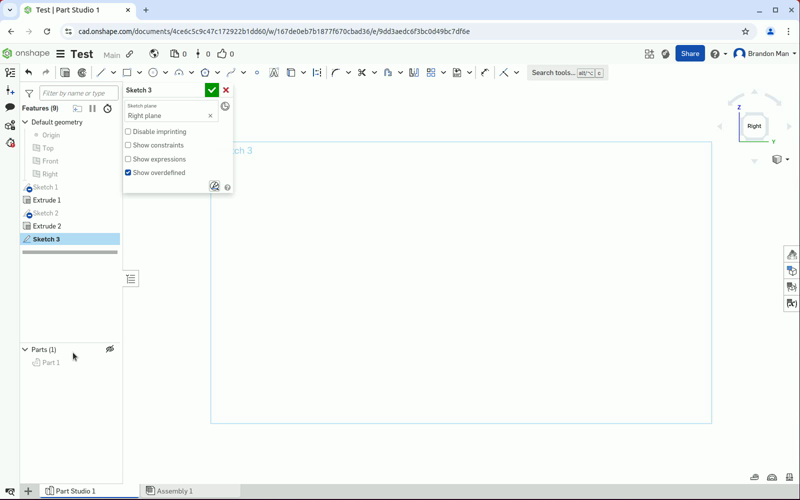
key_down(shift)
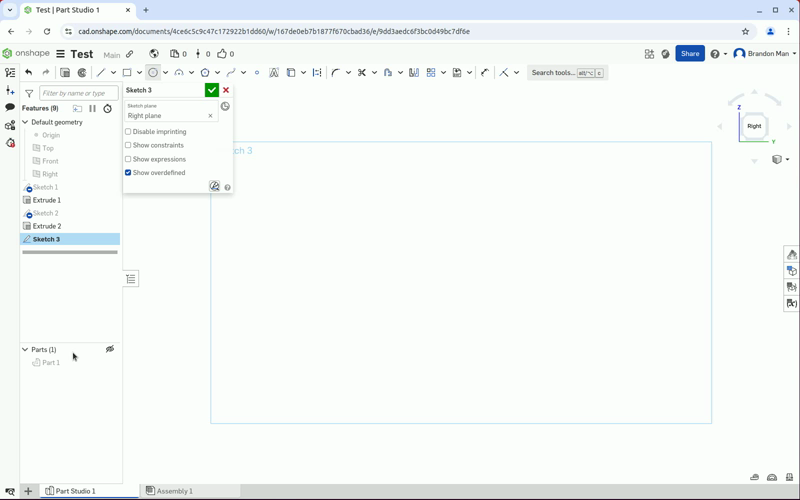
mouse_move(445, 275)
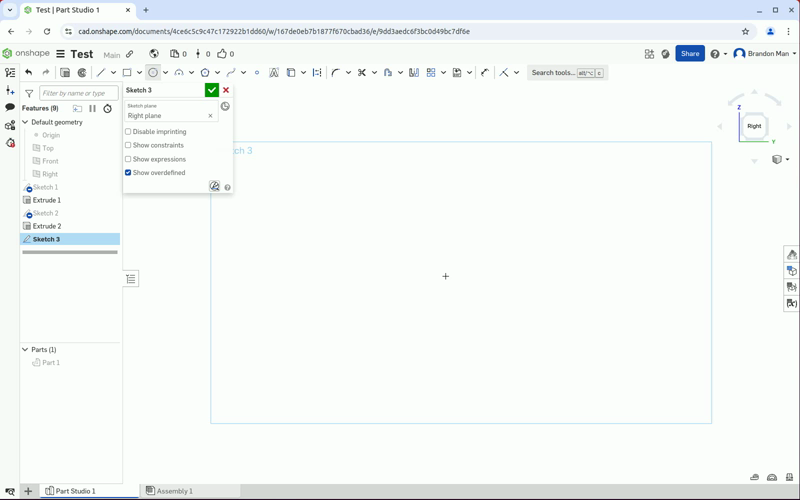
click(445, 275)
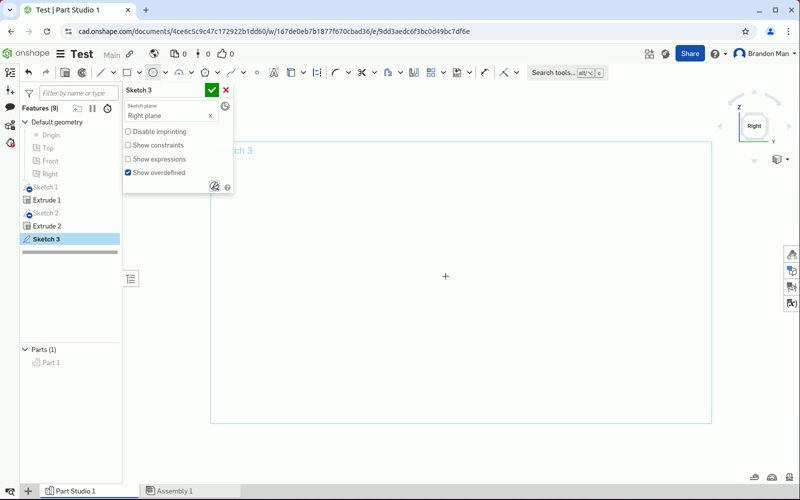
key_up(shift)
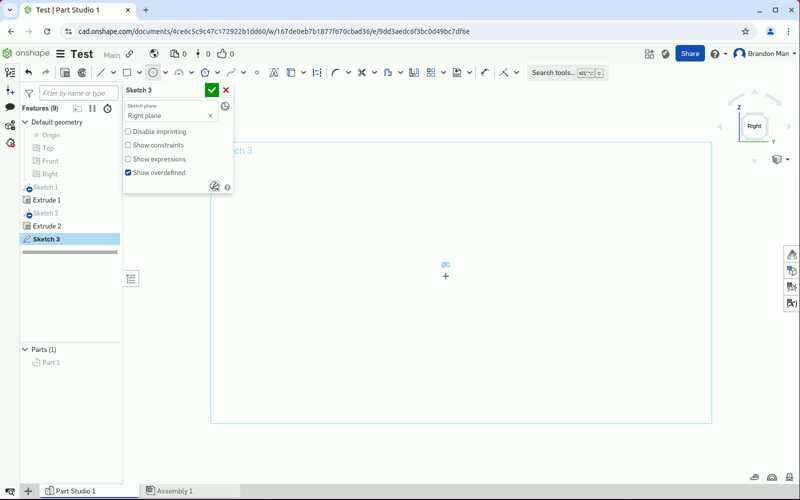
mouse_move(446, 275)
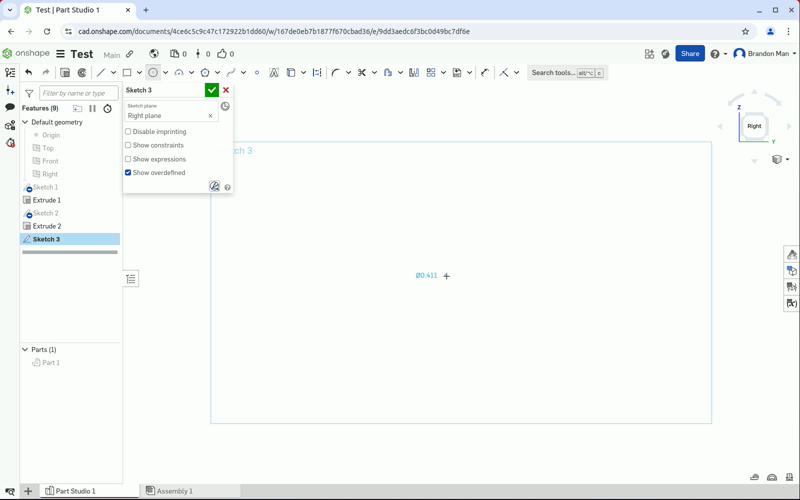
scroll(6)
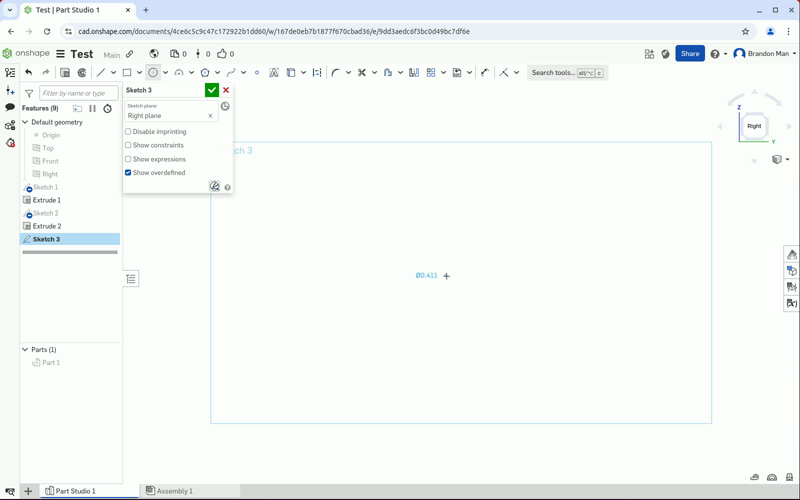
scroll(6)
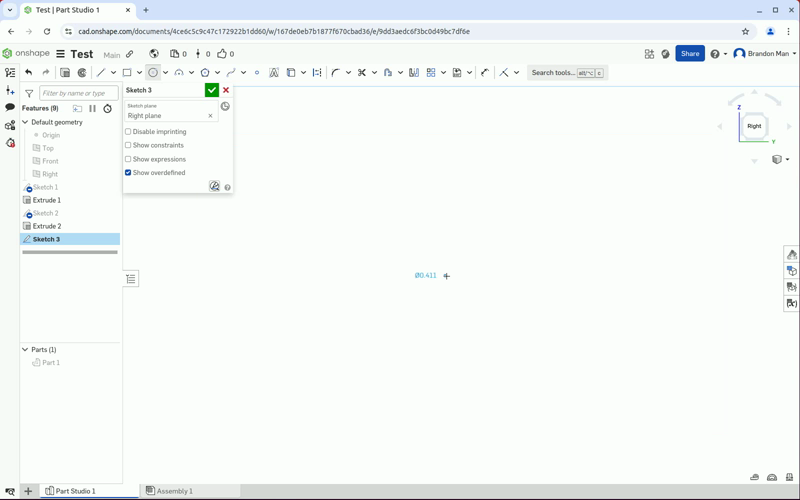
scroll(6)
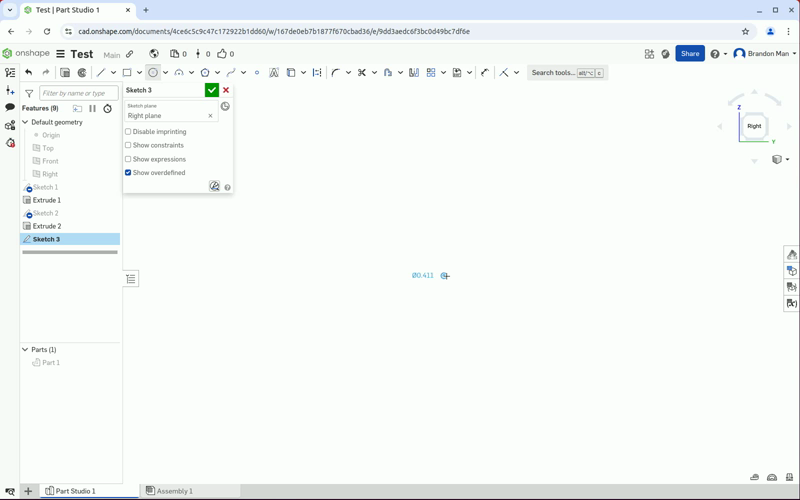
scroll(6)
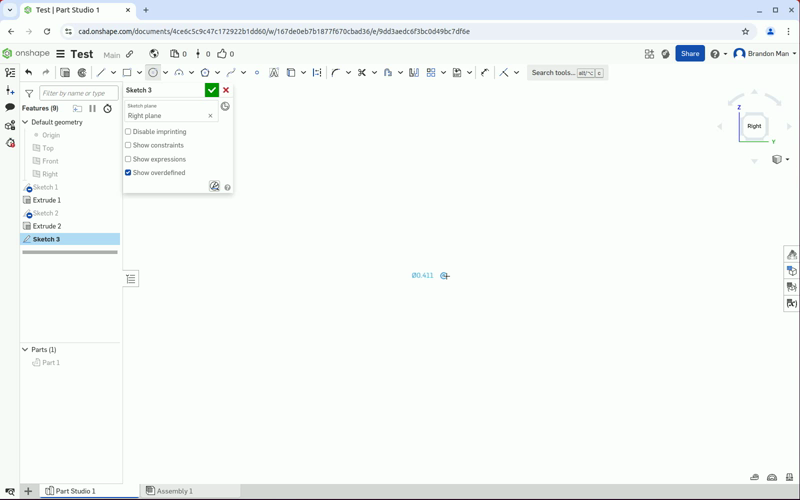
scroll(6)
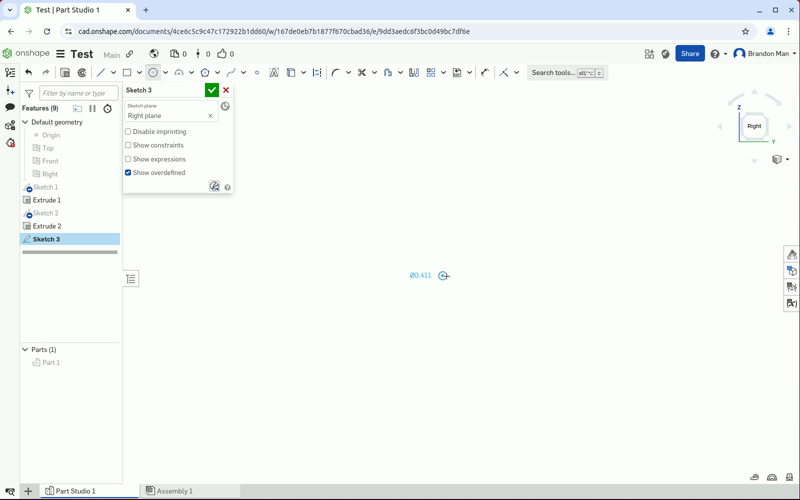
scroll(6)
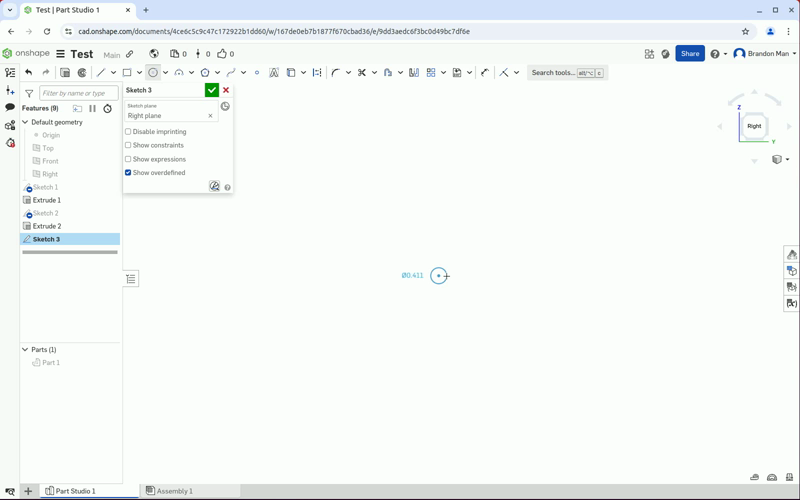
scroll(6)
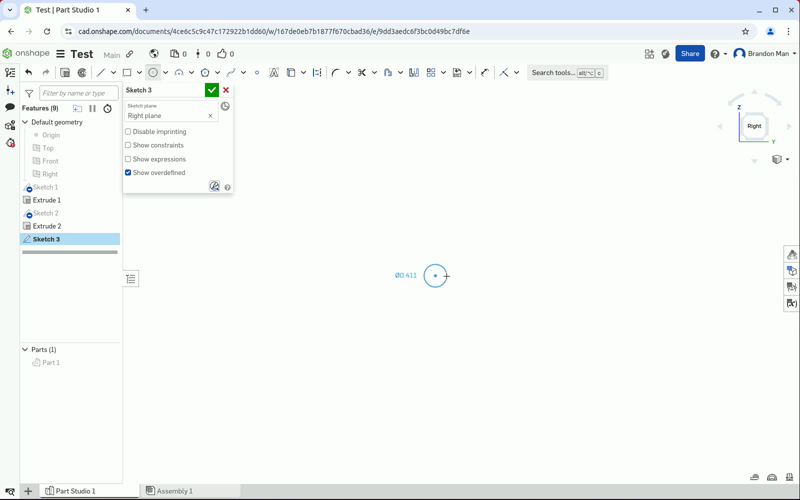
click(446, 275)
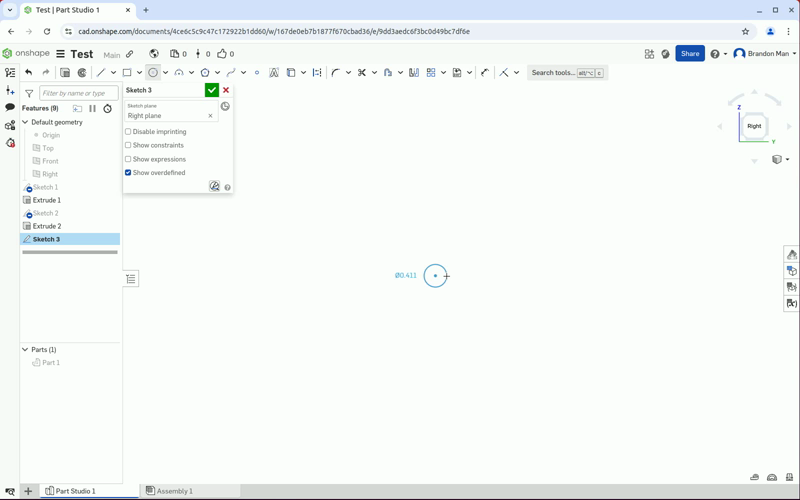
scroll(-6)
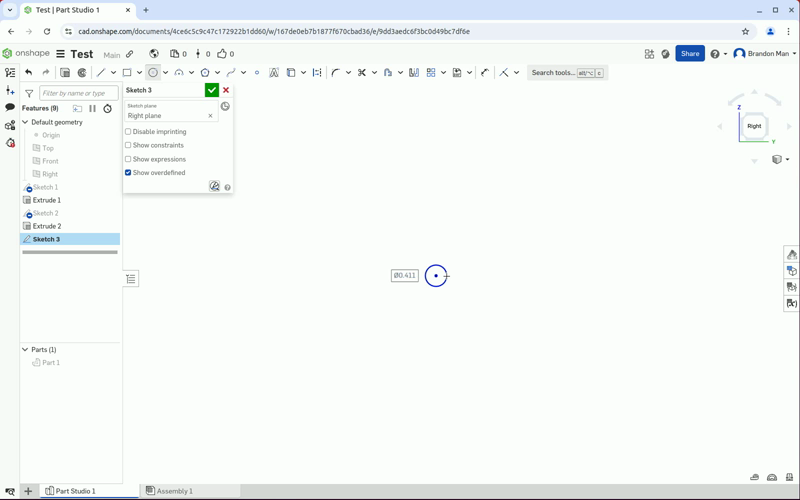
scroll(-6)
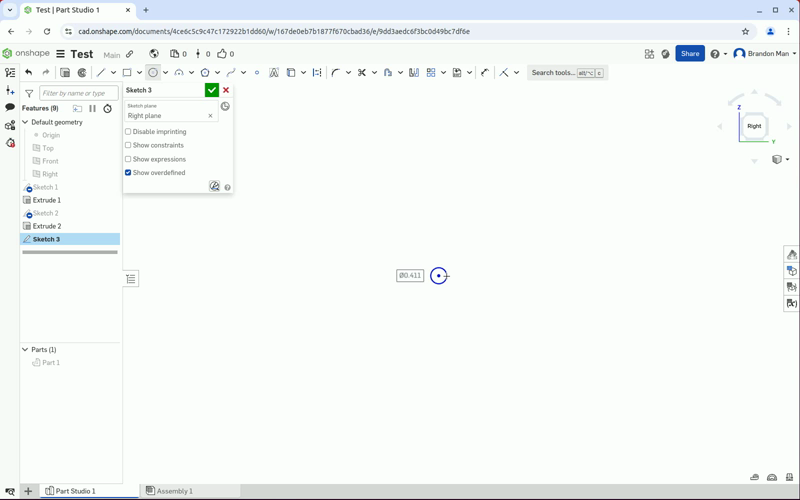
scroll(-6)
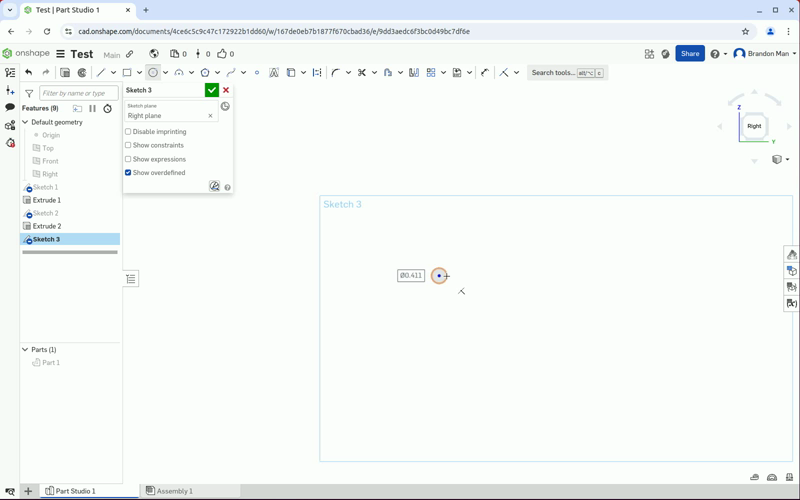
scroll(-6)
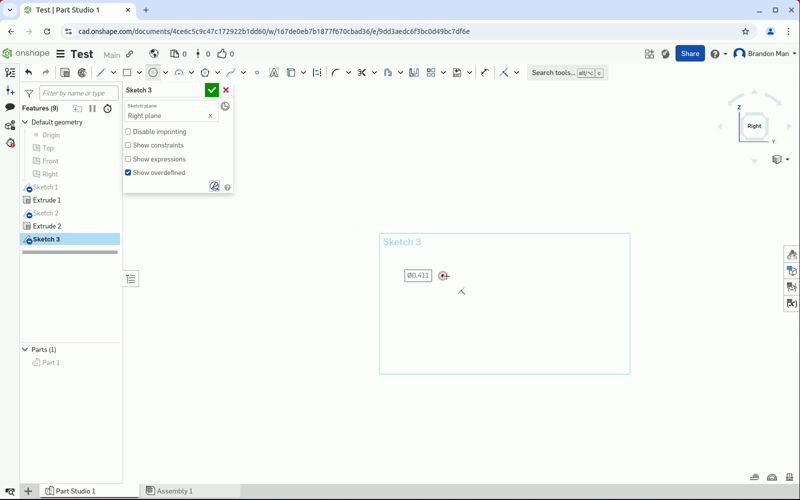
scroll(-6)
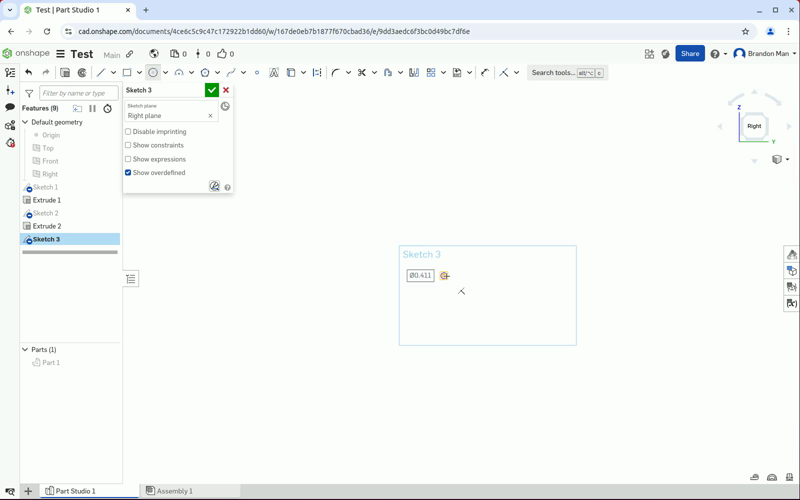
scroll(-6)
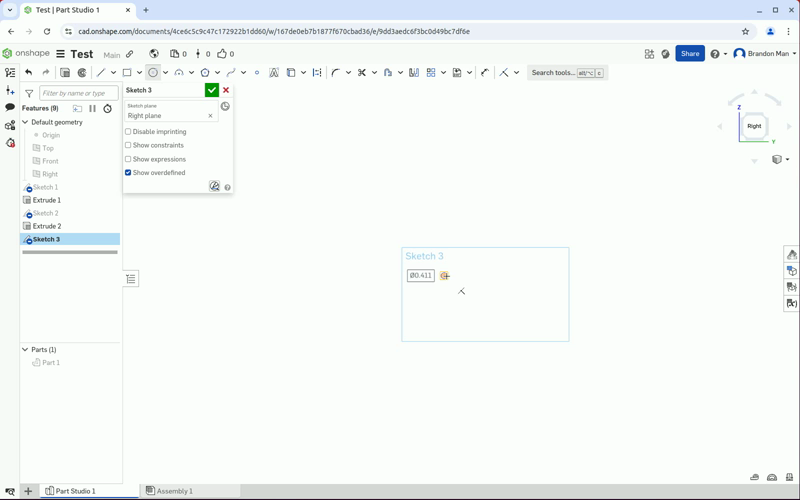
scroll(-6)
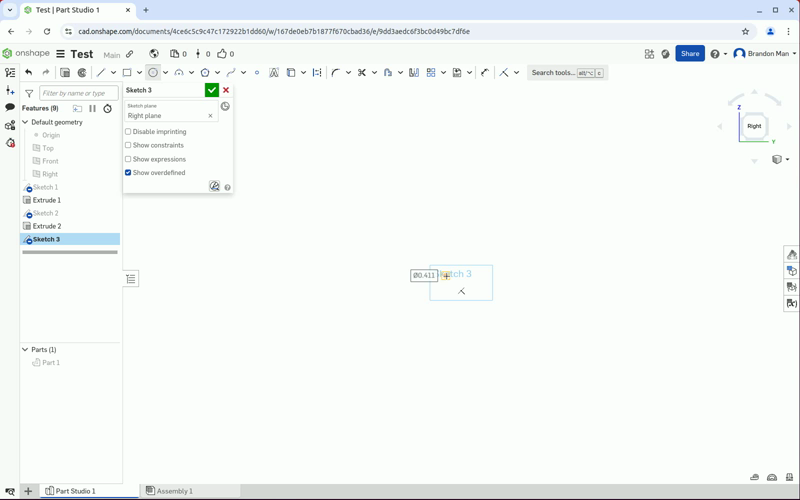
key(esc)
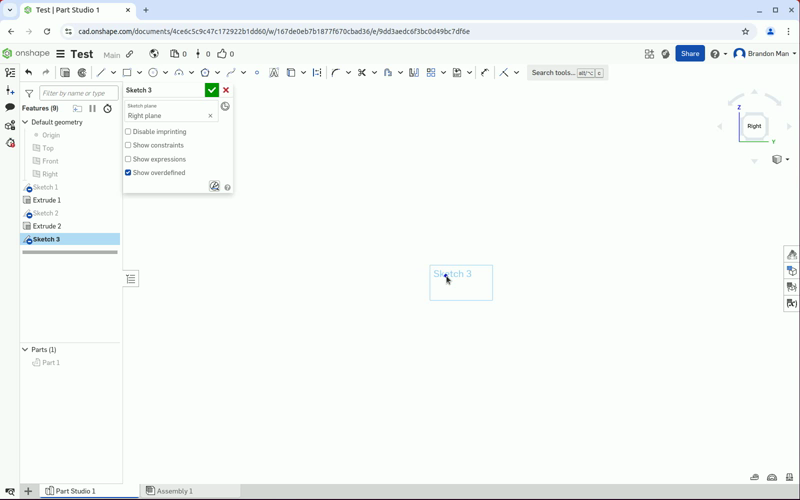
mouse_move(444, 275)
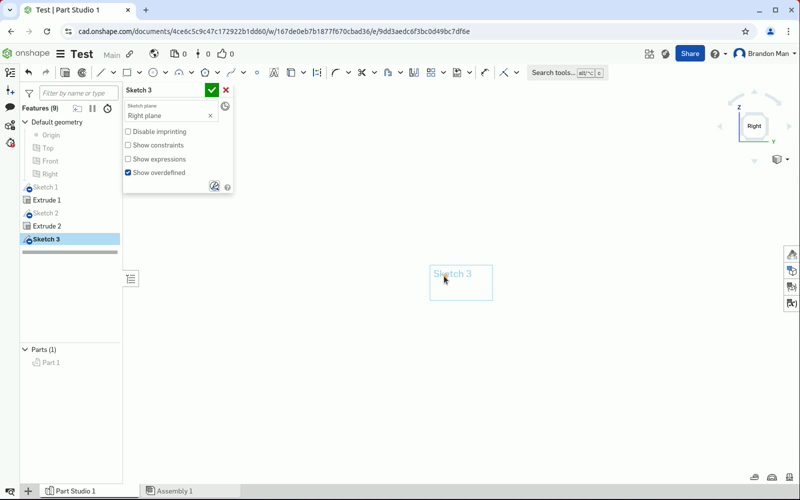
scroll(6)
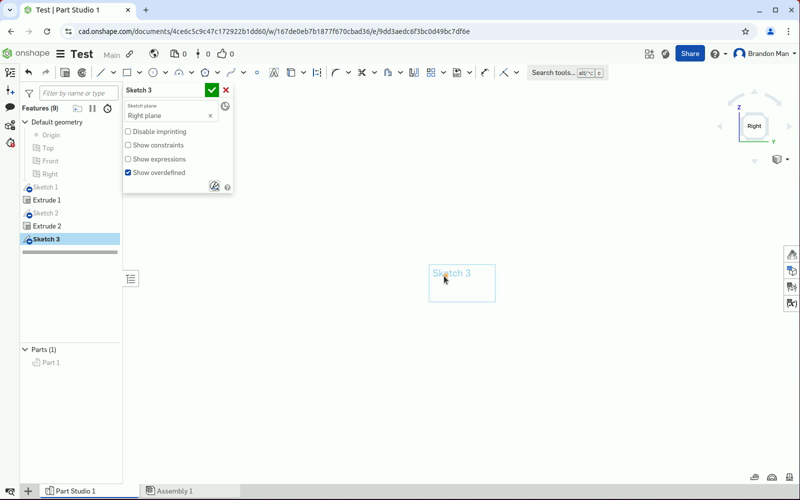
scroll(6)
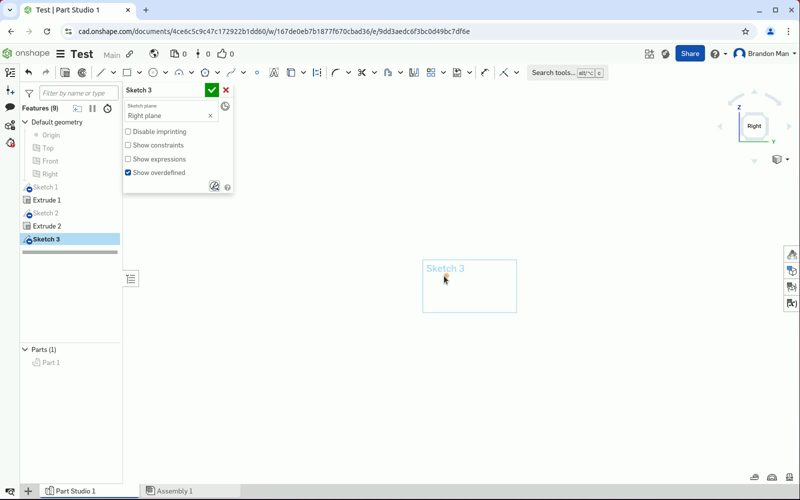
scroll(6)
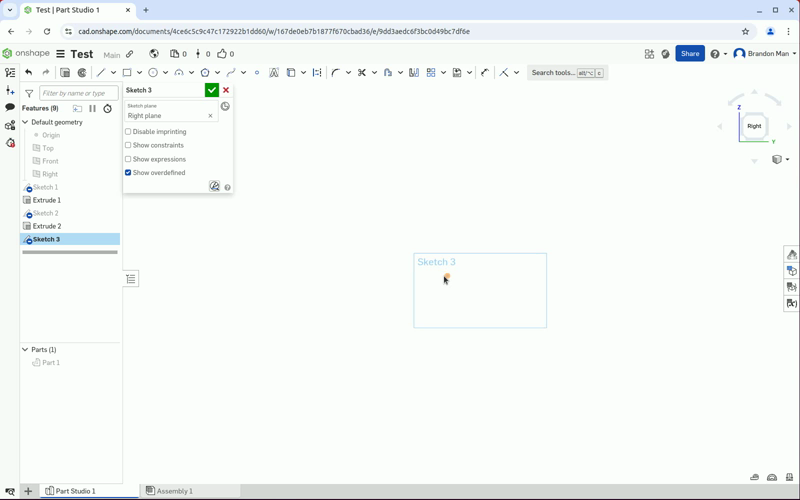
scroll(6)
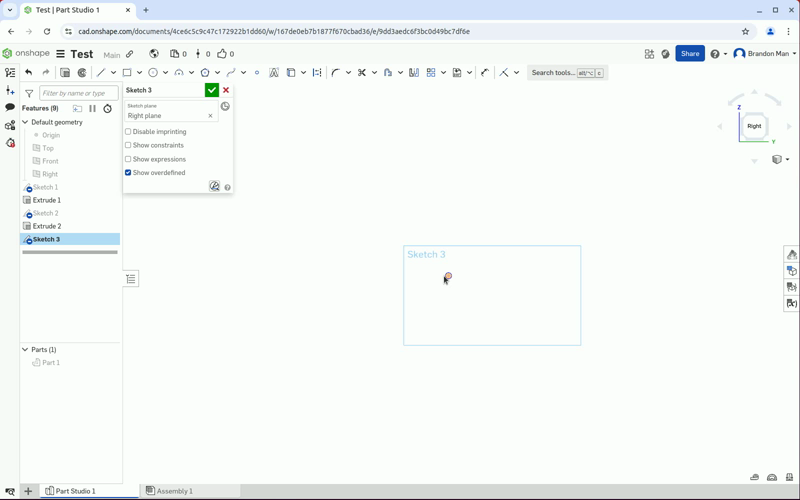
scroll(6)
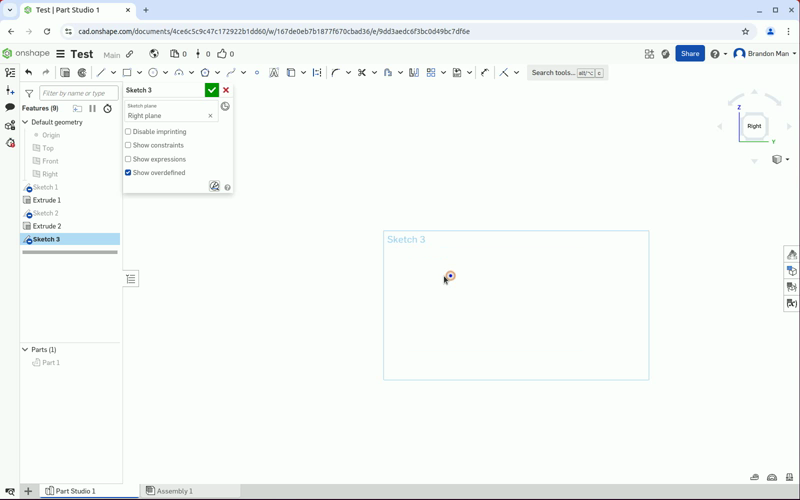
scroll(6)
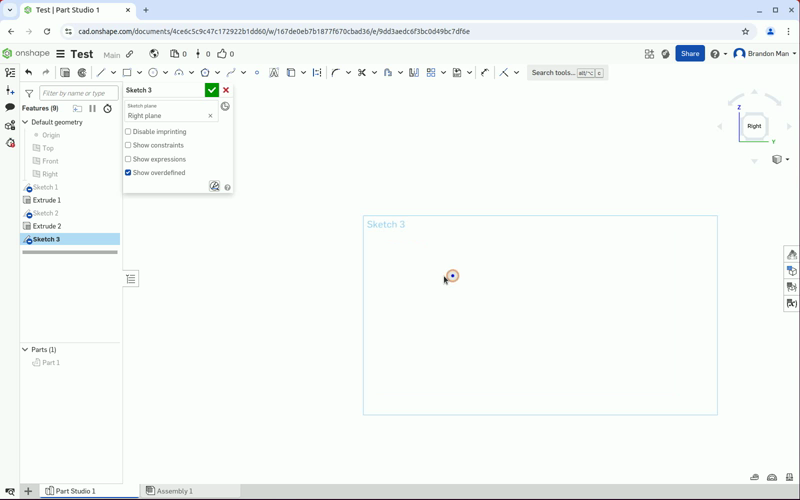
scroll(6)
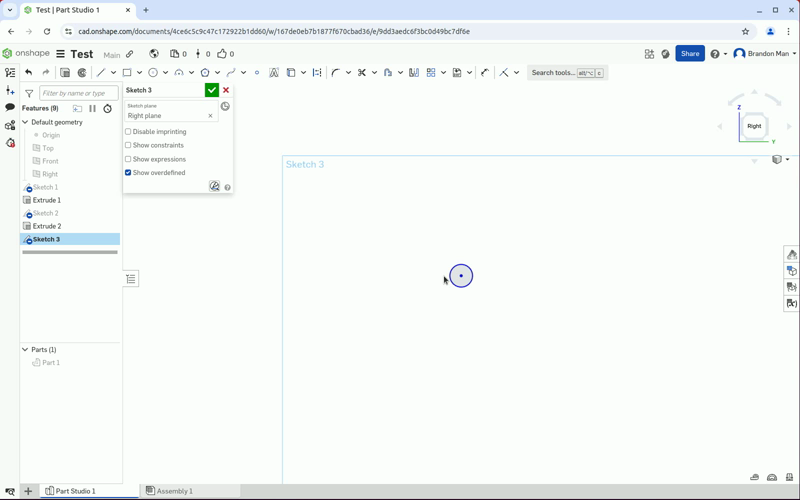
click(444, 275)
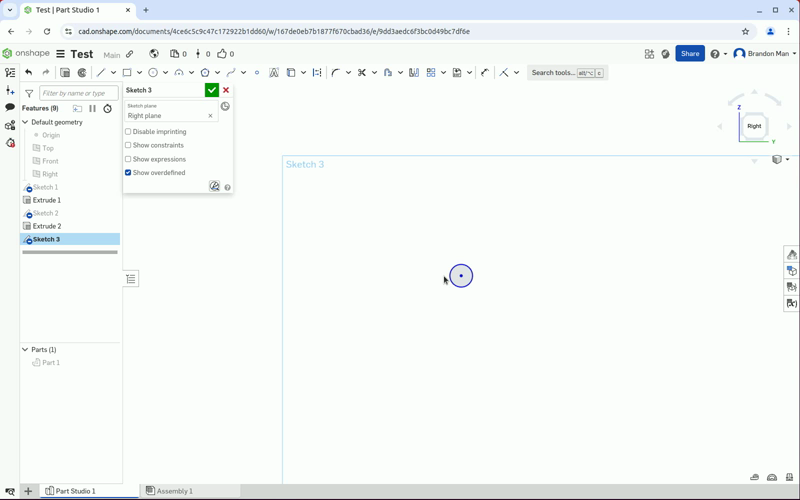
scroll(-6)
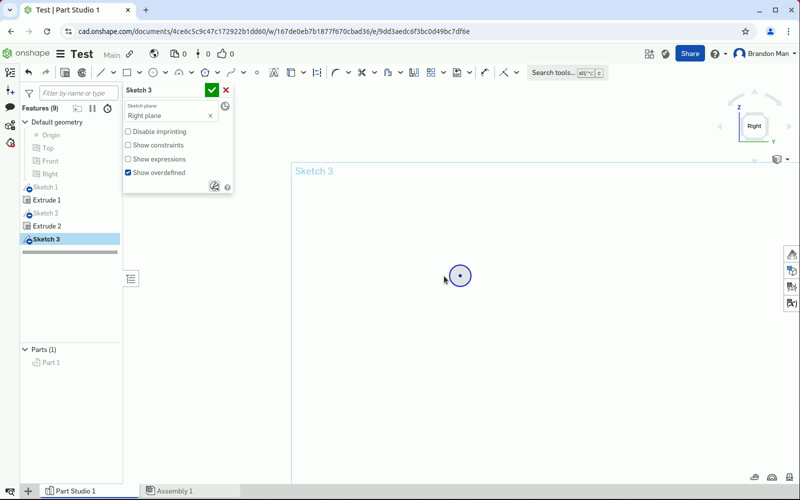
scroll(-6)
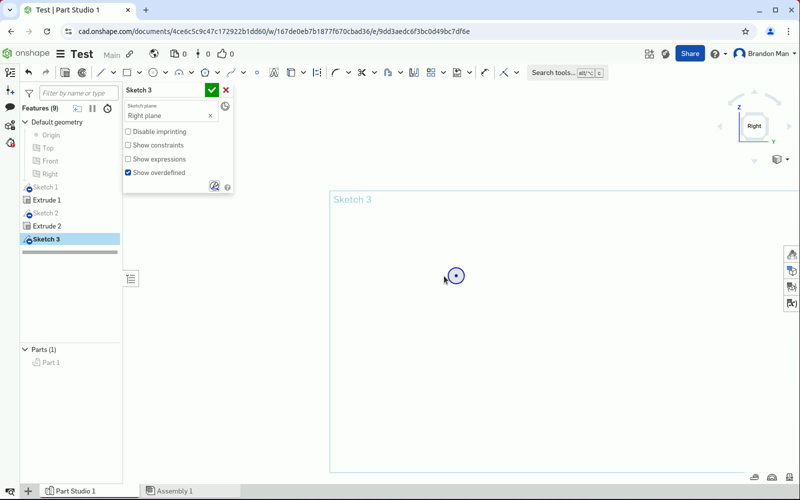
scroll(-6)
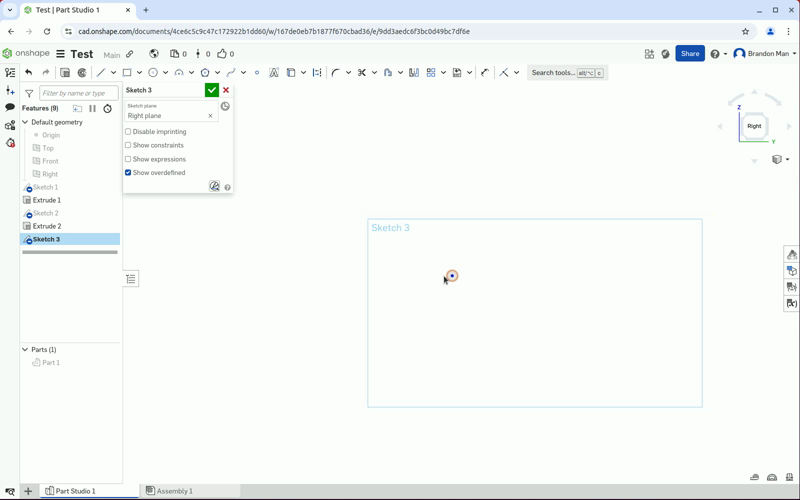
scroll(-6)
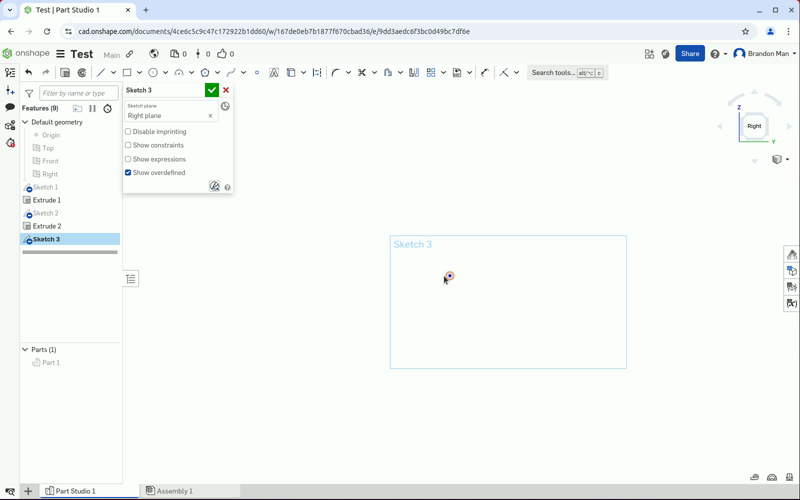
scroll(-6)
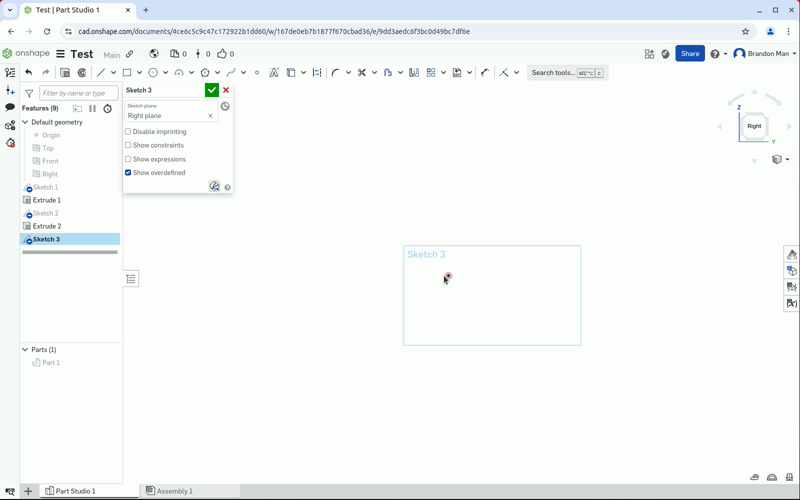
scroll(-6)
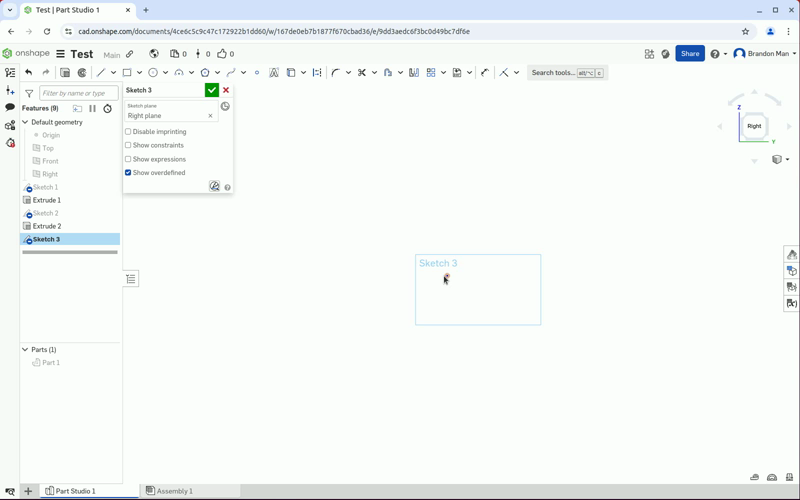
scroll(-6)
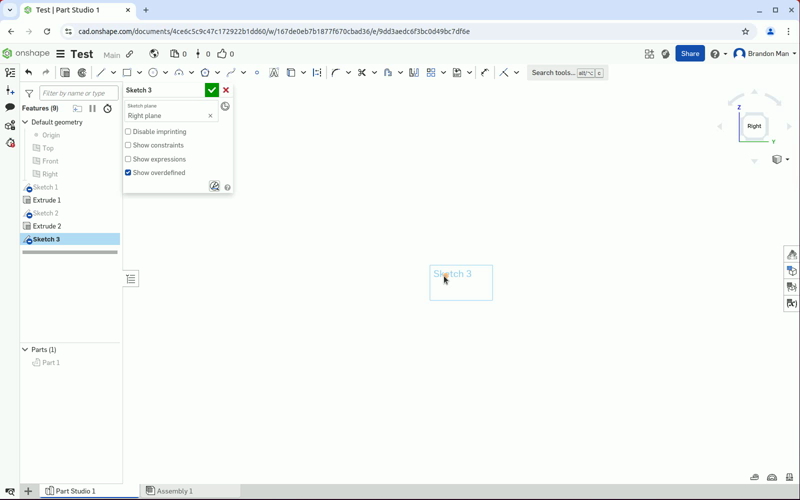
mouse_move(73, 352)
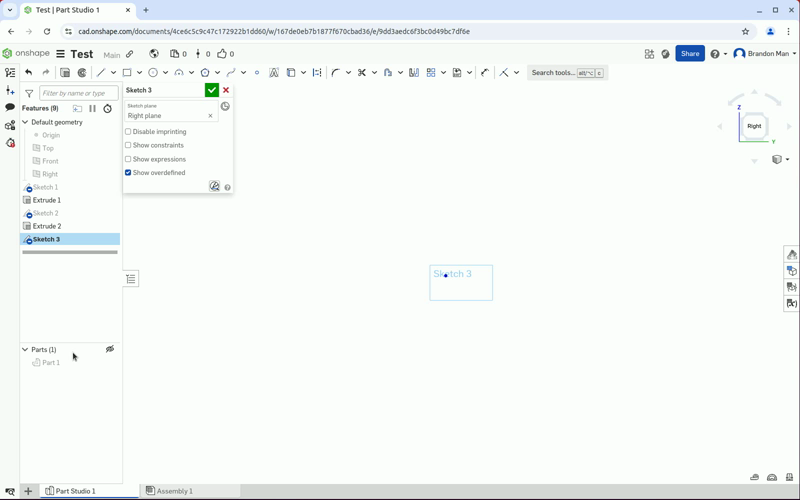
key(shift+y)
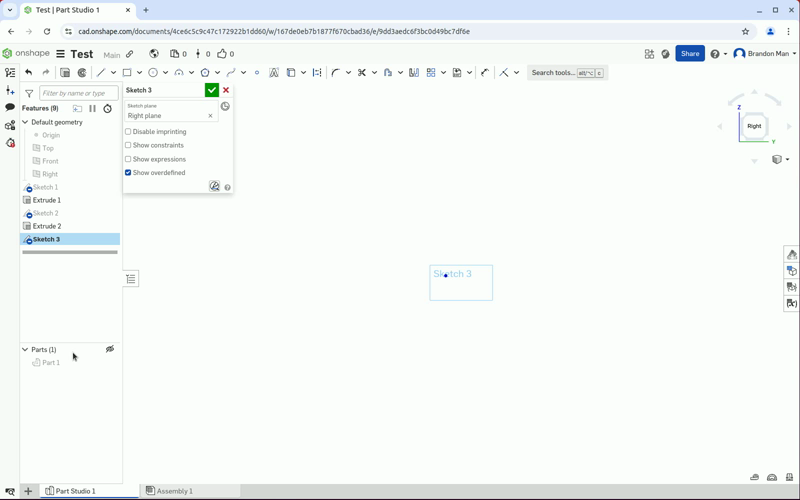
key(shift+e)
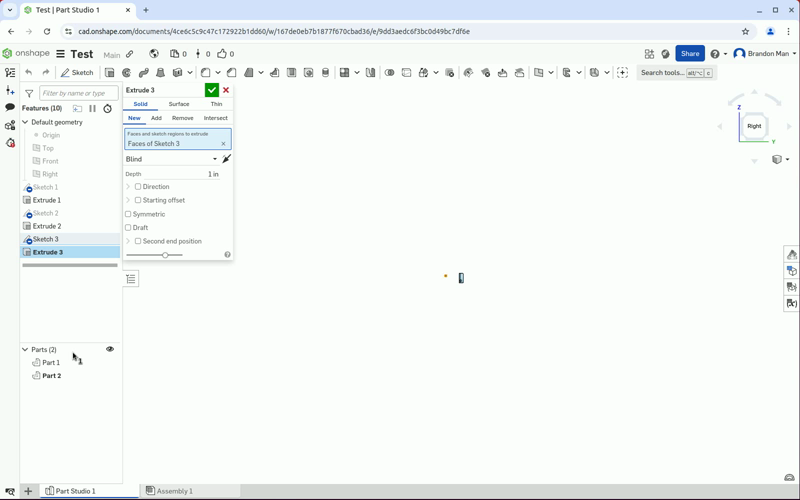
mouse_move(143, 106)
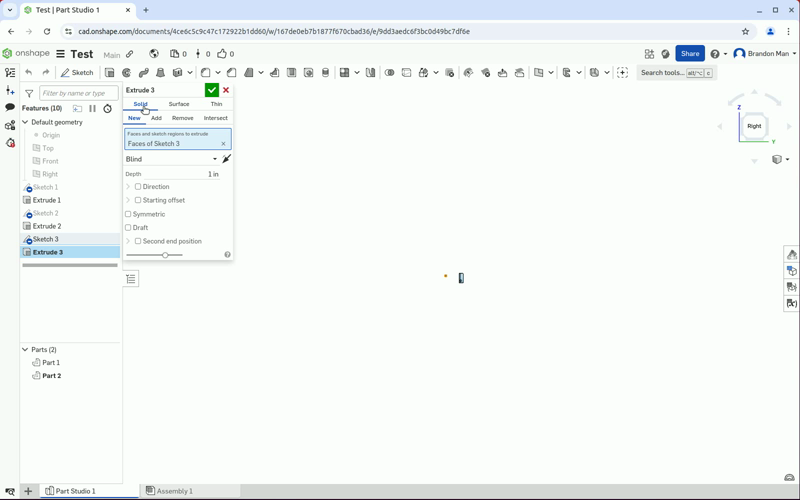
click(143, 106)
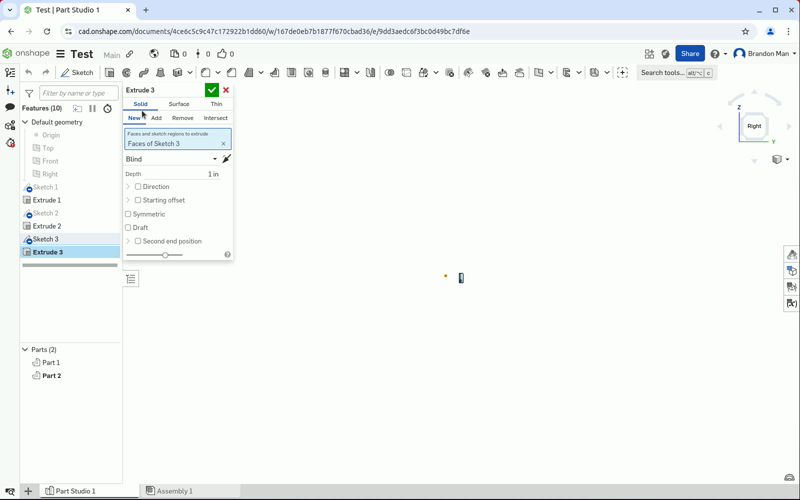
mouse_move(137, 120)
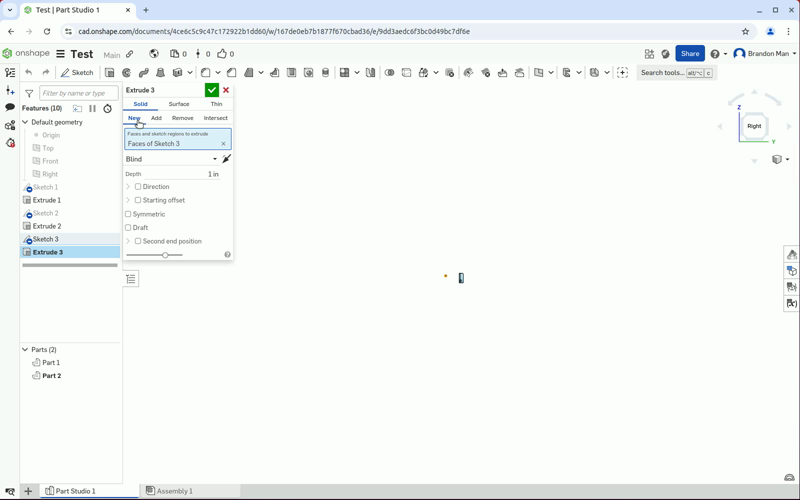
click(137, 120)
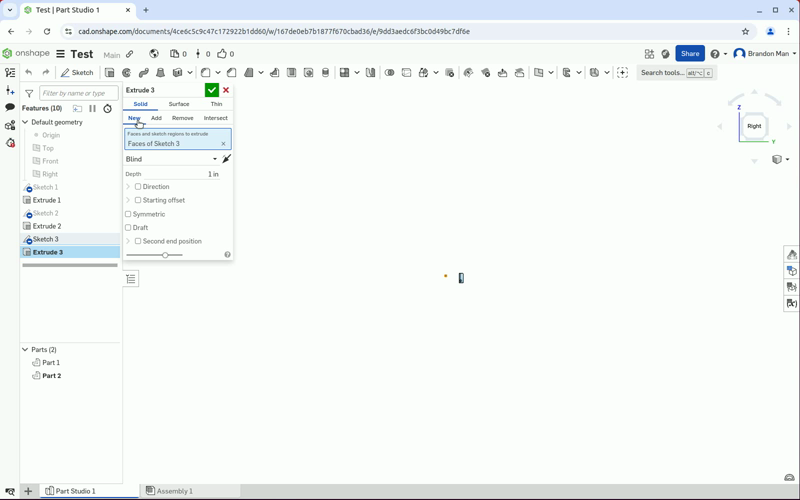
key(tab, 4)
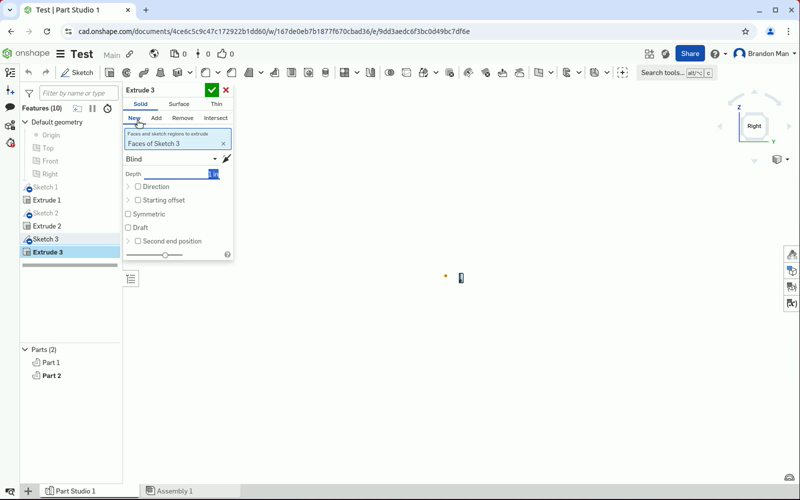
text(23.108)
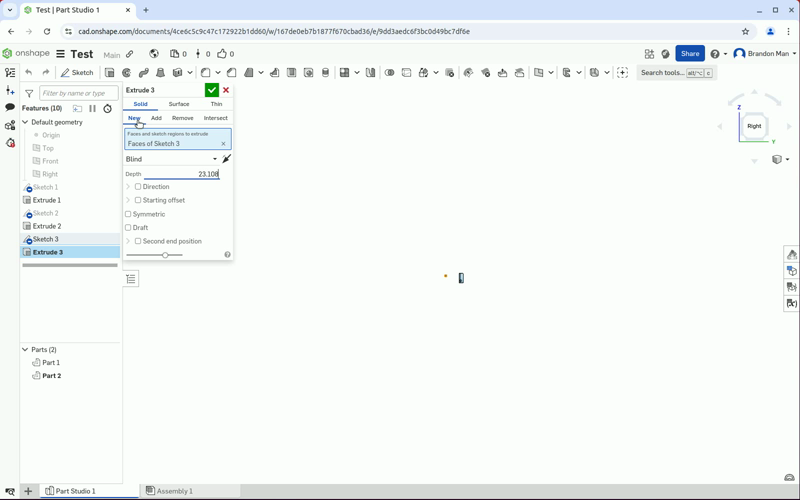
key(enter)
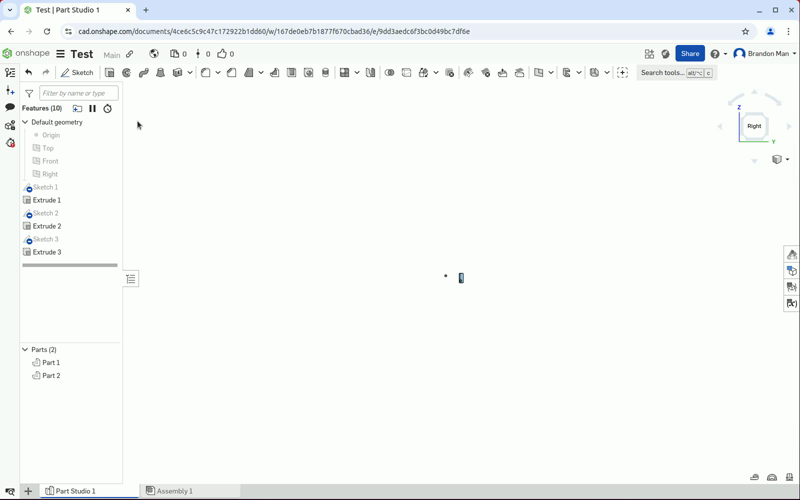
key(shift+h)
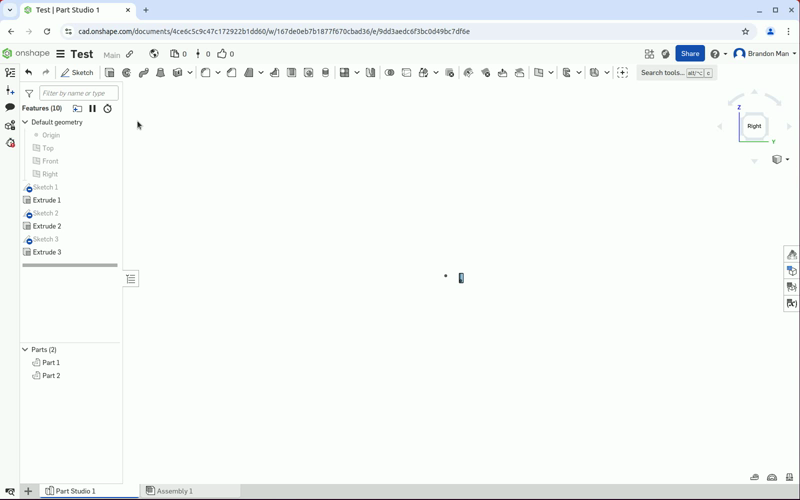
key(shift+h)
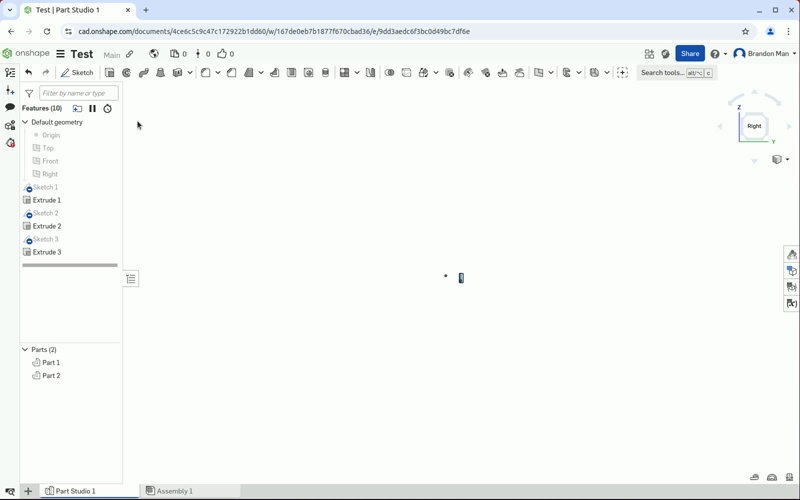
mouse_move(73, 189)
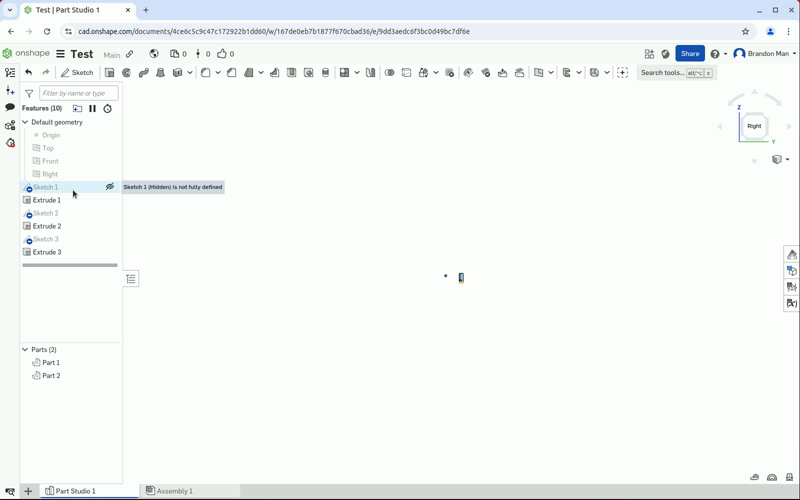
click(73, 189)
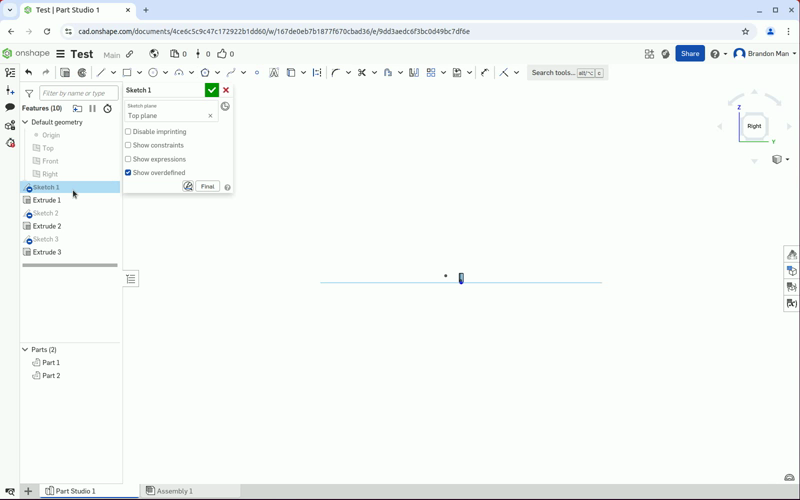
mouse_move(229, 92)
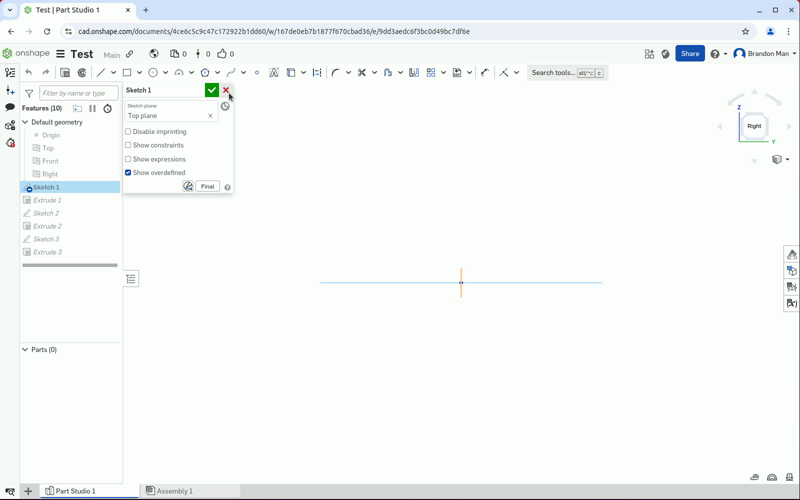
click(229, 92)
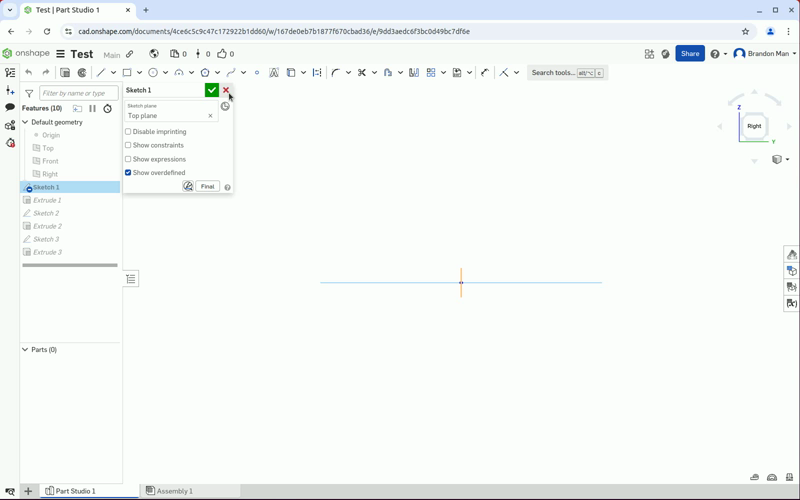
key(shift+s)
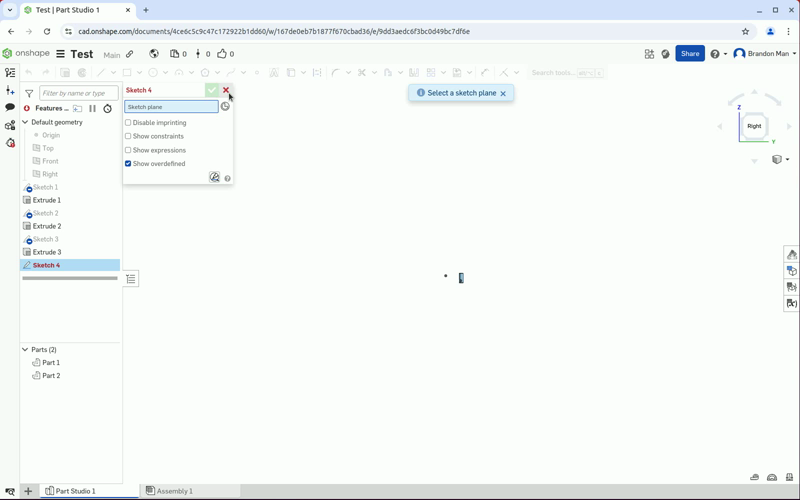
mouse_move(73, 176)
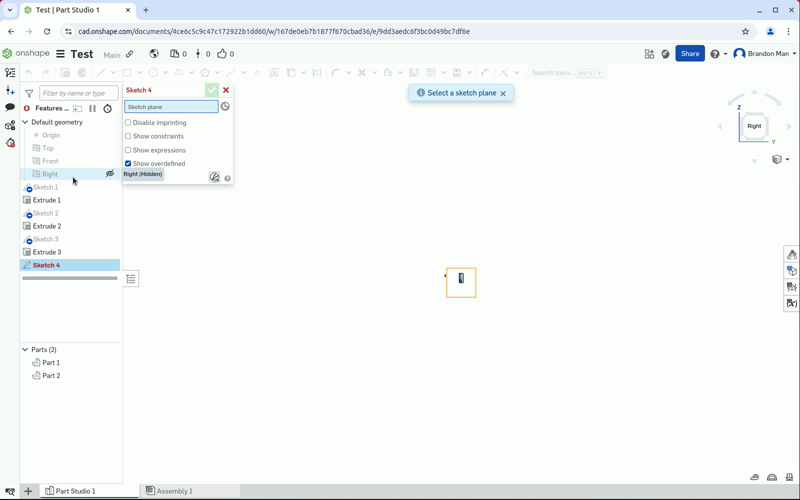
click(73, 176)
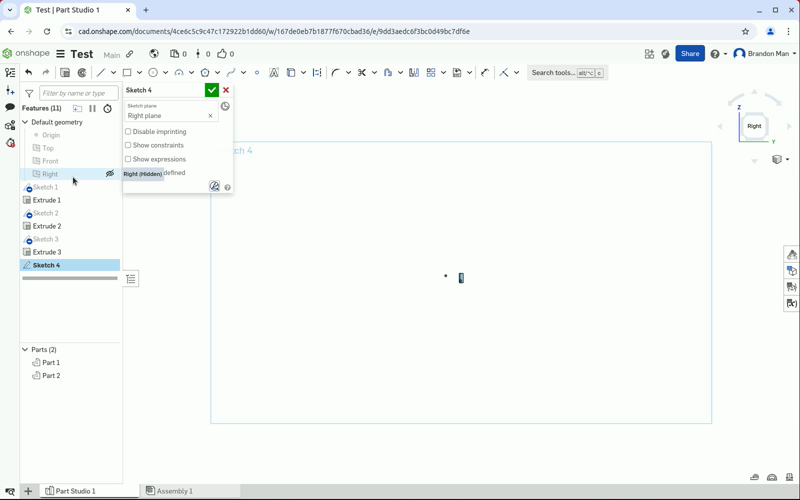
mouse_move(73, 352)
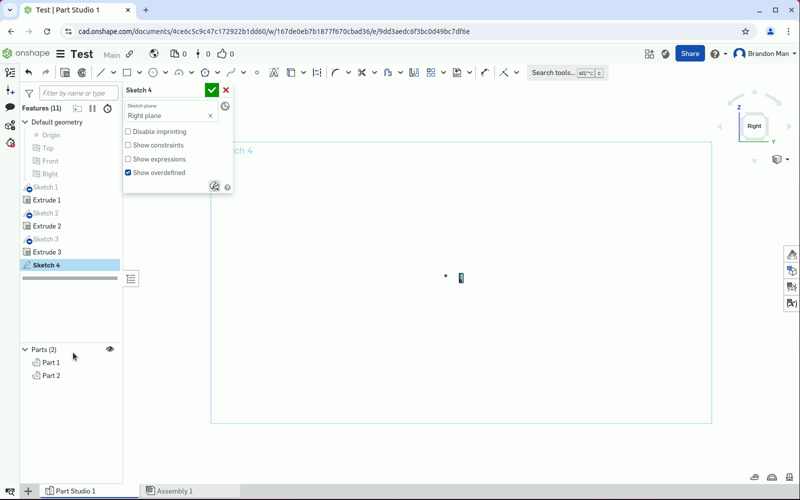
key(y)
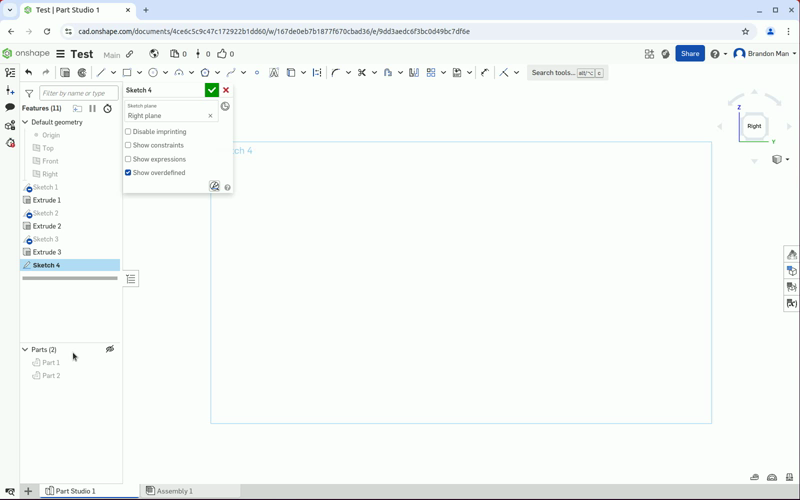
key(c)
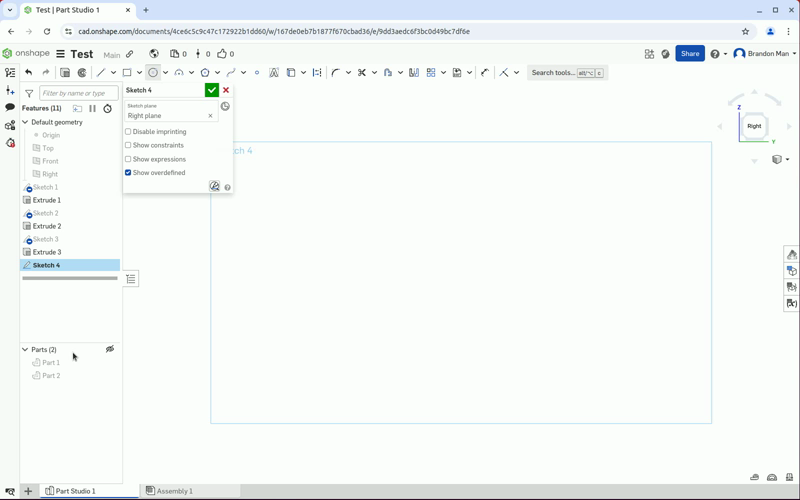
key_down(shift)
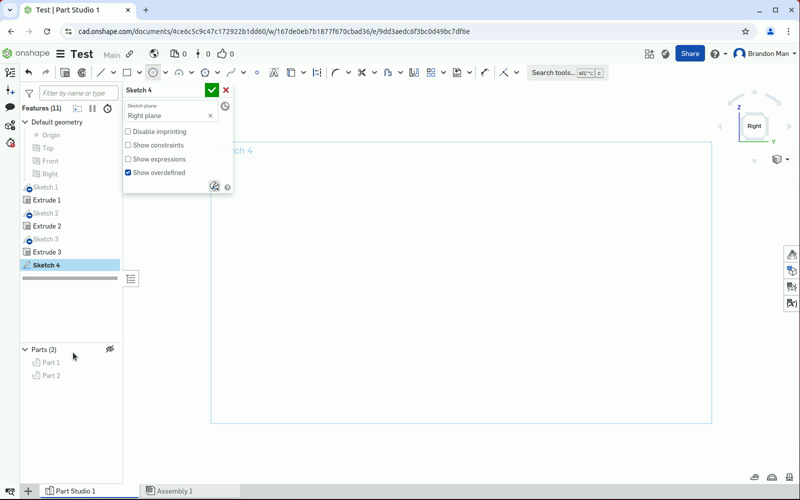
mouse_move(441, 282)
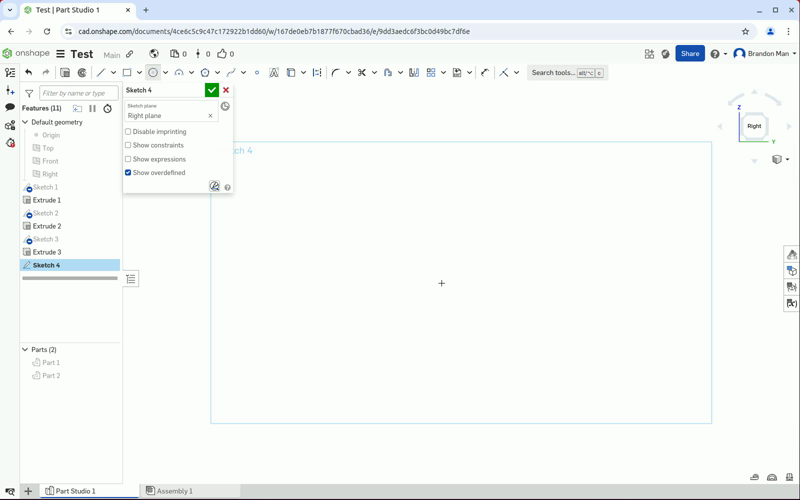
click(441, 282)
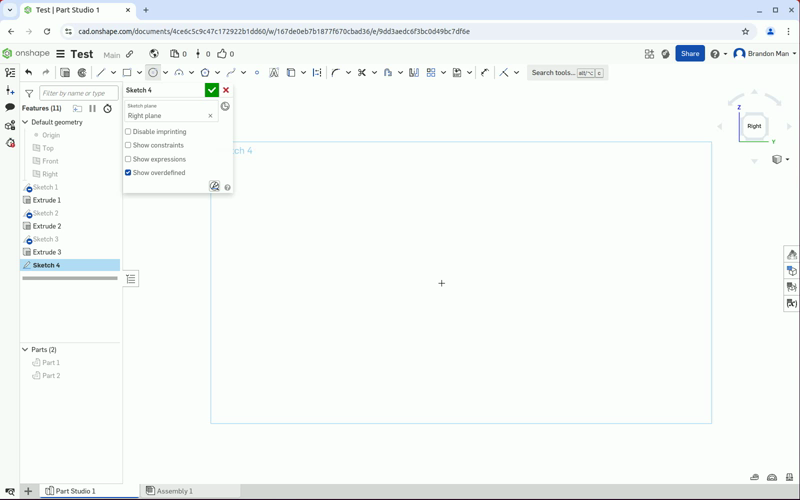
key_up(shift)
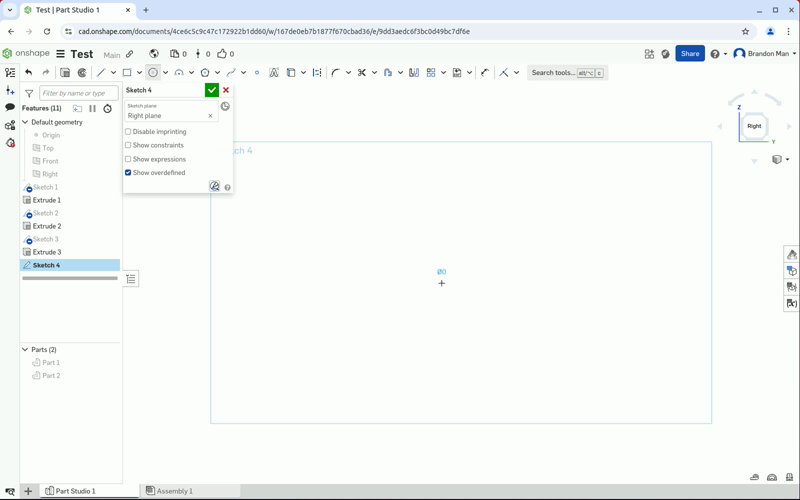
mouse_move(443, 282)
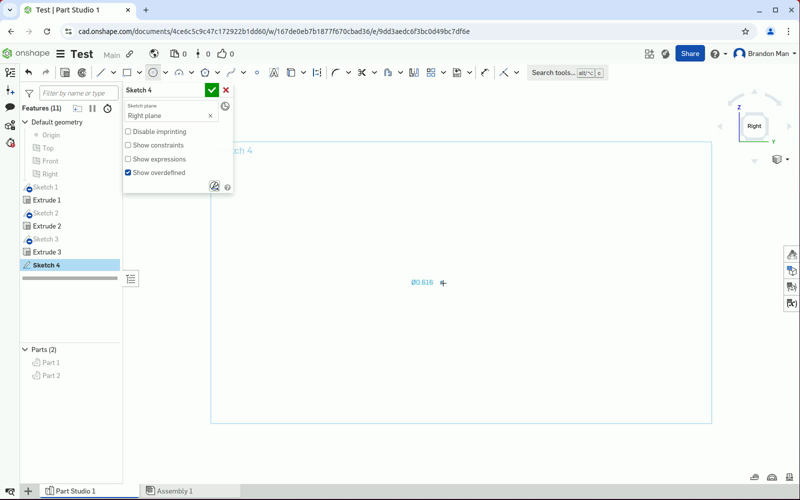
scroll(6)
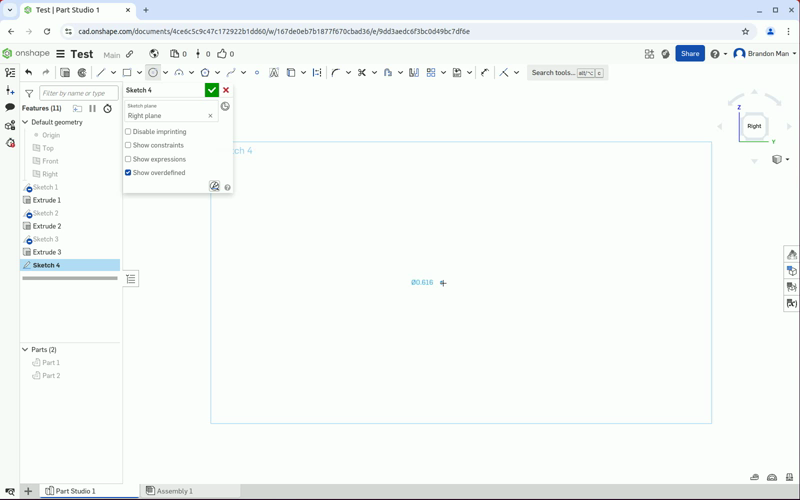
scroll(6)
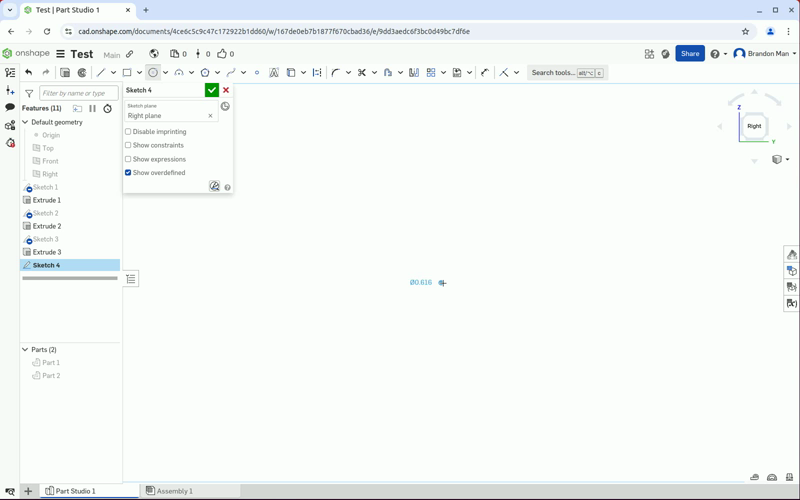
scroll(6)
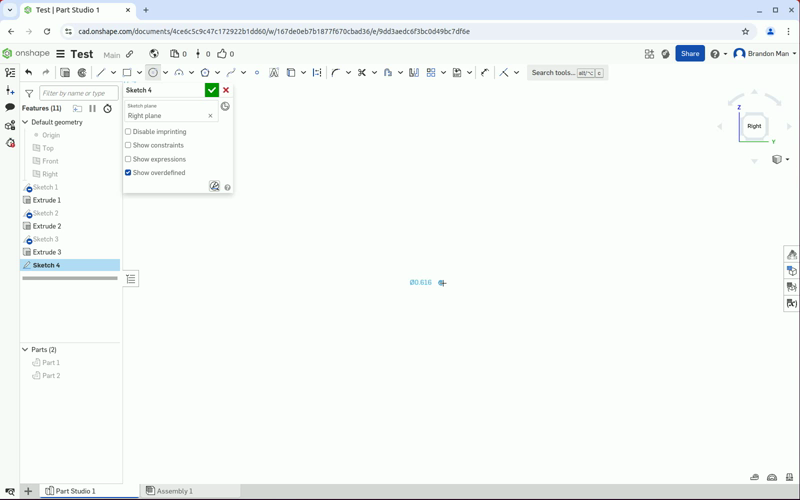
scroll(6)
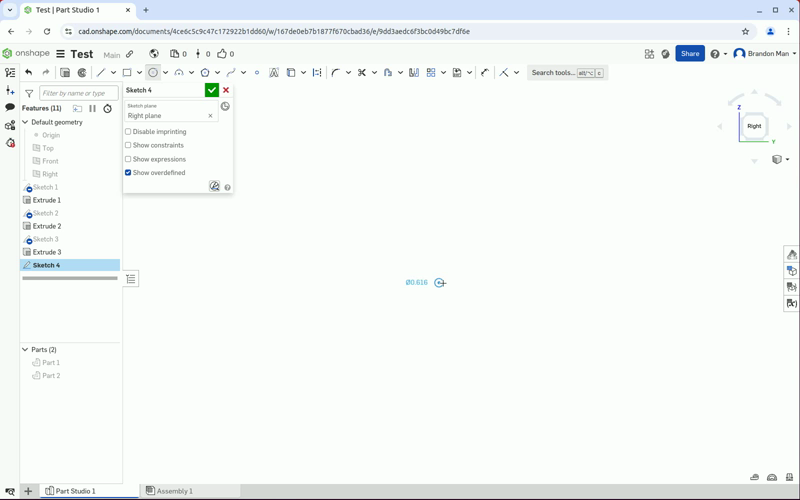
scroll(6)
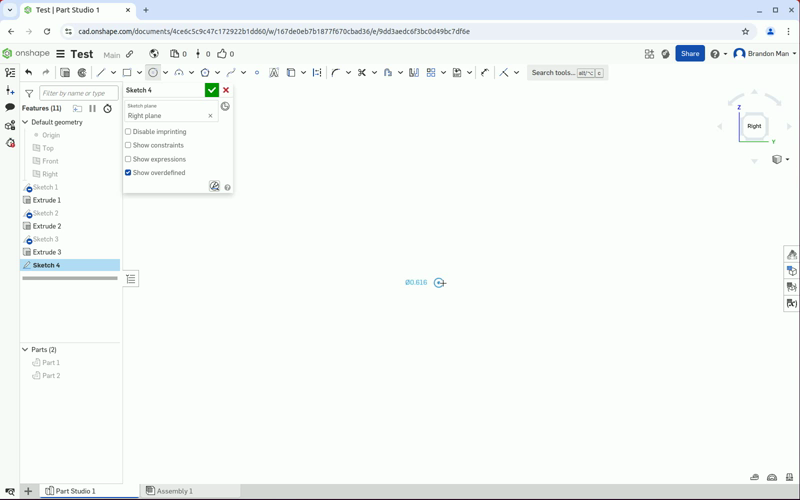
scroll(6)
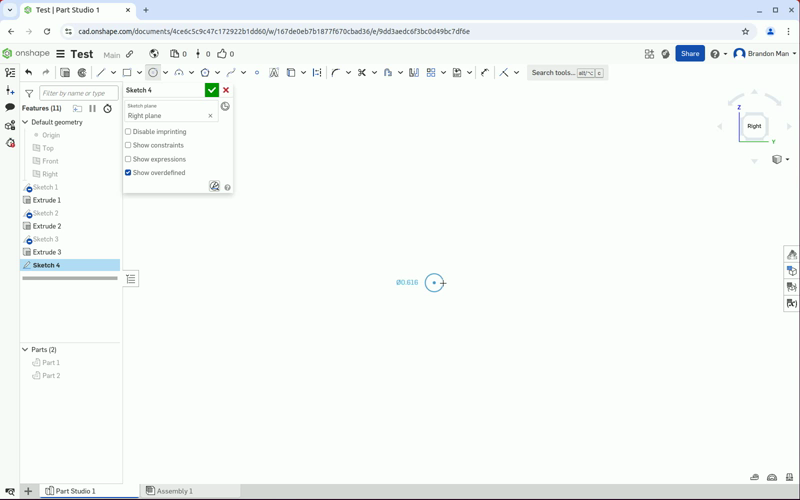
scroll(6)
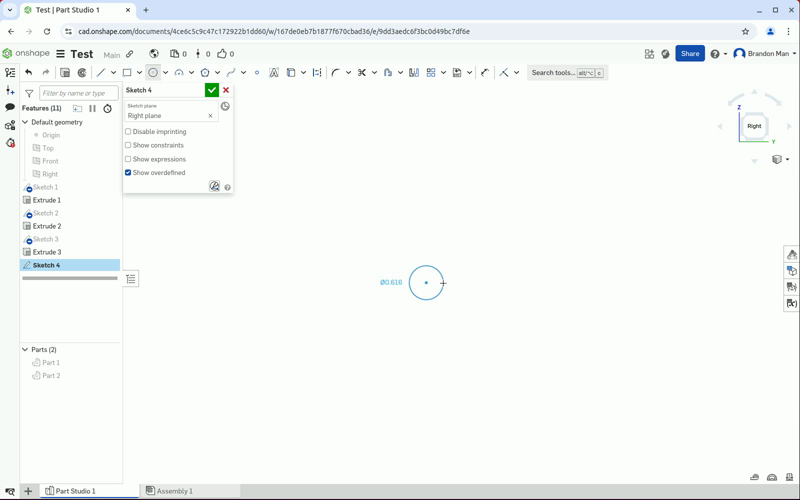
click(443, 282)
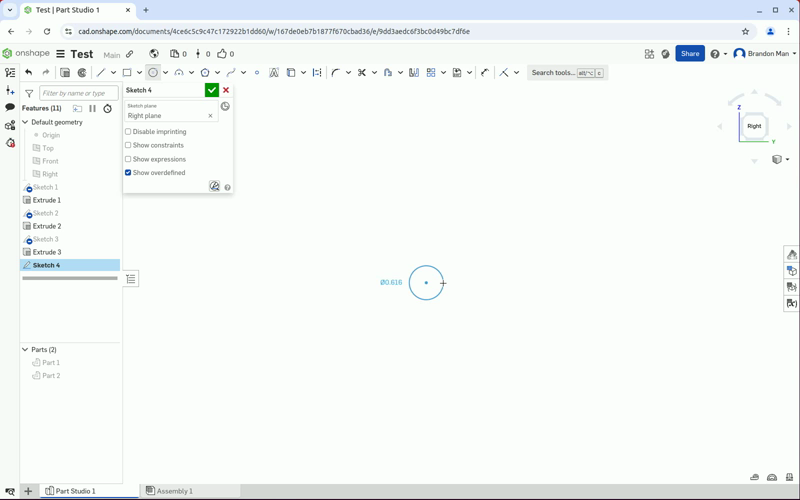
scroll(-6)
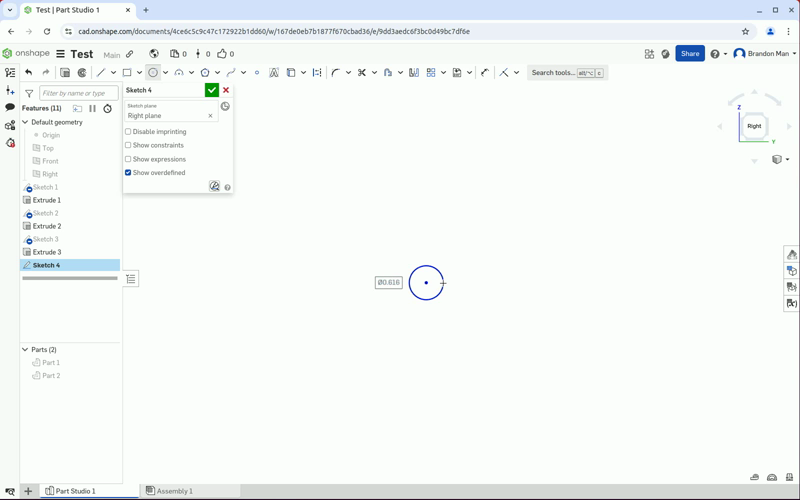
scroll(-6)
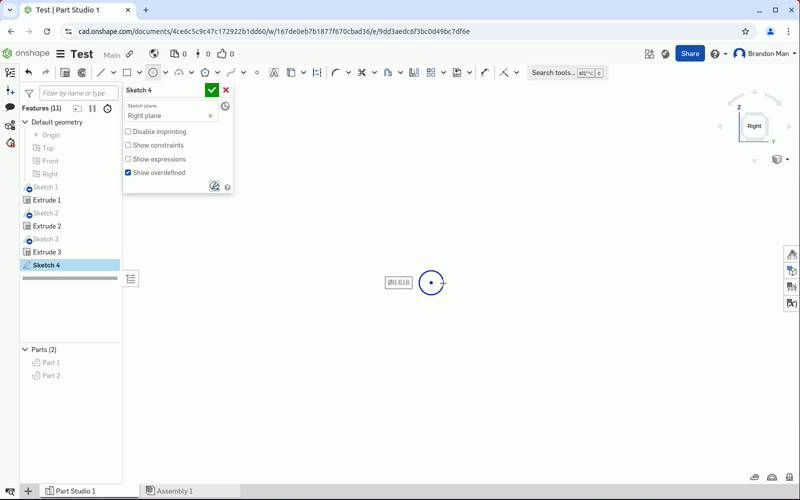
scroll(-6)
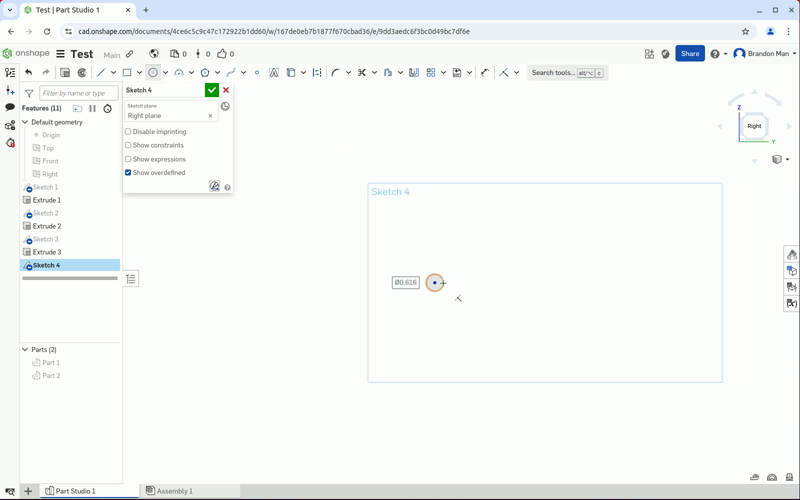
scroll(-6)
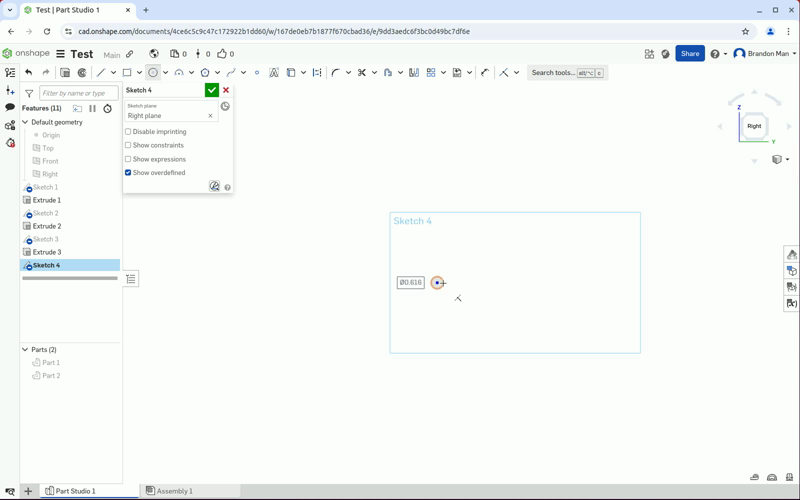
scroll(-6)
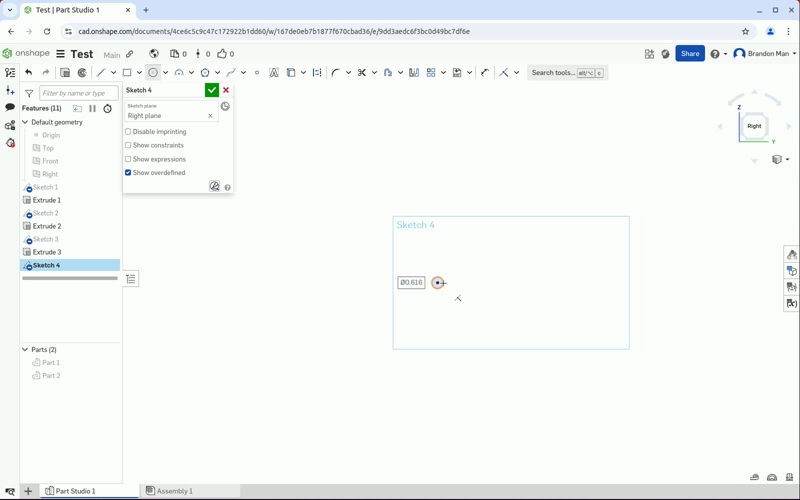
scroll(-6)
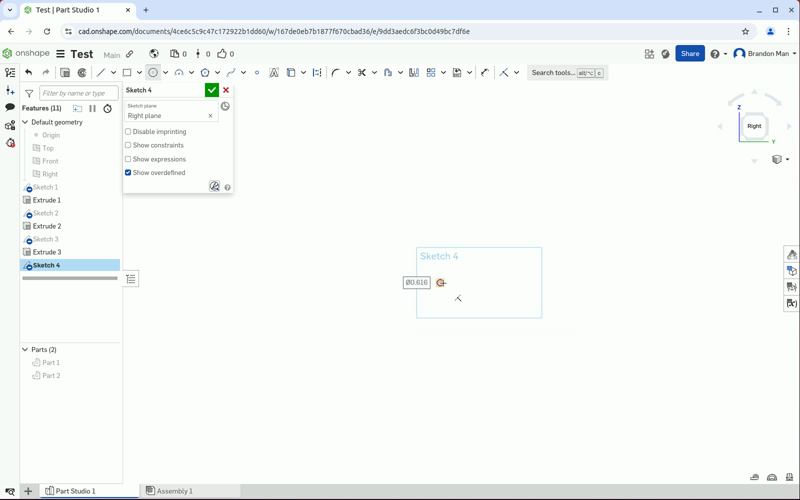
scroll(-6)
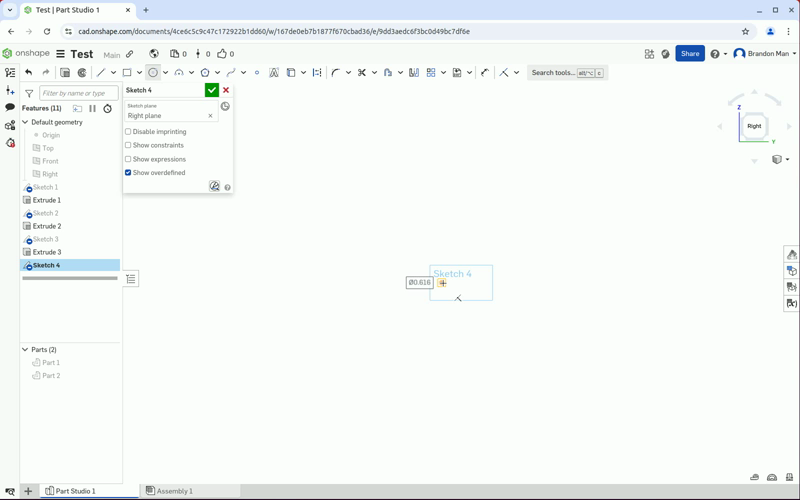
key(esc)
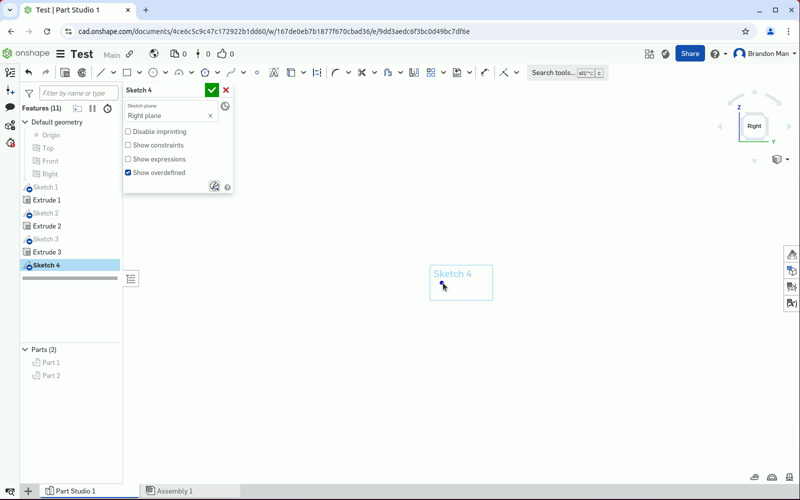
mouse_move(440, 282)
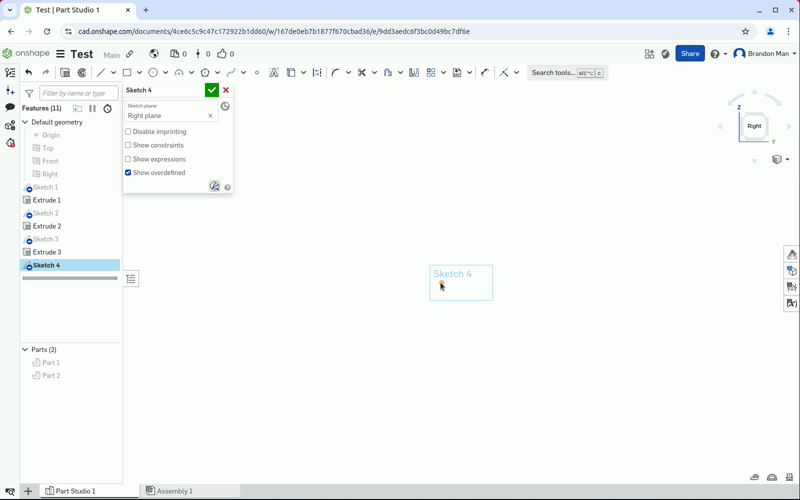
scroll(6)
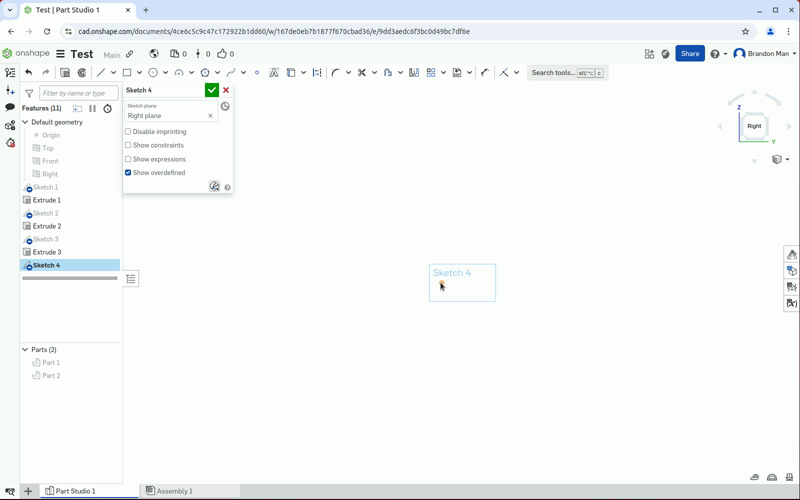
scroll(6)
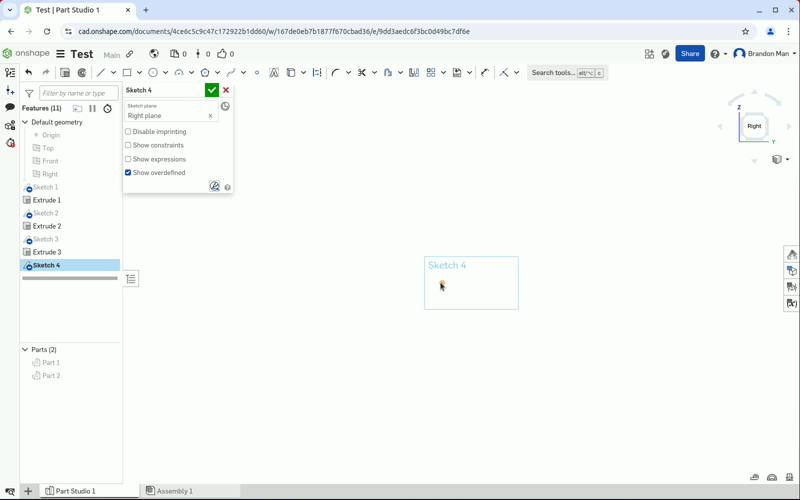
scroll(6)
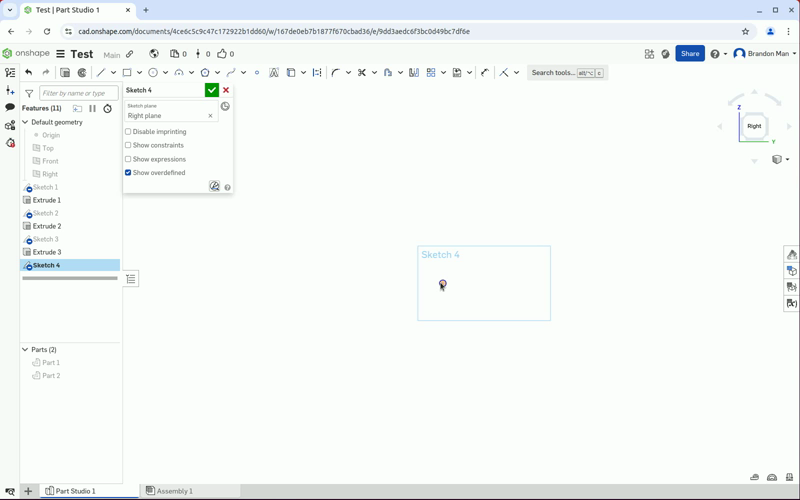
scroll(6)
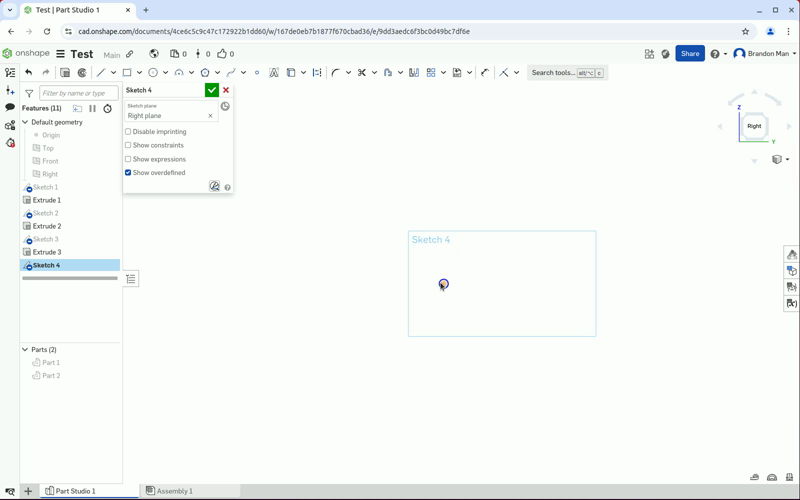
scroll(6)
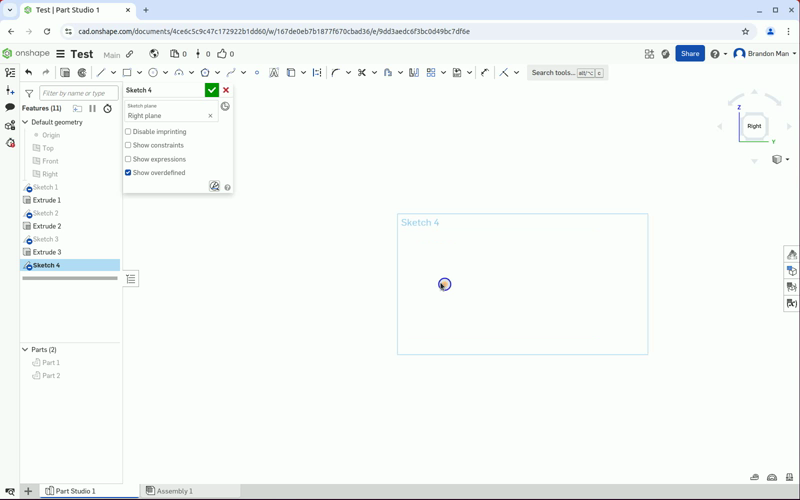
scroll(6)
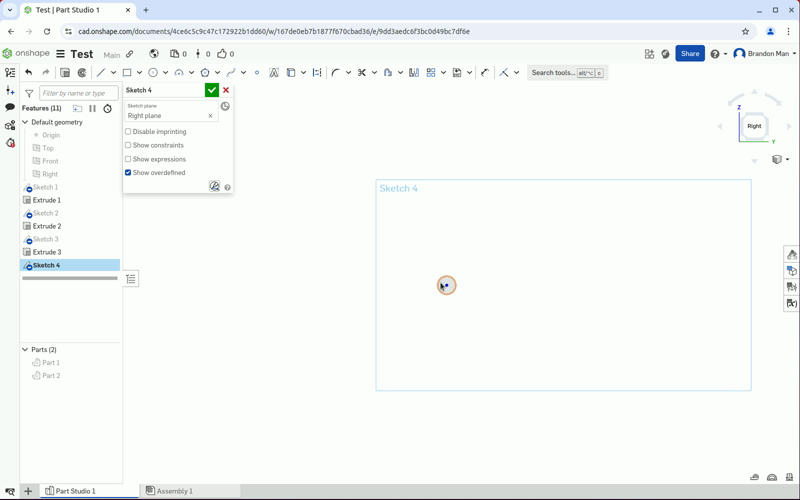
scroll(6)
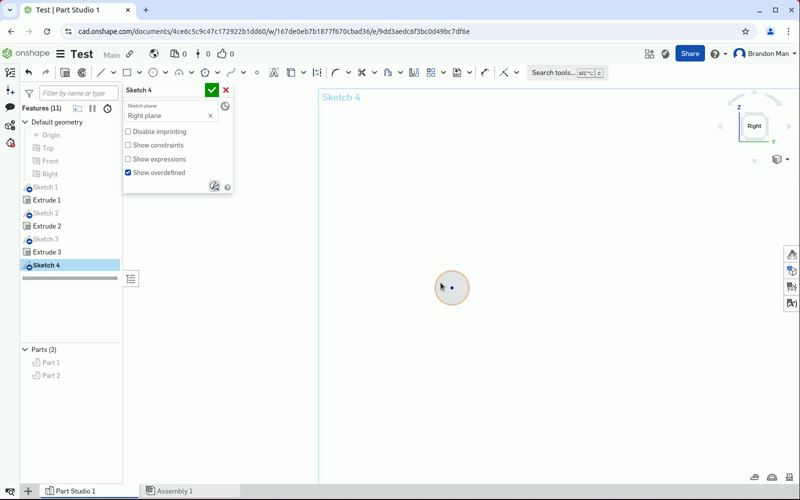
click(440, 282)
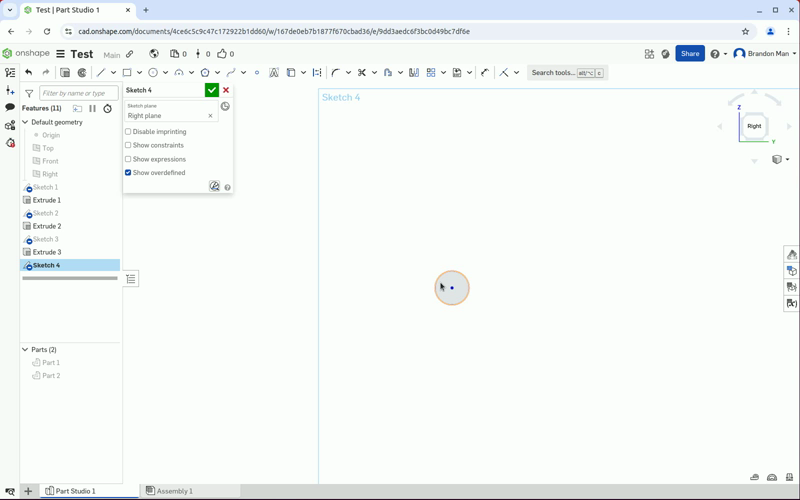
scroll(-6)
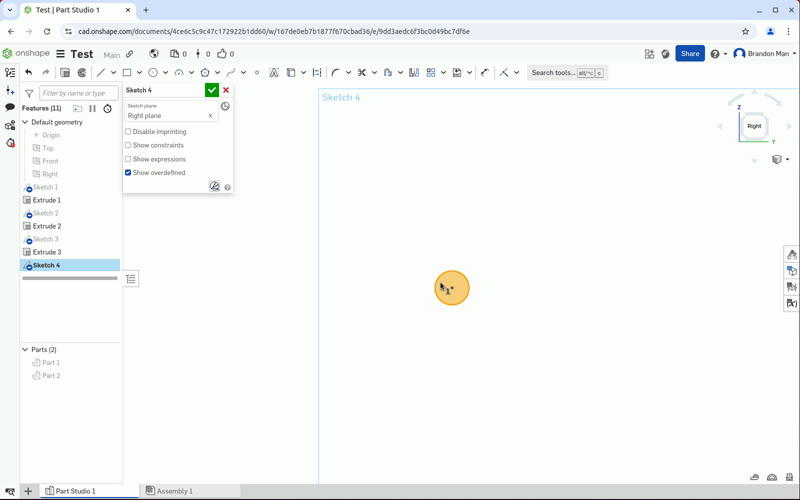
scroll(-6)
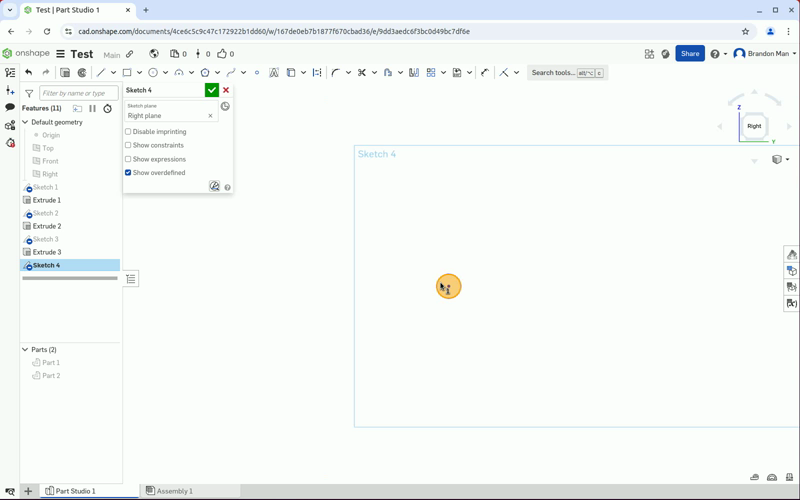
scroll(-6)
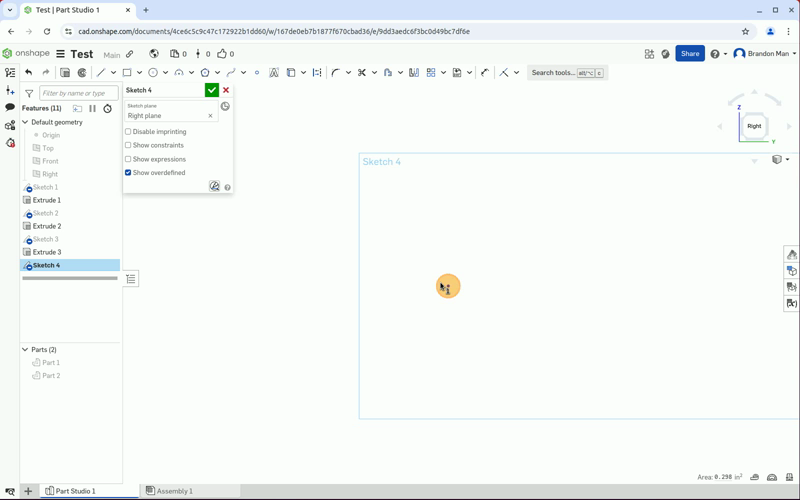
scroll(-6)
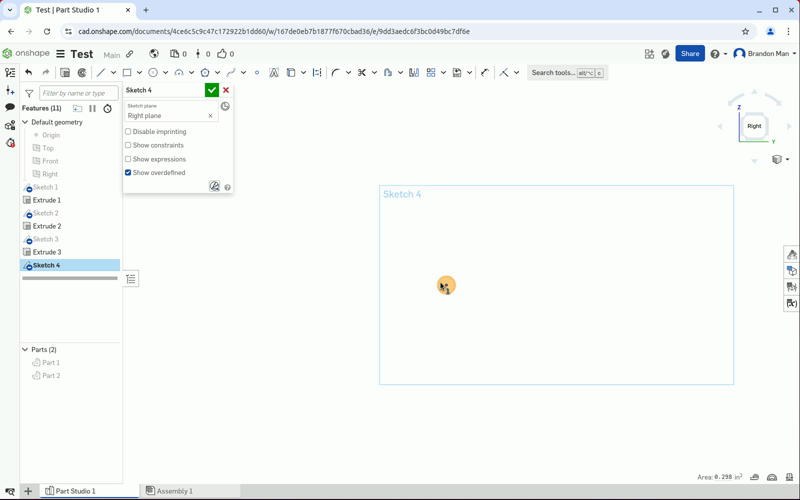
scroll(-6)
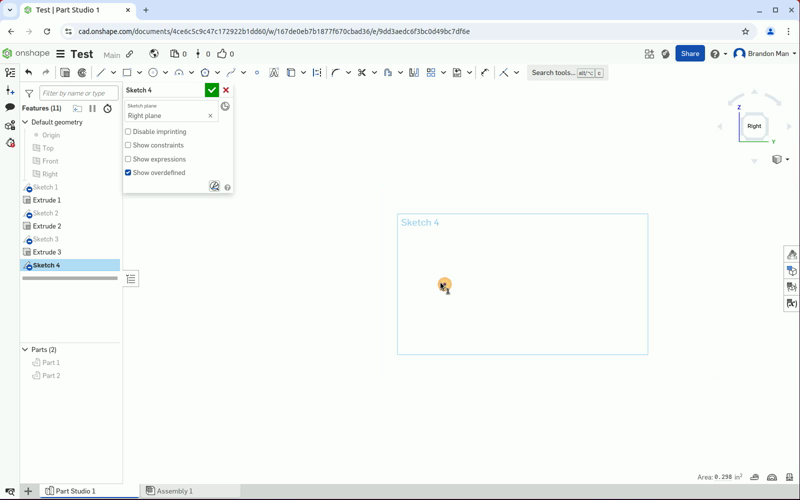
scroll(-6)
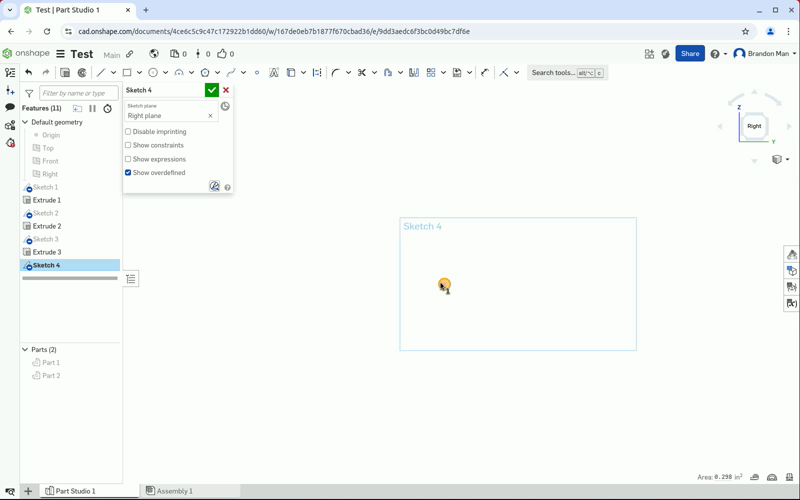
scroll(-6)
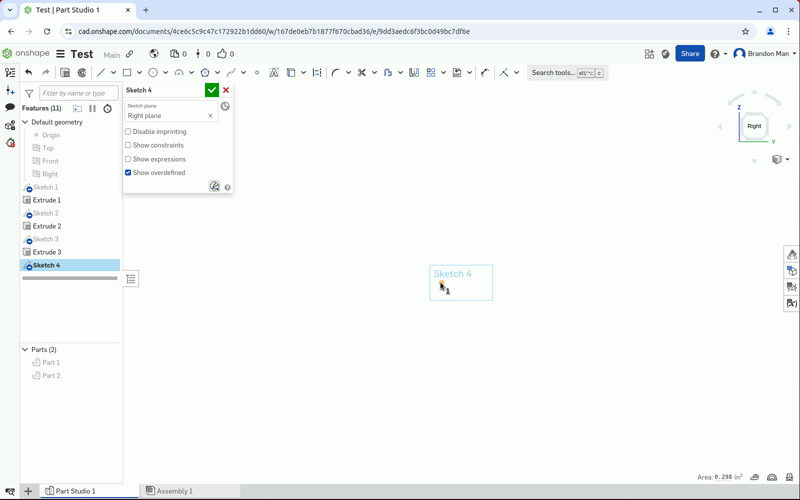
mouse_move(73, 352)
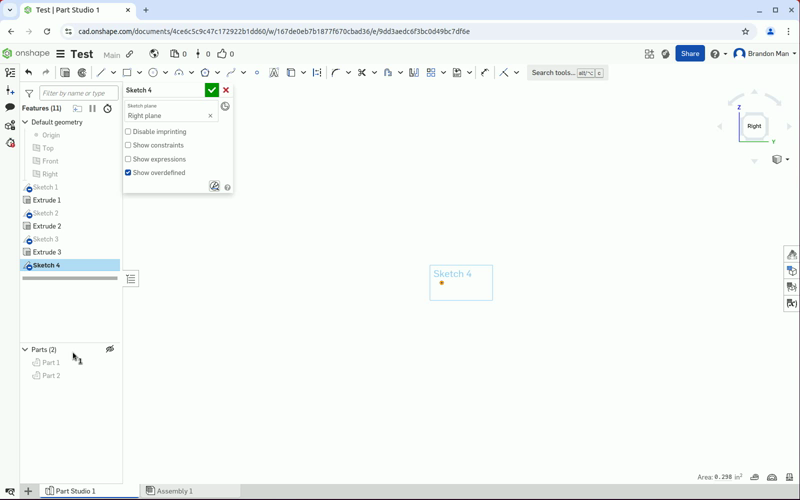
key(shift+y)
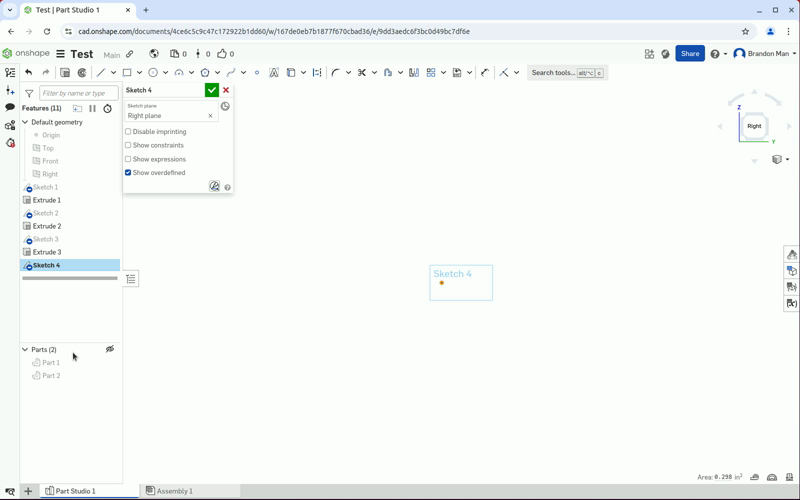
key(shift+e)
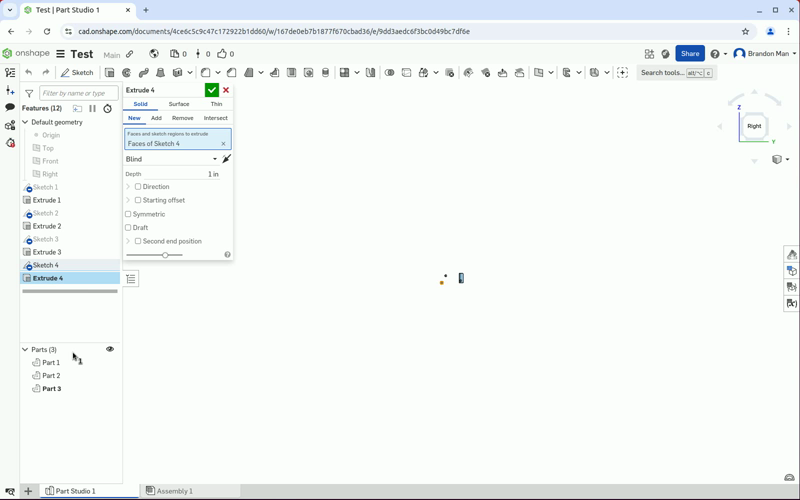
mouse_move(143, 106)
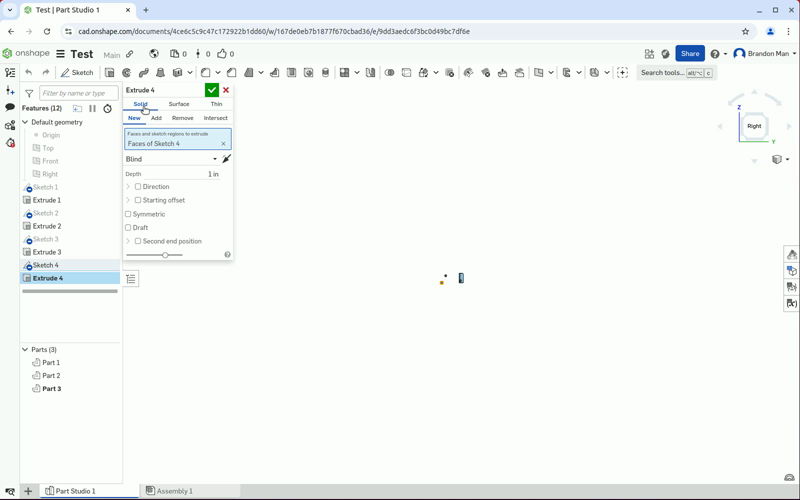
click(143, 106)
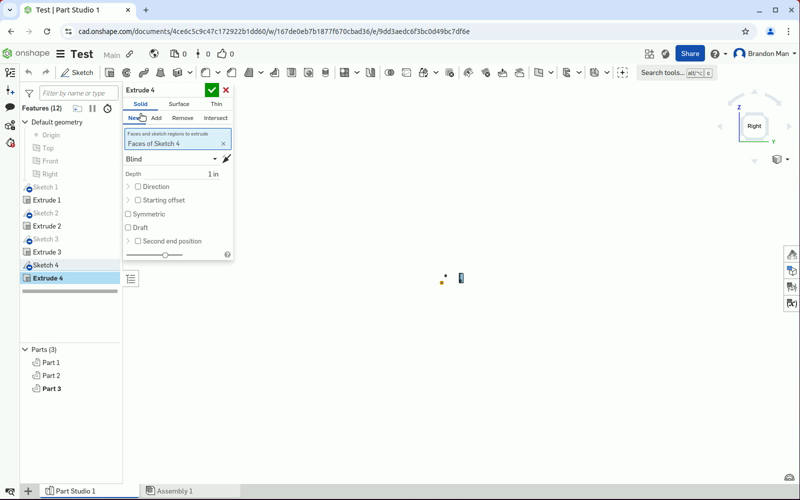
mouse_move(137, 120)
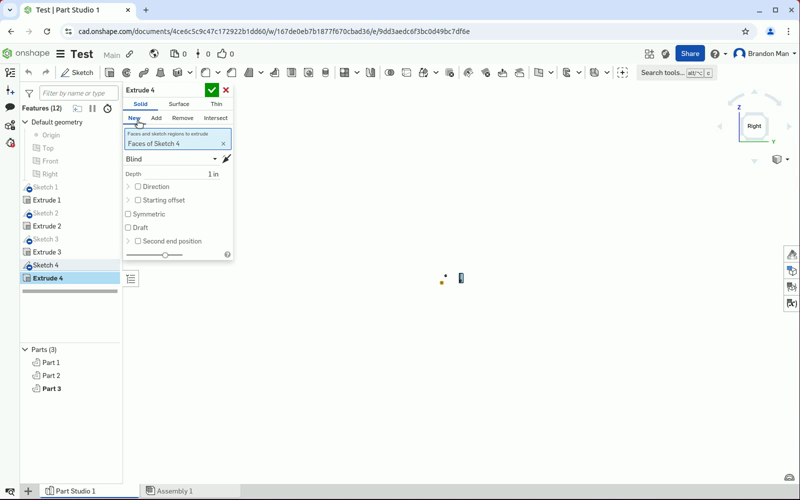
click(137, 120)
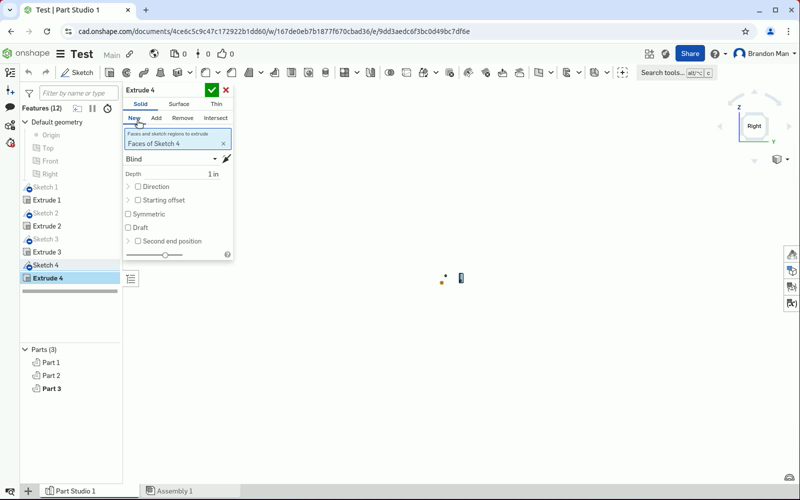
key(tab, 4)
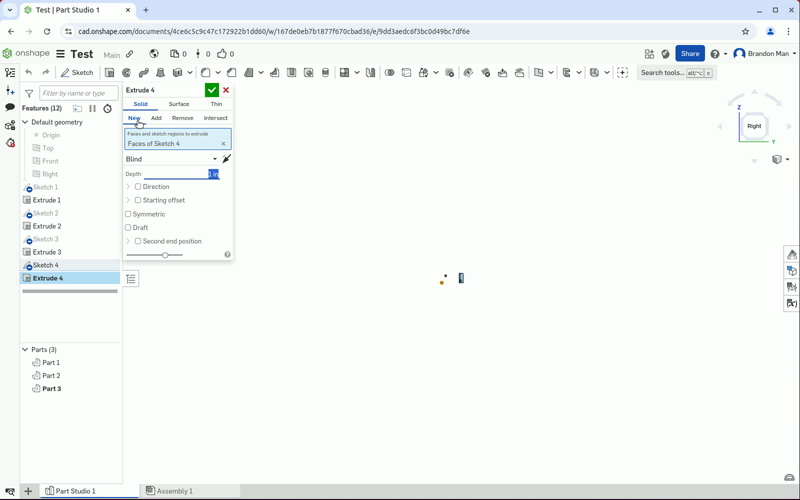
text(2.166)
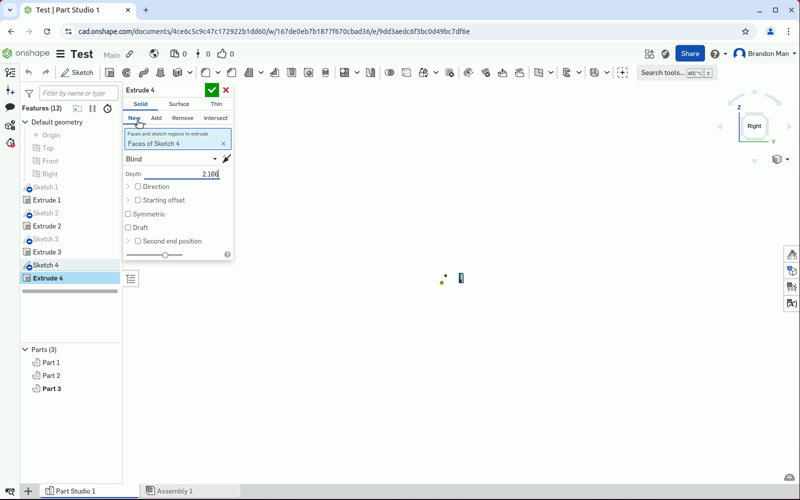
key(enter)
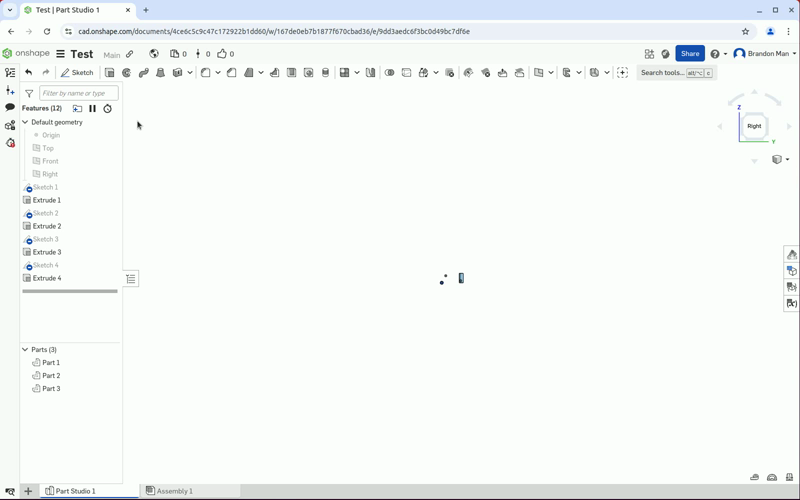
key(shift+h)
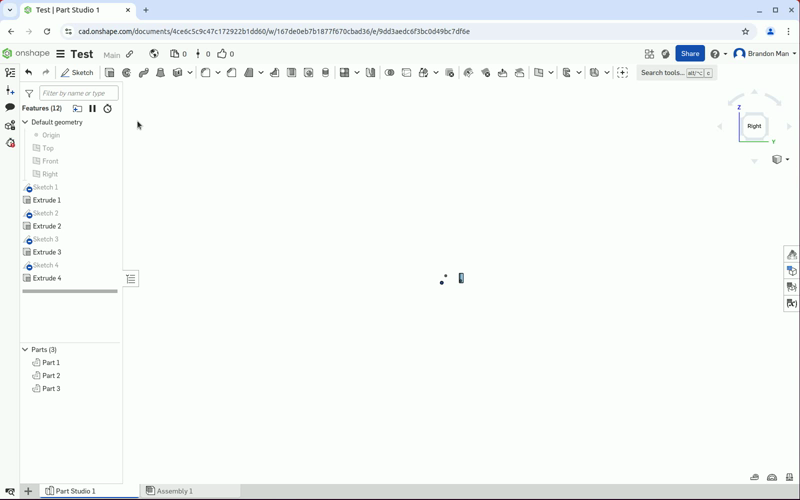
key(shift+h)
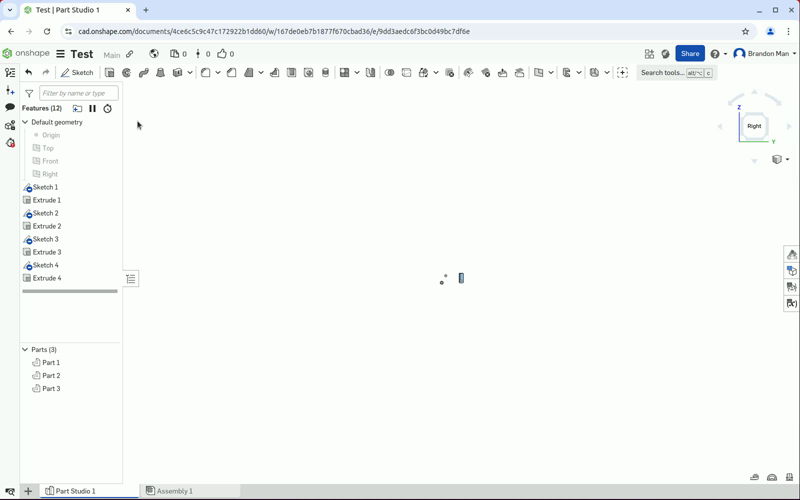
key(shift+7)
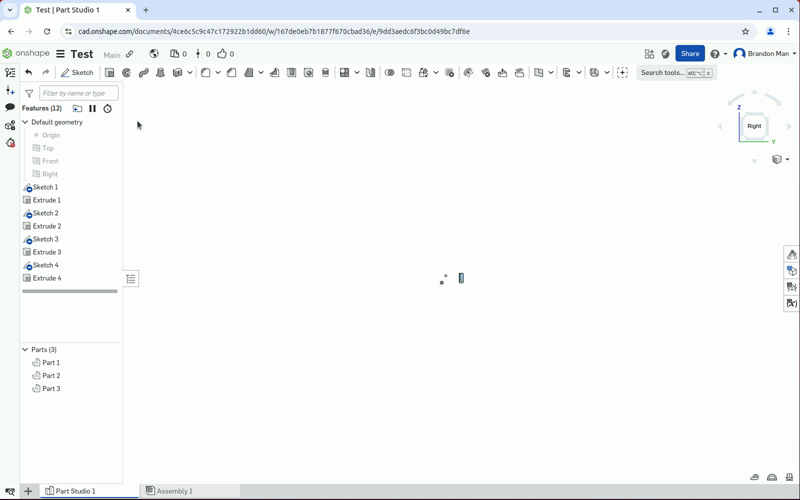
key(right, 2)
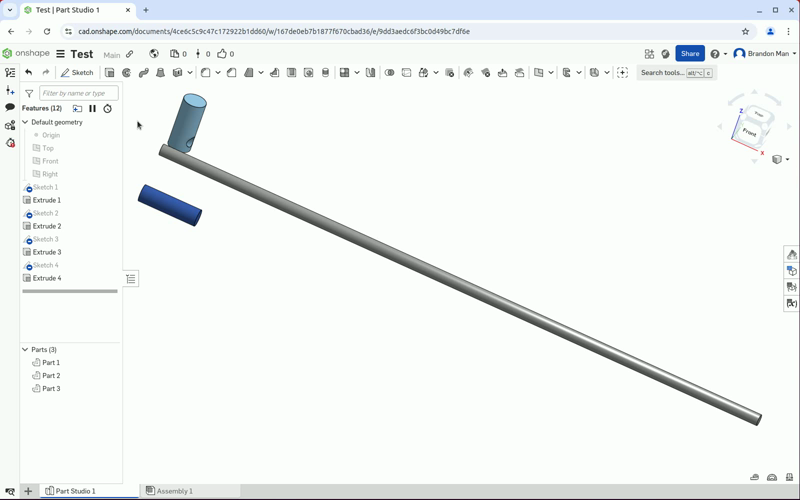
key(down, 2)
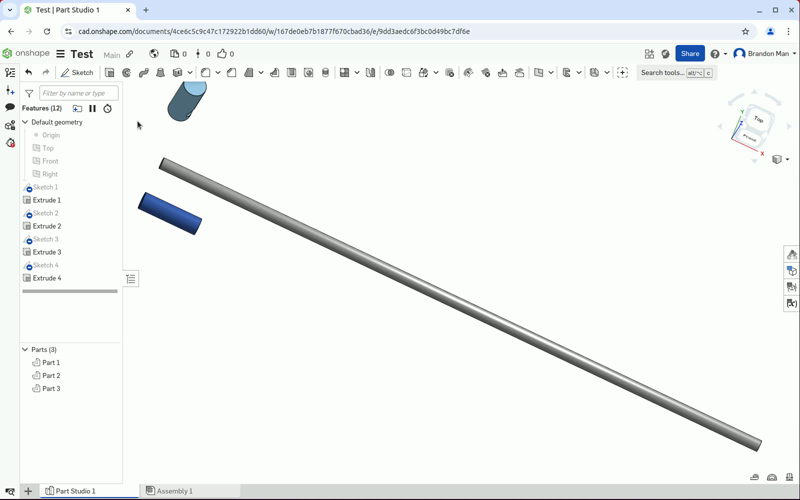
key(up, 2)
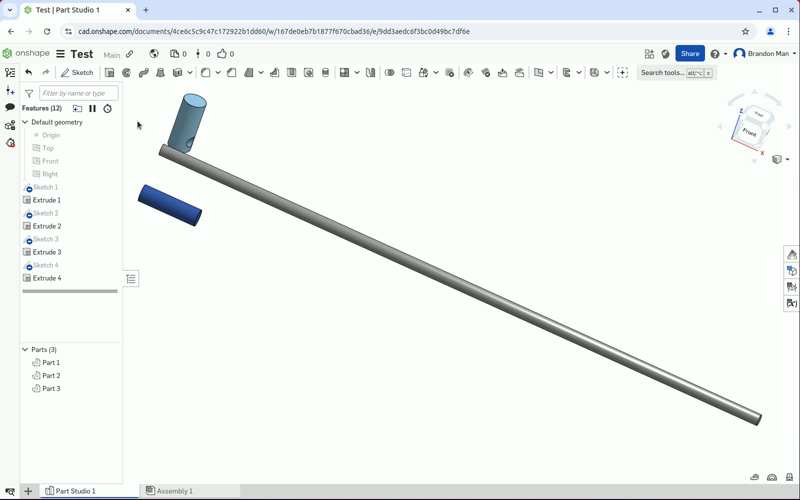
key(left, 2)
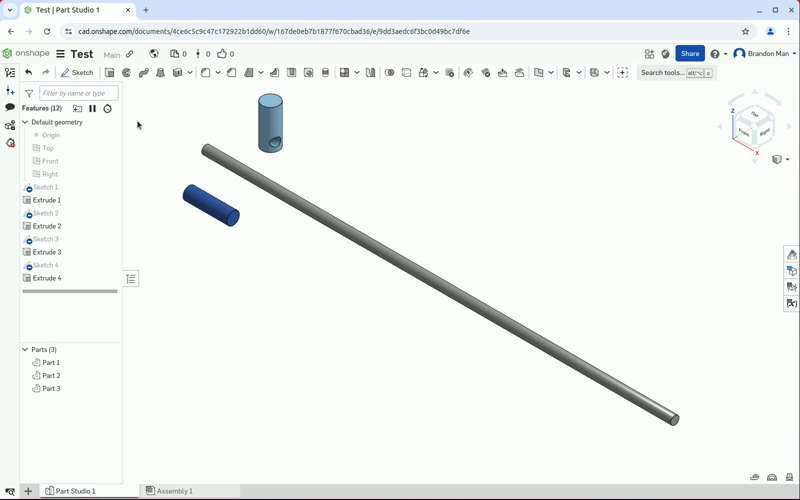
mouse_move(73, 189)
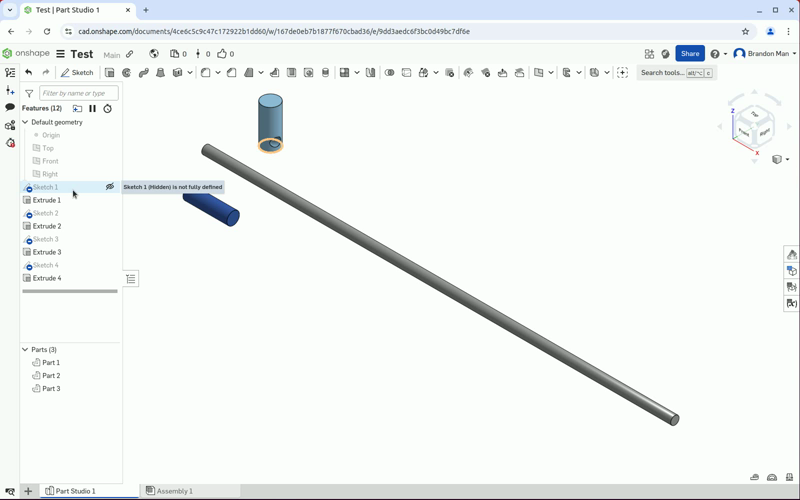
click(73, 189)